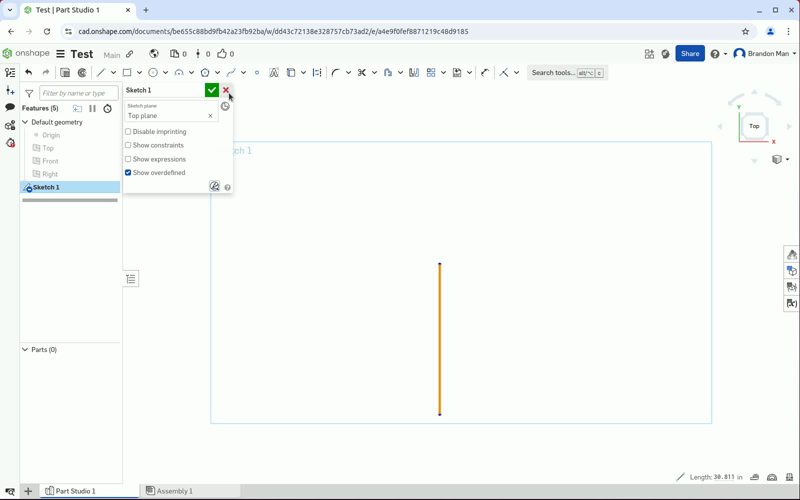
key(shift+h)
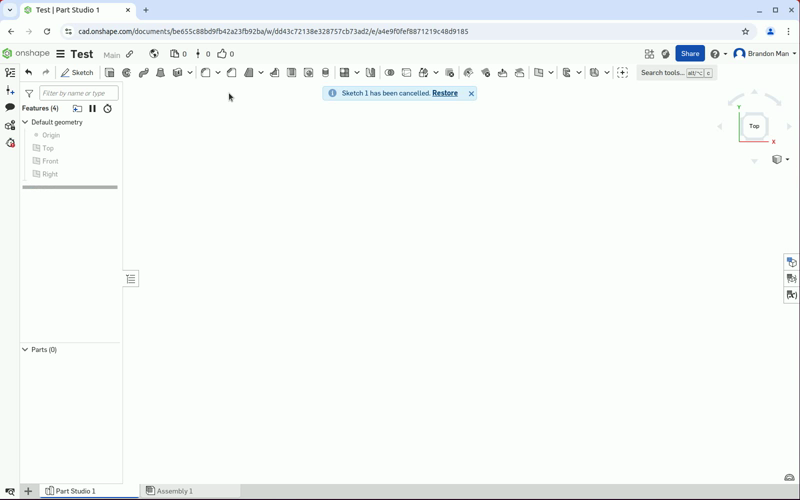
mouse_move(73, 352)
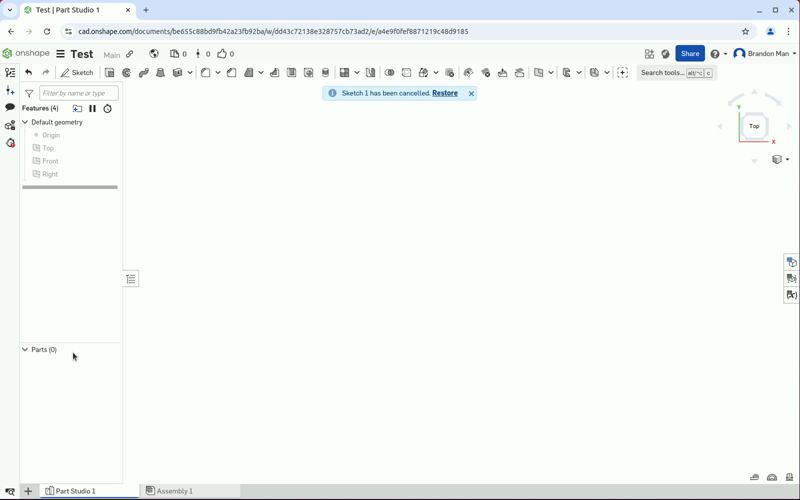
key(y)
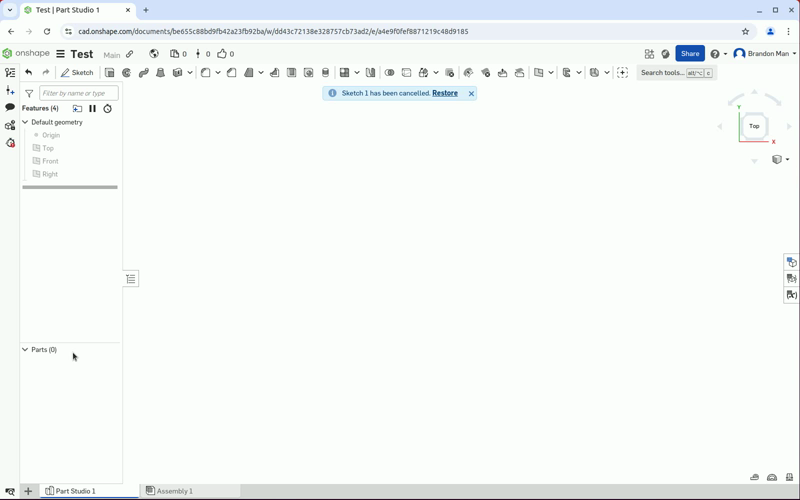
key(shift+p)
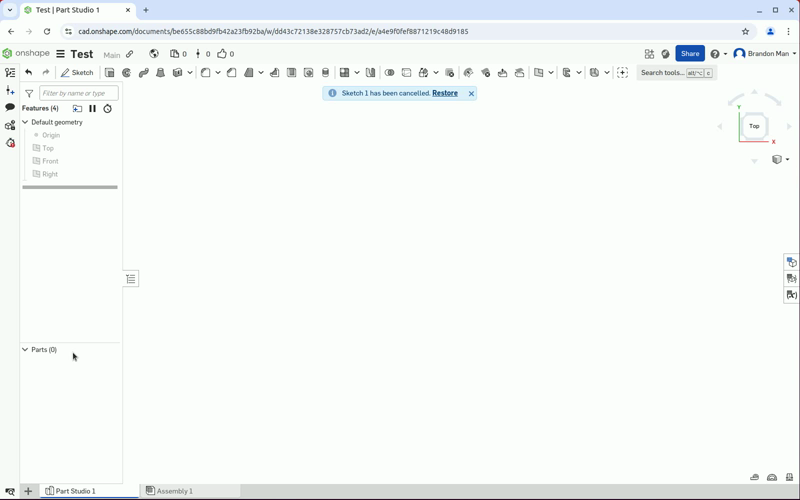
key(space)
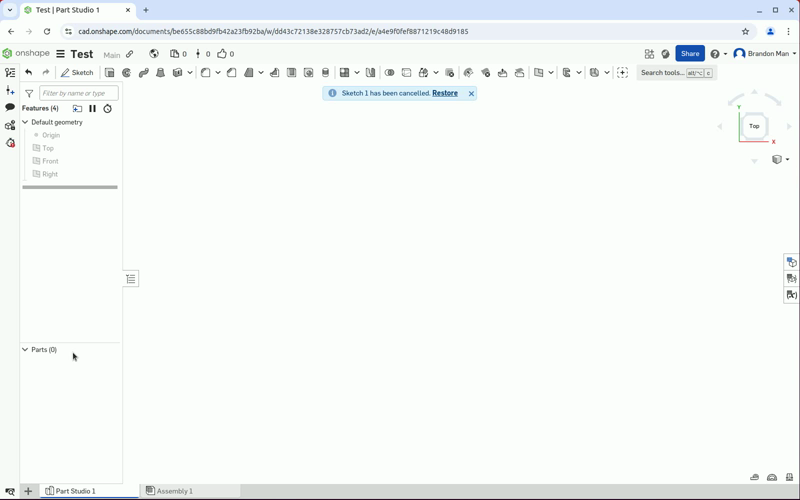
key_down(shift)
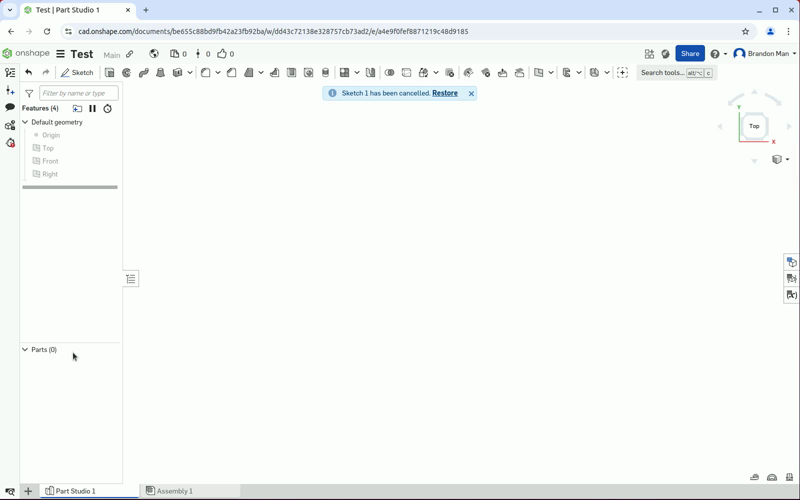
key(up)
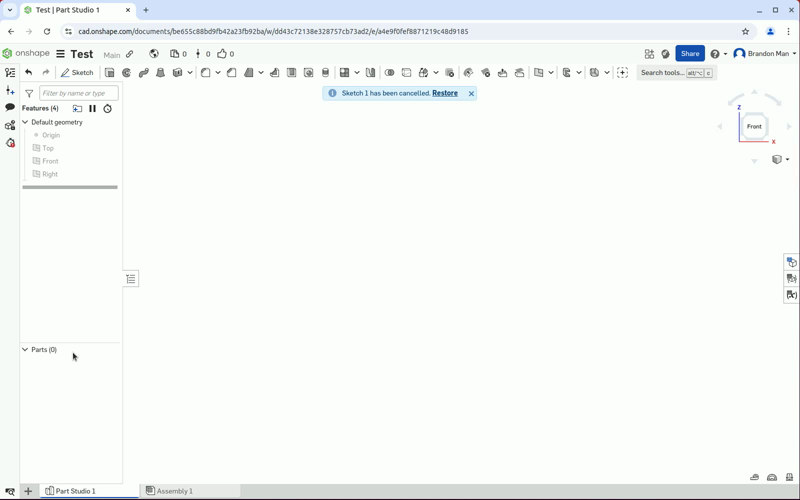
key_up(shift)
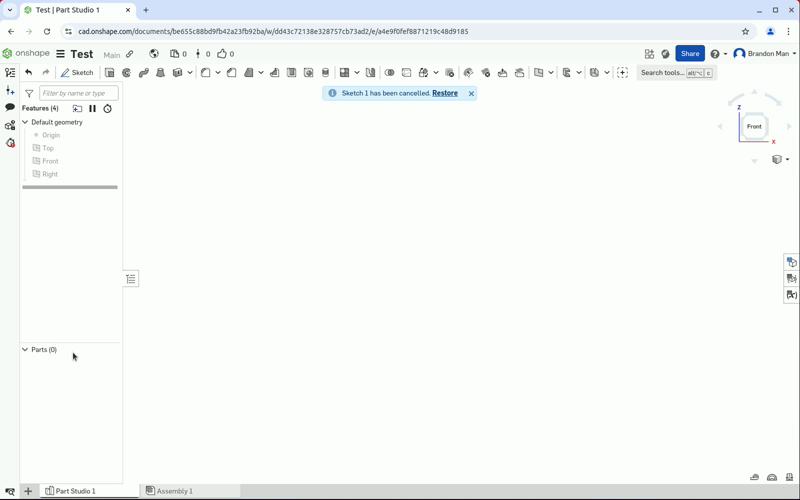
mouse_move(73, 352)
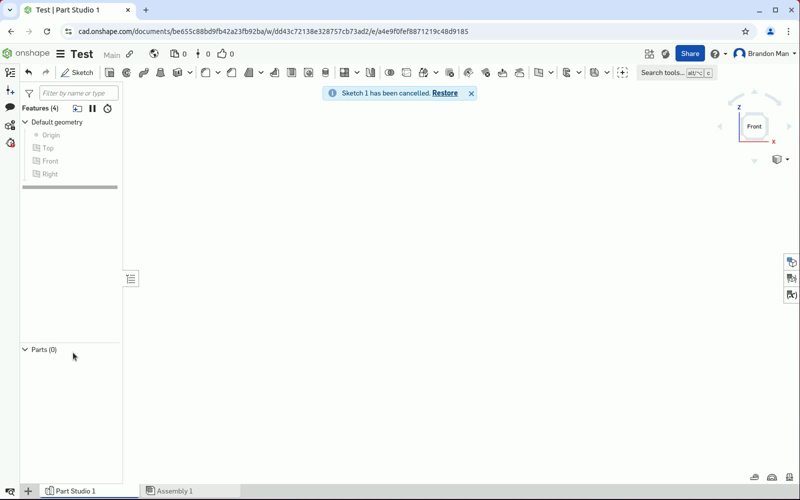
key(shift+y)
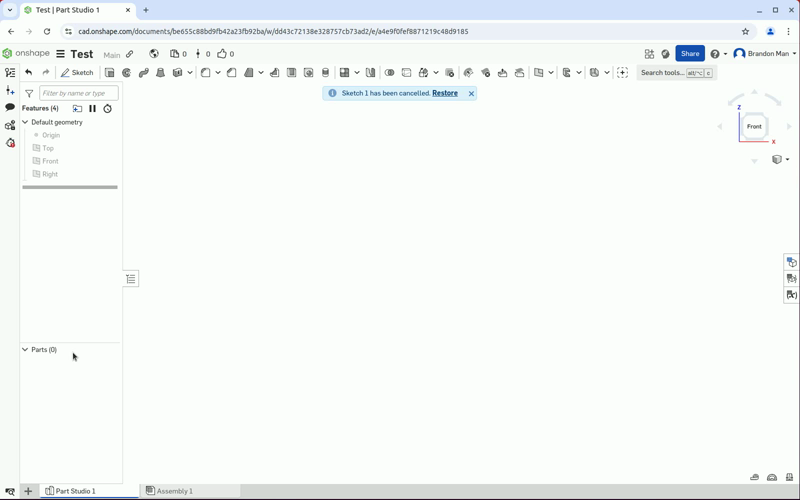
key(shift+s)
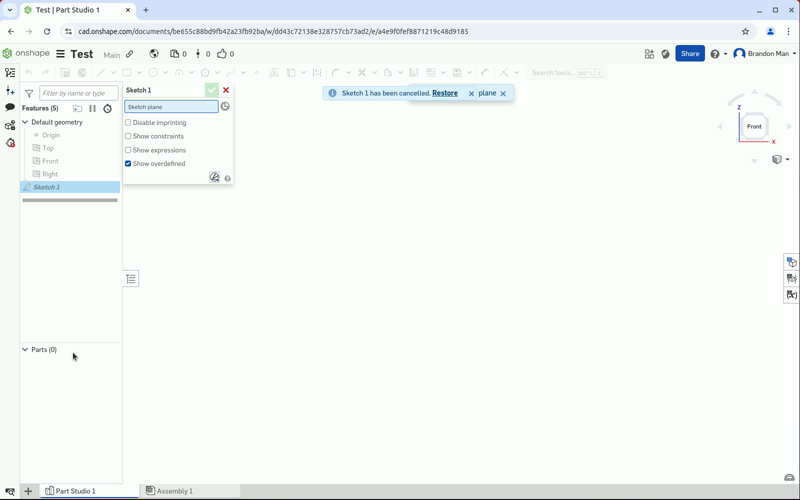
mouse_move(73, 163)
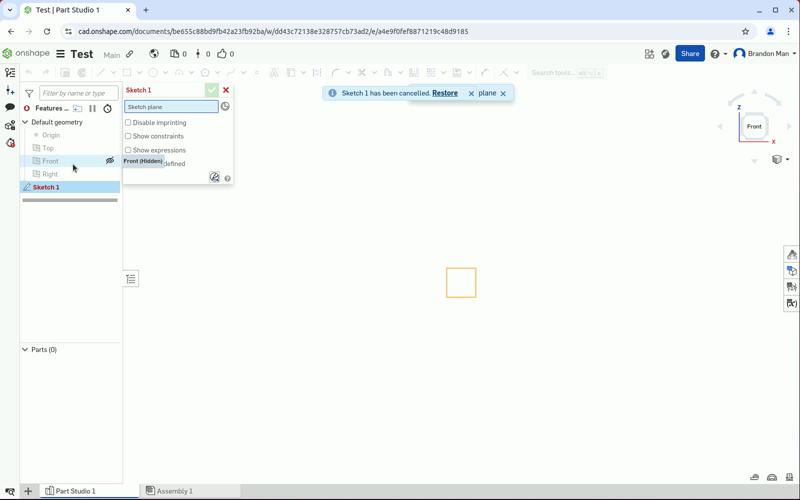
click(73, 163)
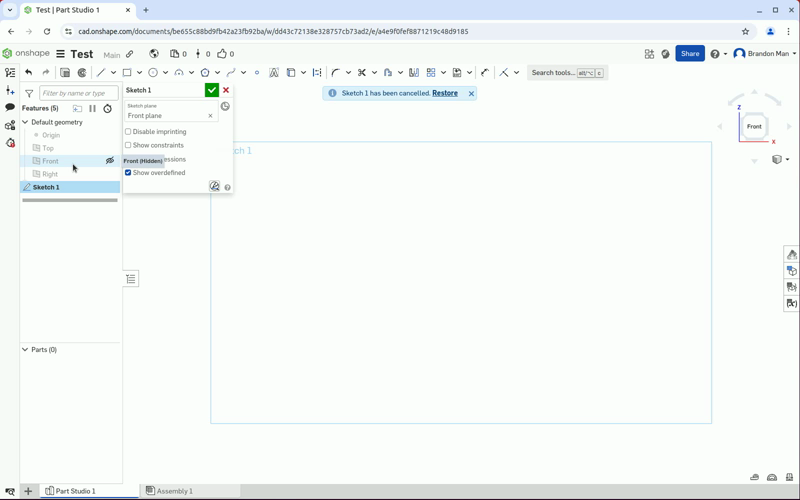
mouse_move(73, 352)
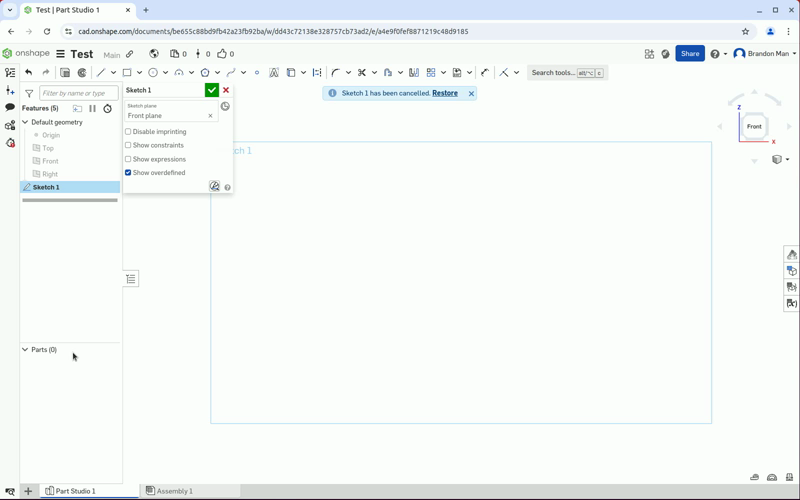
key(y)
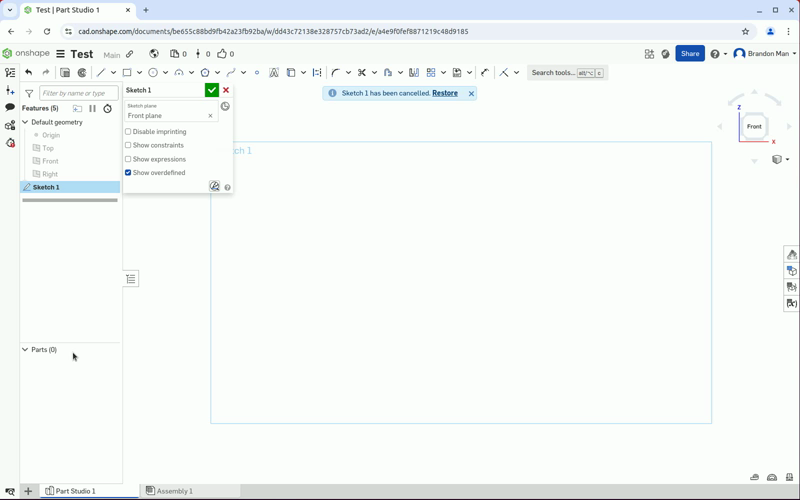
key(l)
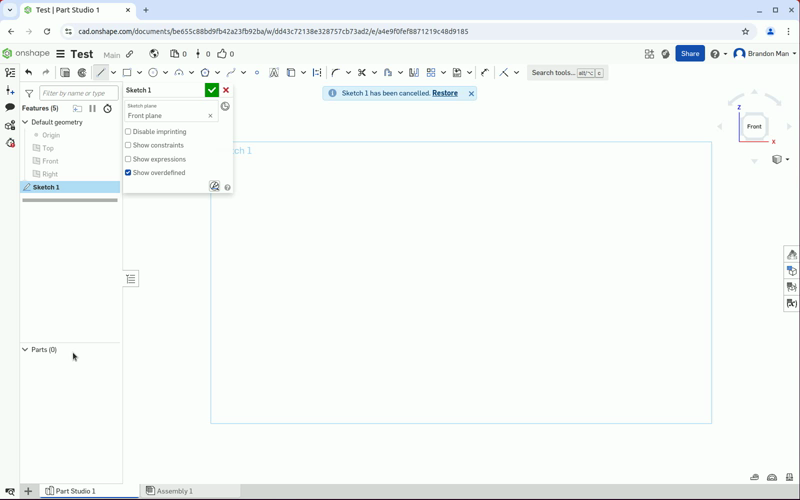
key_down(shift)
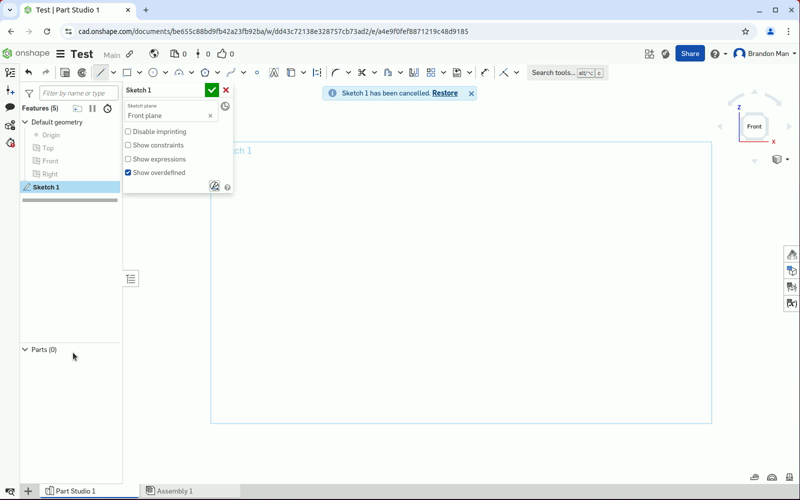
mouse_move(404, 260)
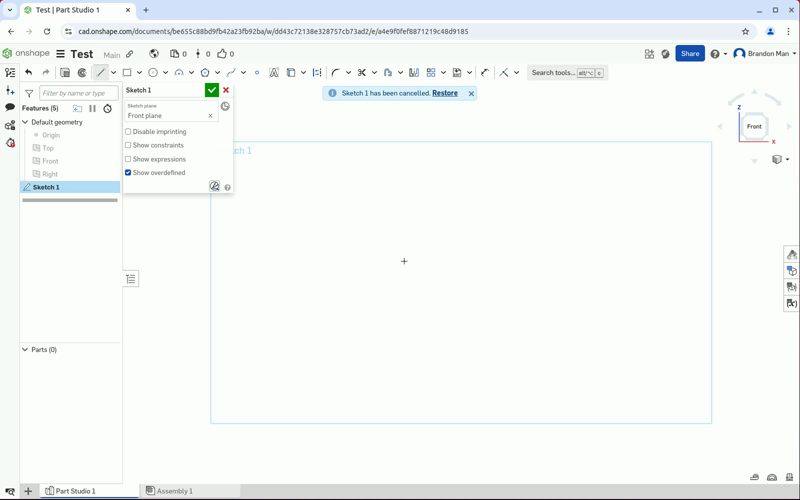
click(404, 260)
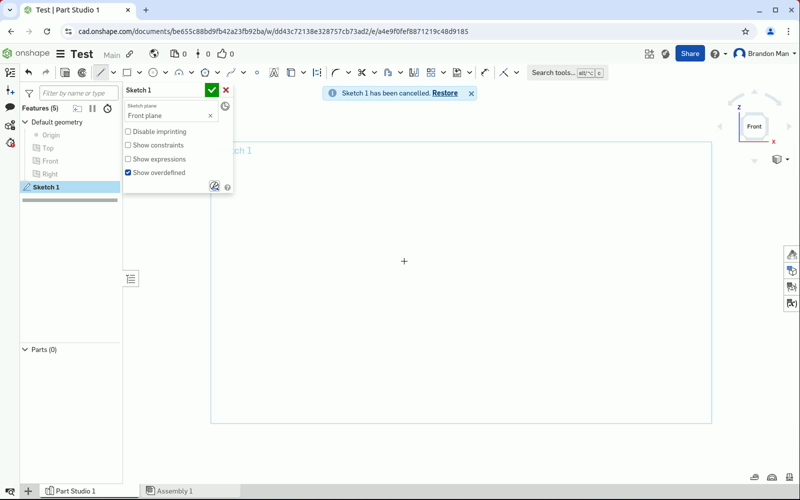
key_up(shift)
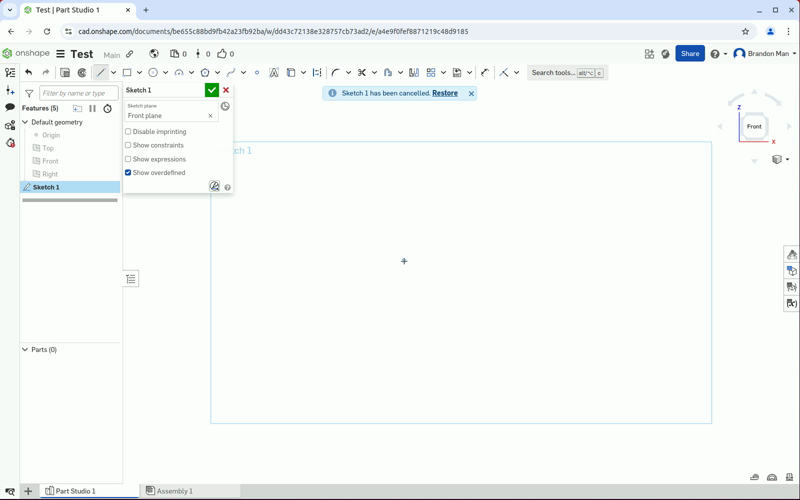
key_down(shift)
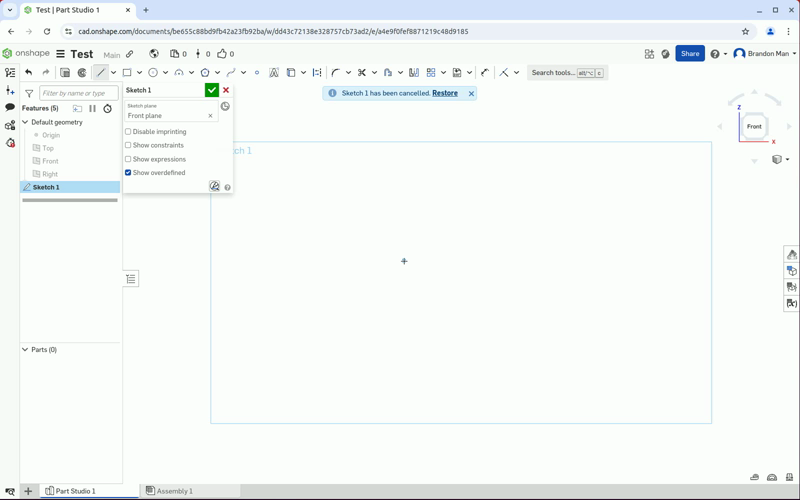
mouse_move(434, 260)
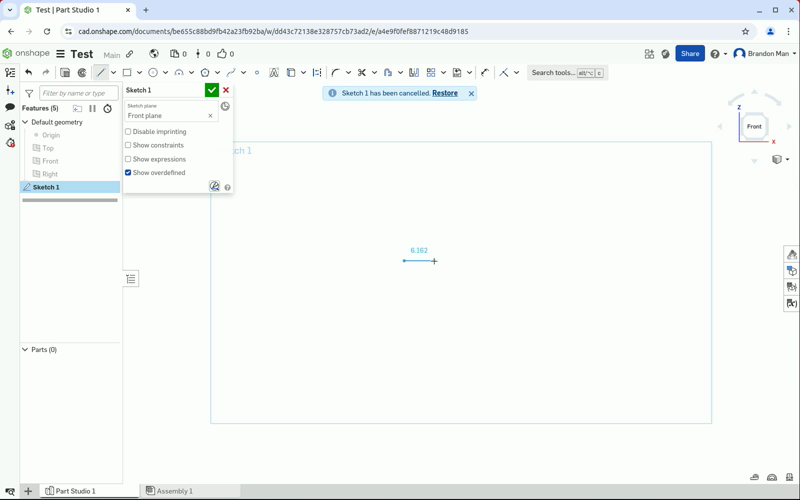
mouse_move(461, 260)
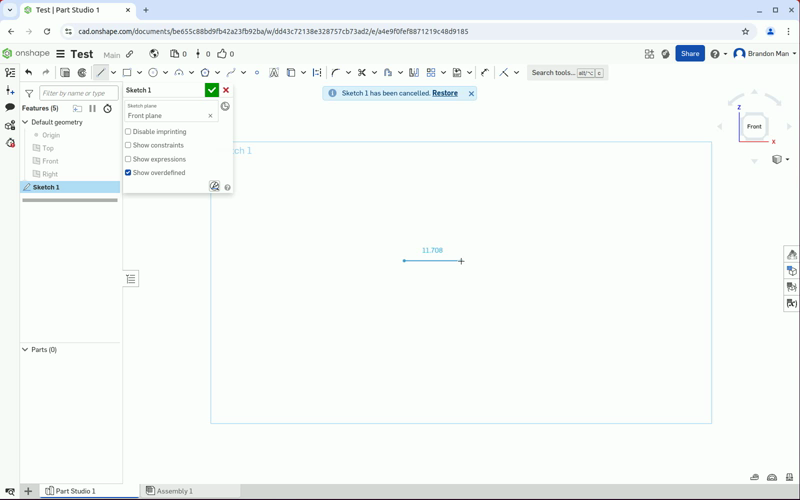
click(461, 260)
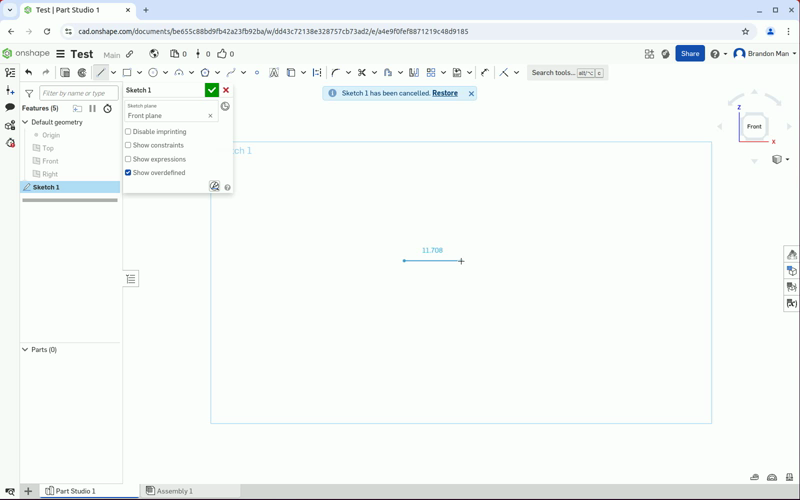
key_up(shift)
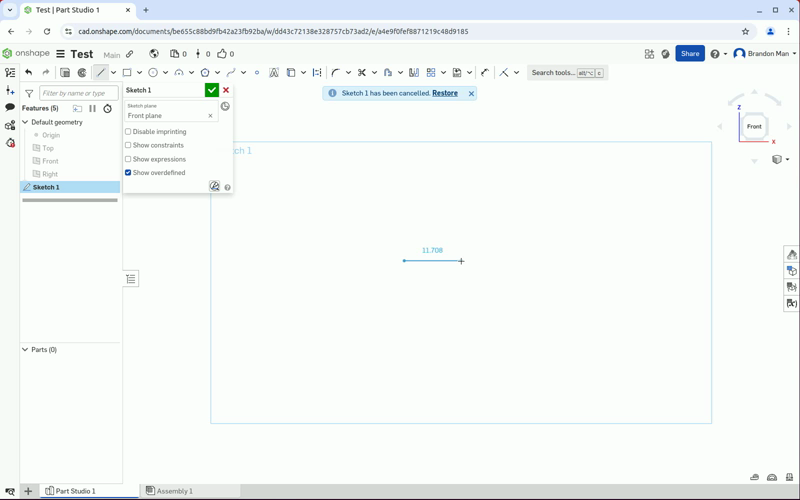
key_down(shift)
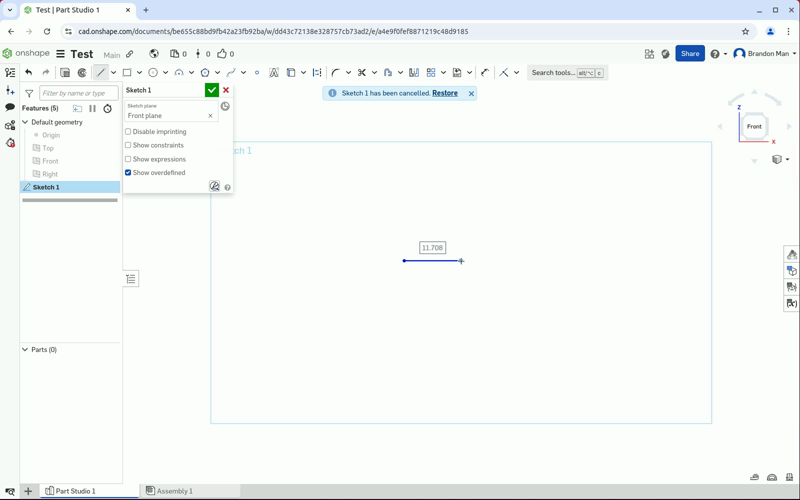
mouse_move(491, 260)
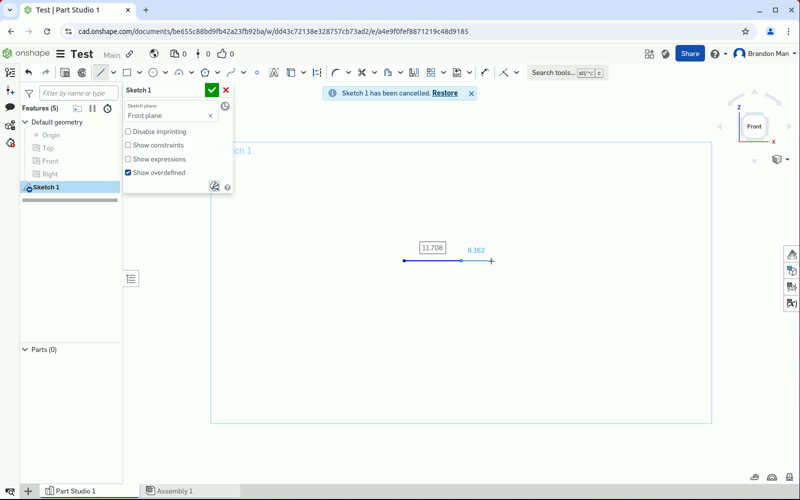
mouse_move(461, 237)
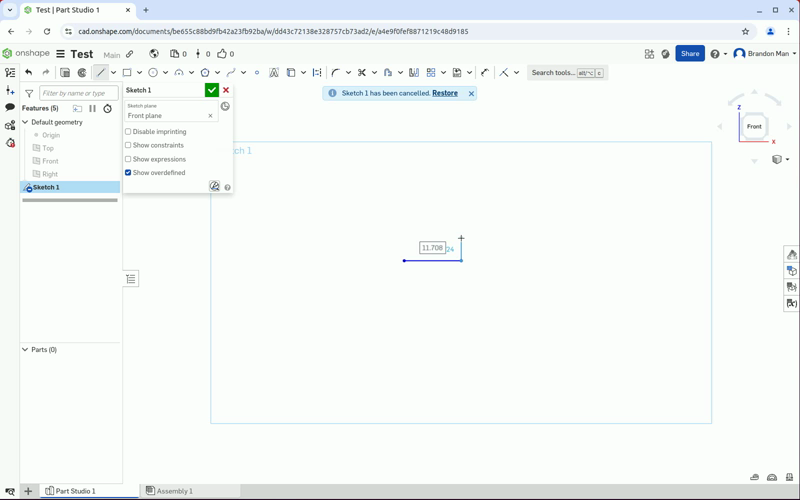
click(461, 237)
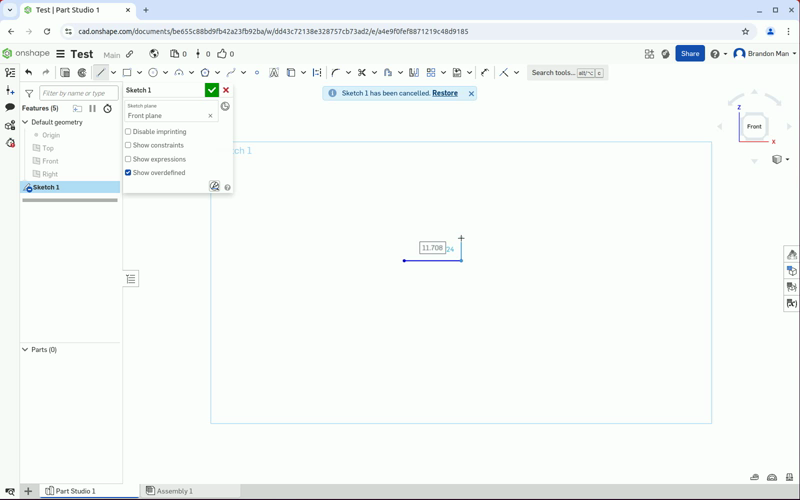
key_up(shift)
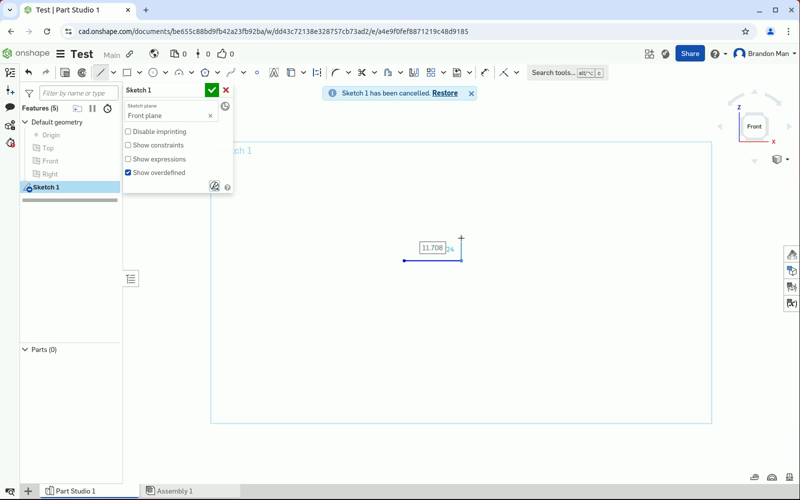
key_down(shift)
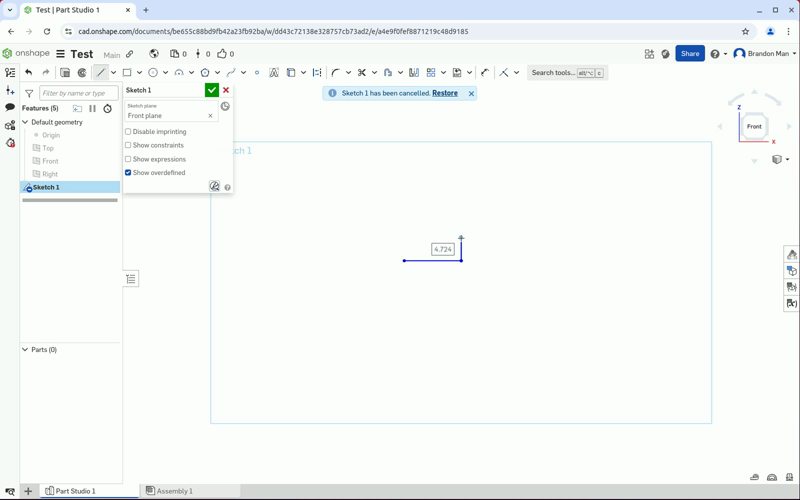
mouse_move(491, 237)
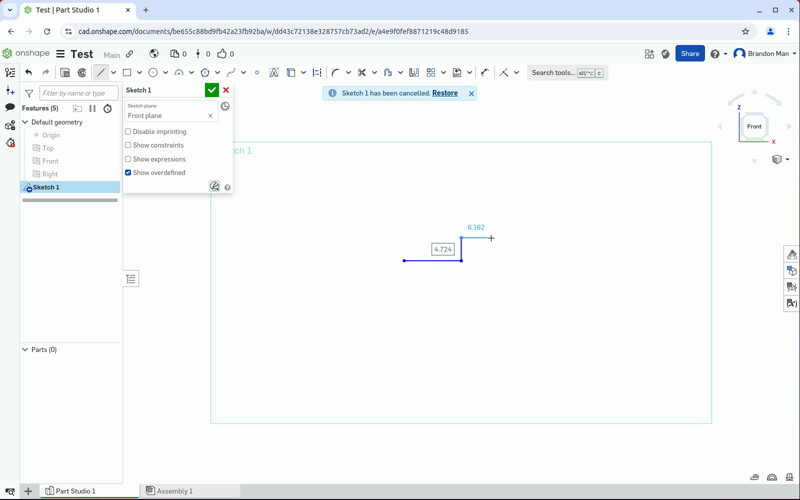
mouse_move(404, 237)
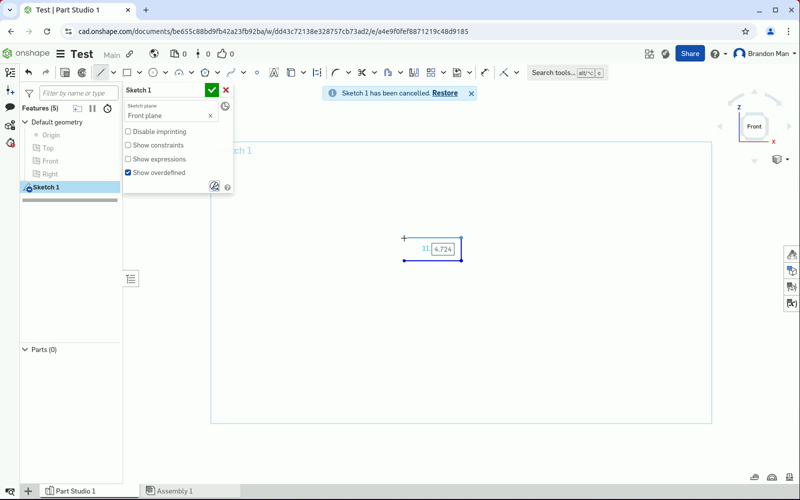
click(404, 237)
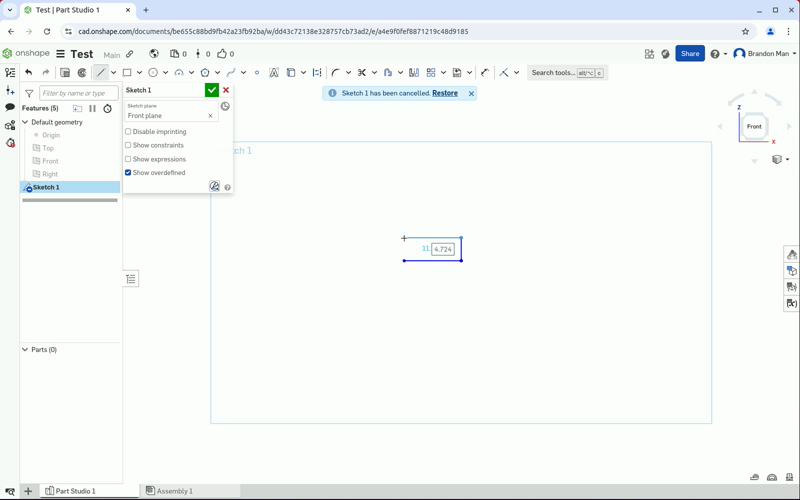
key_up(shift)
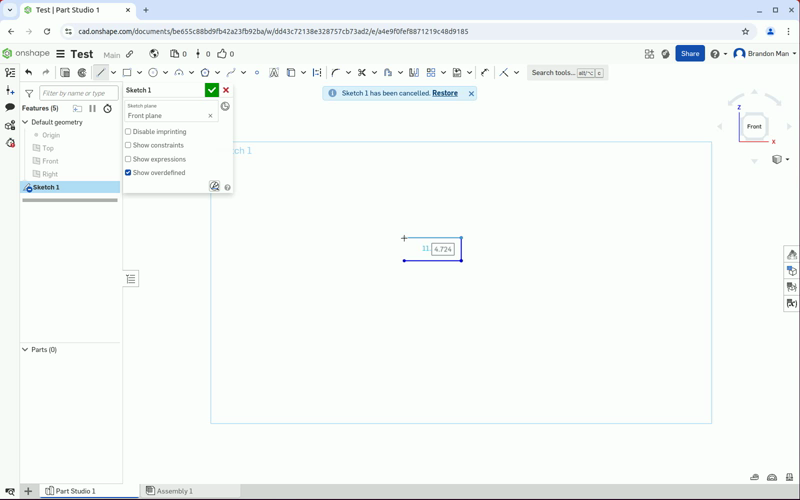
mouse_move(434, 237)
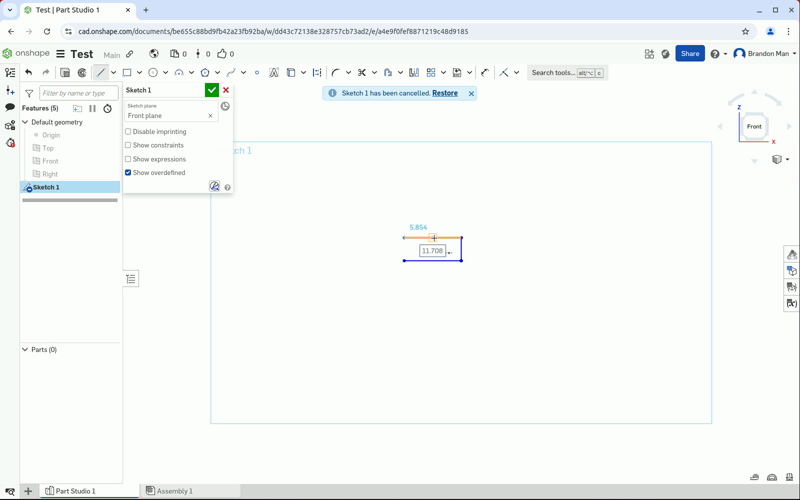
key_down(shift)
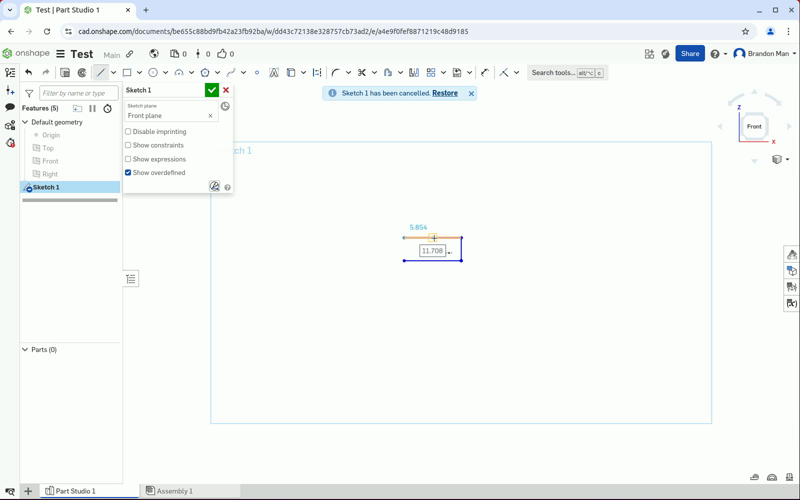
mouse_move(404, 260)
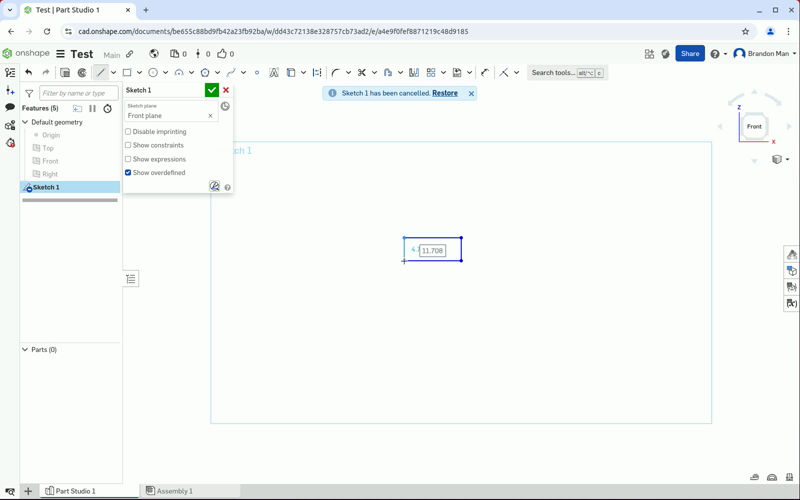
key_up(shift)
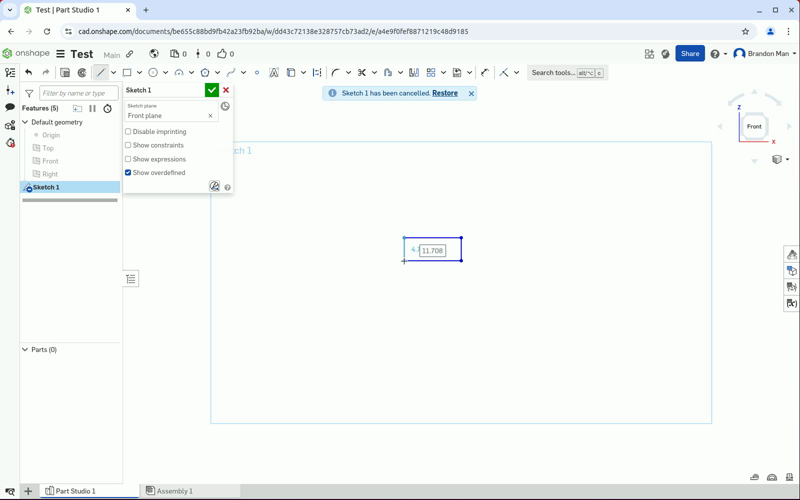
click(404, 260)
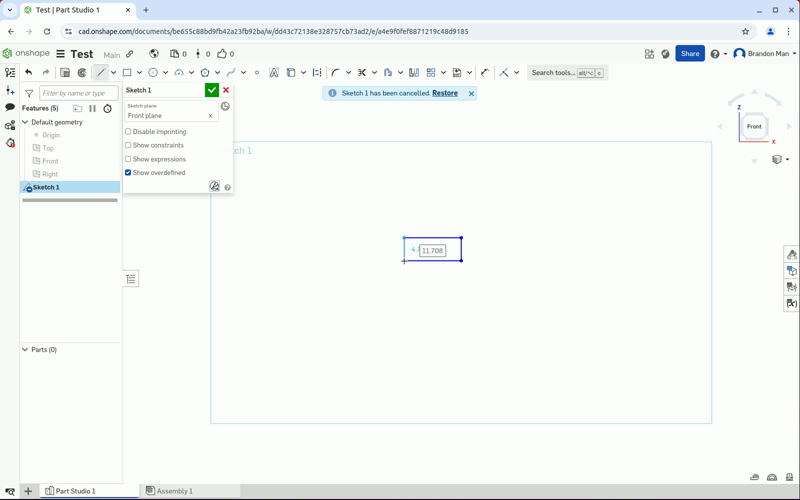
key(esc)
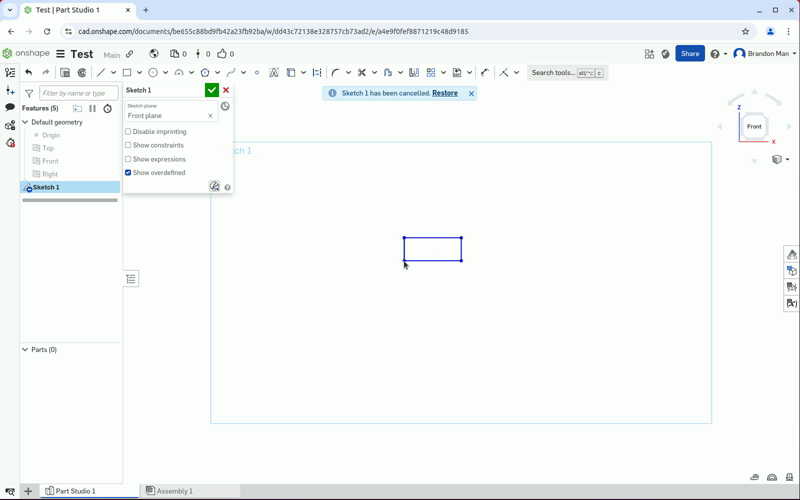
mouse_move(424, 242)
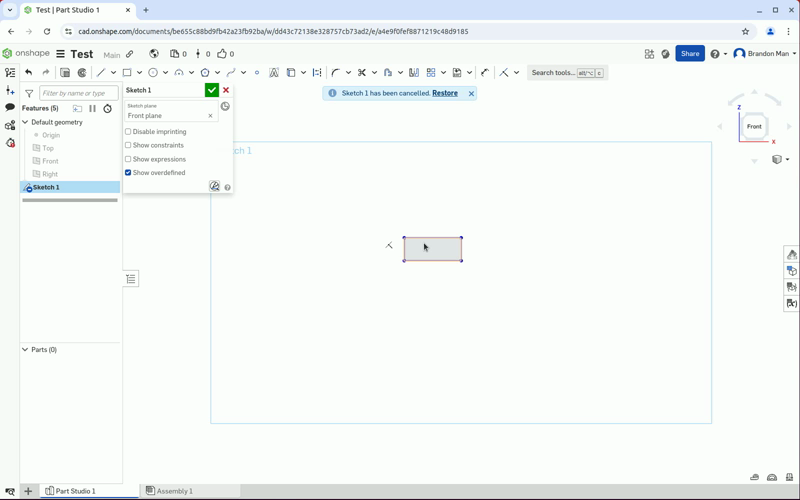
scroll(6)
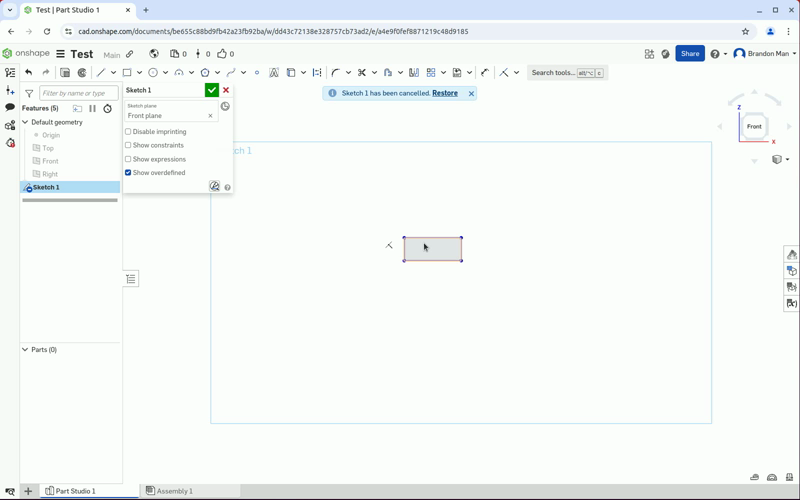
scroll(6)
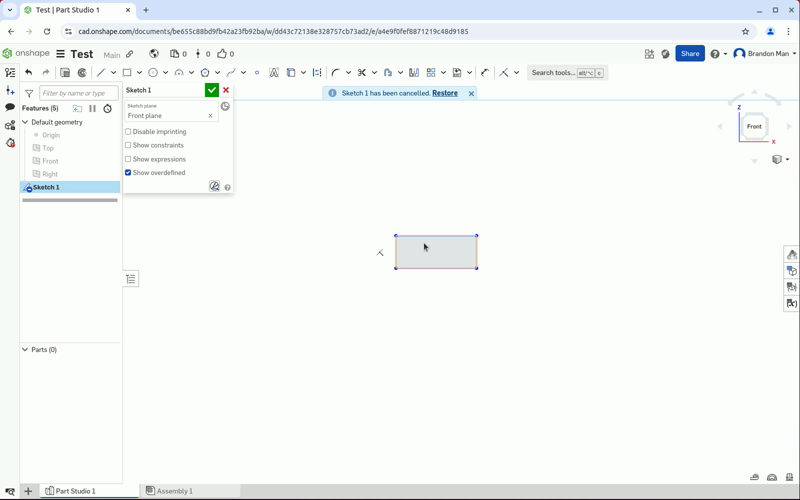
scroll(6)
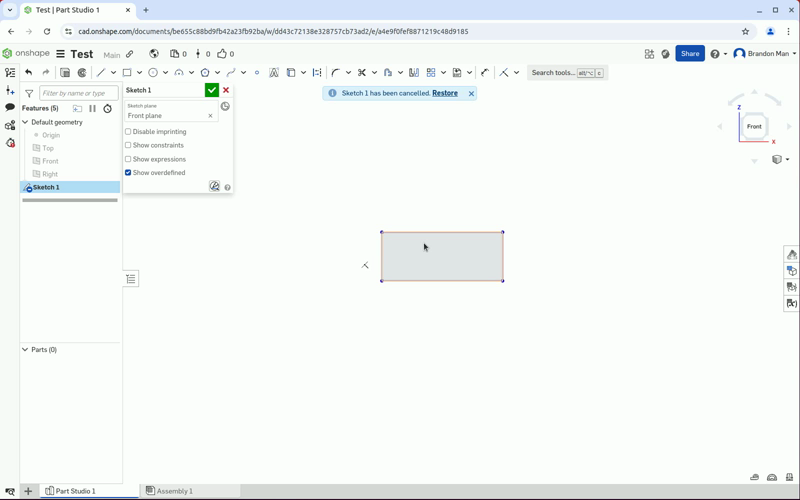
scroll(6)
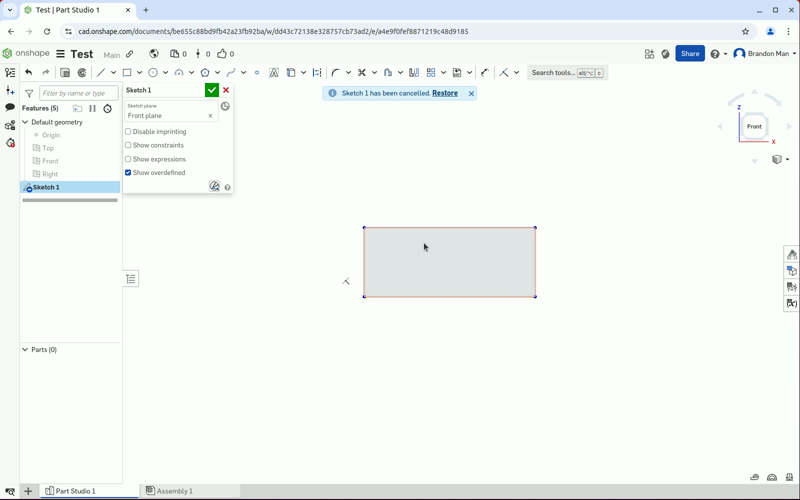
scroll(6)
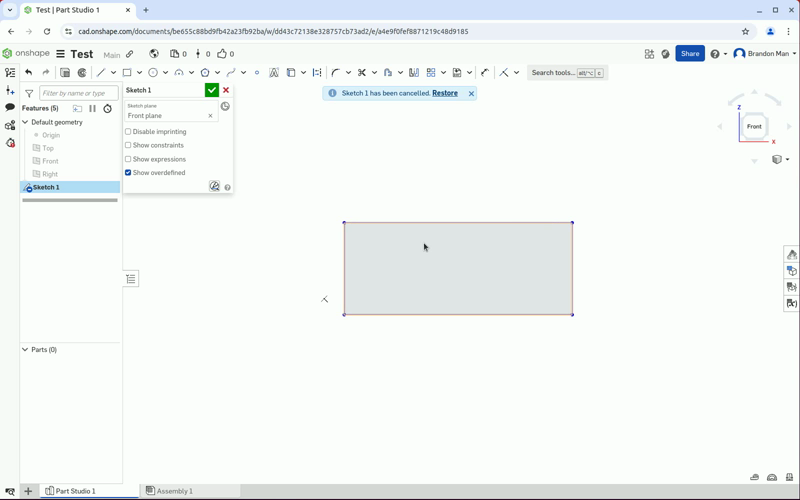
scroll(6)
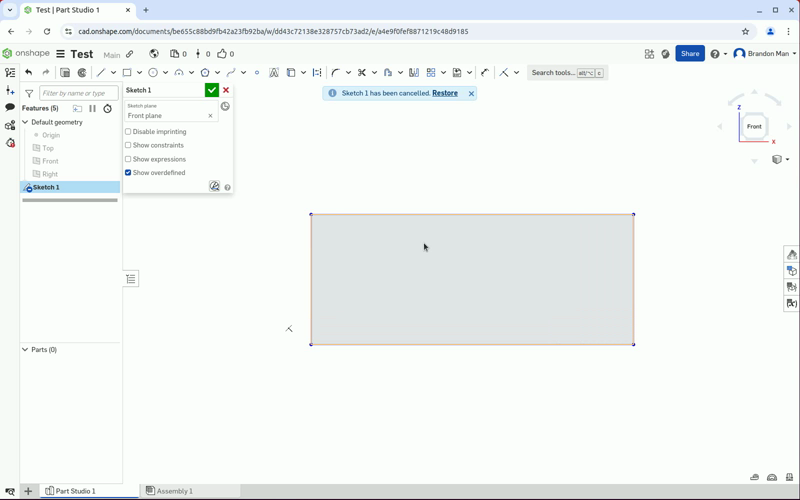
scroll(6)
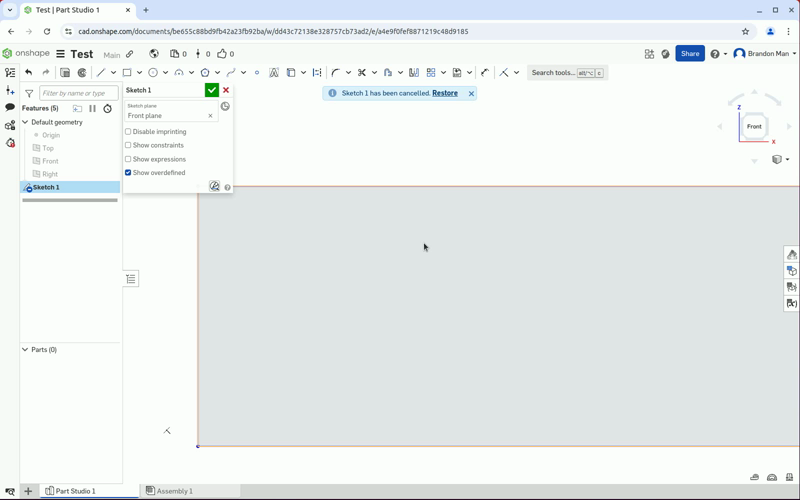
click(424, 242)
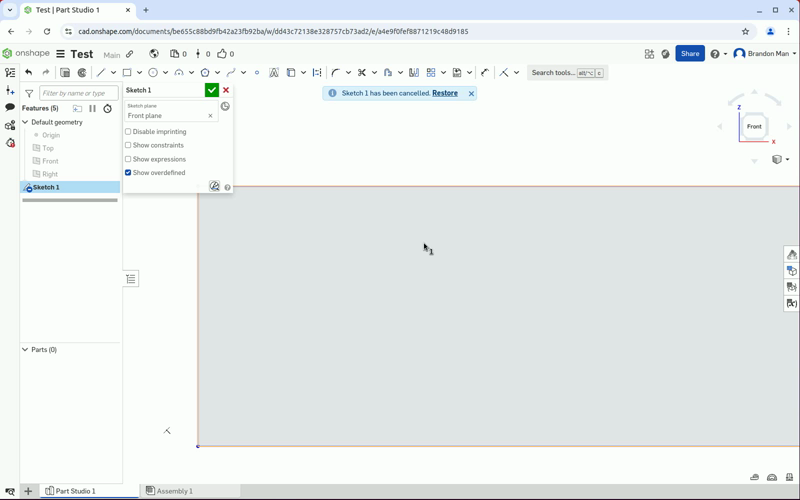
scroll(-6)
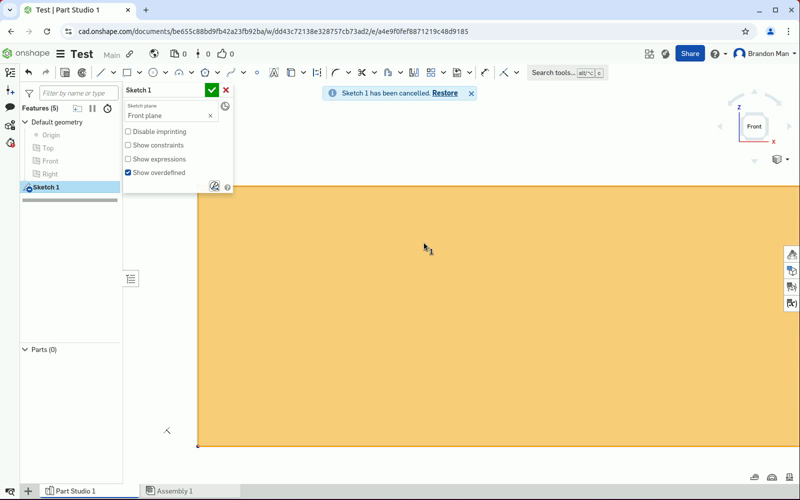
scroll(-6)
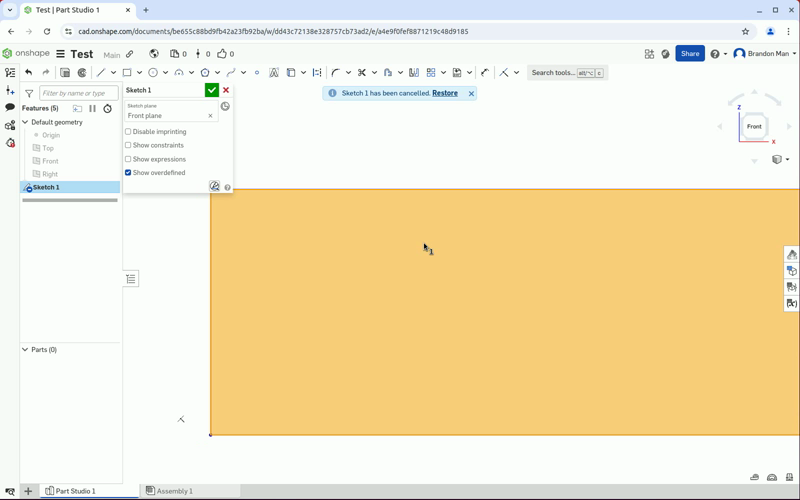
scroll(-6)
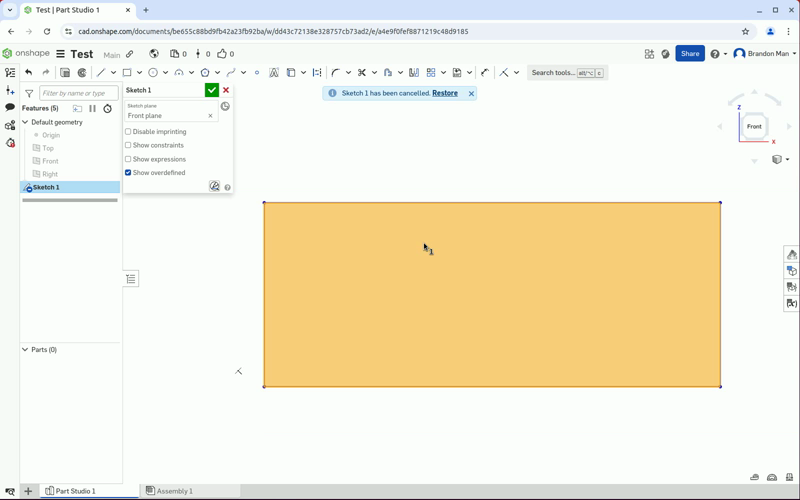
scroll(-6)
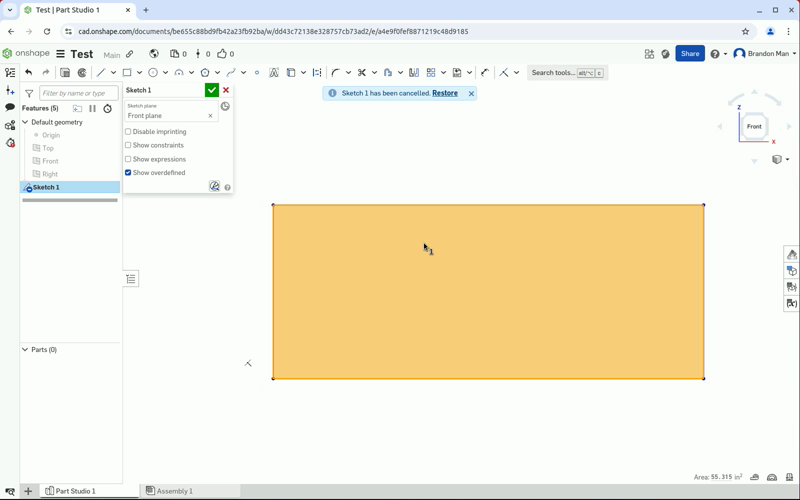
scroll(-6)
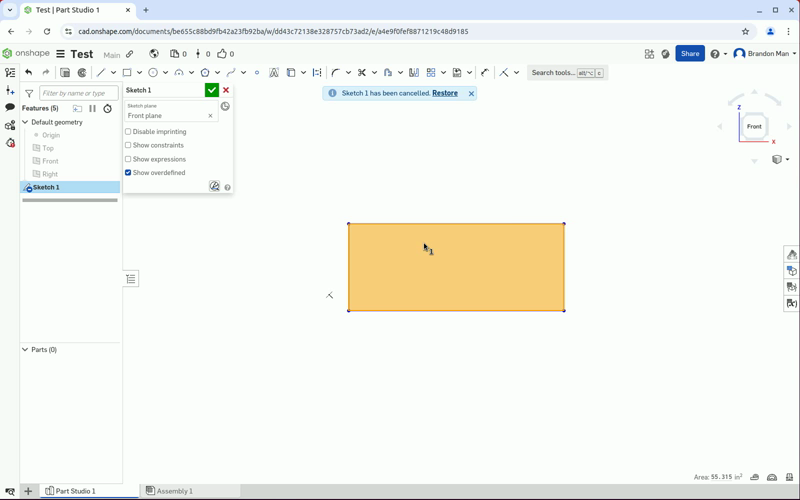
scroll(-6)
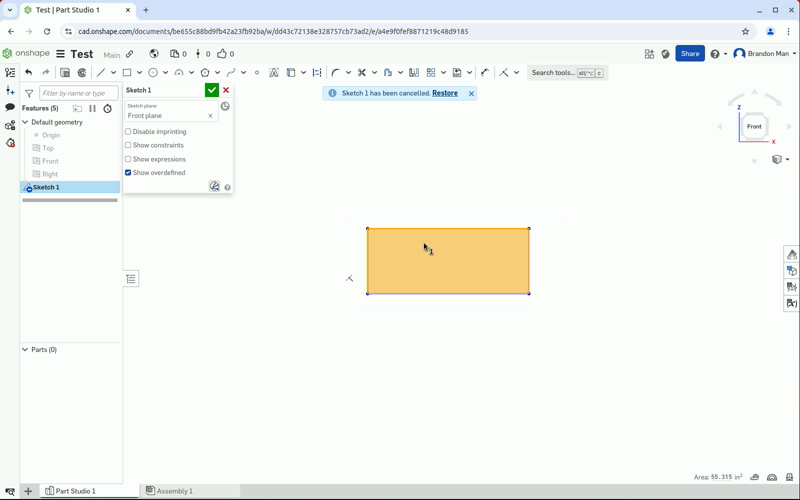
scroll(-6)
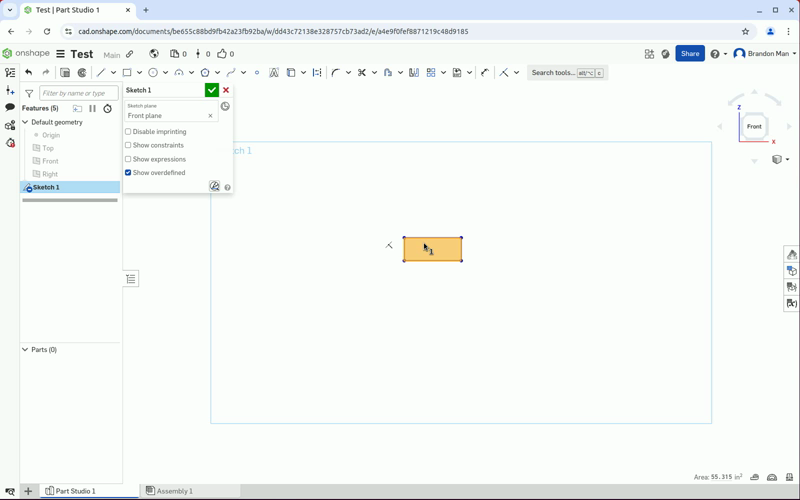
mouse_move(73, 352)
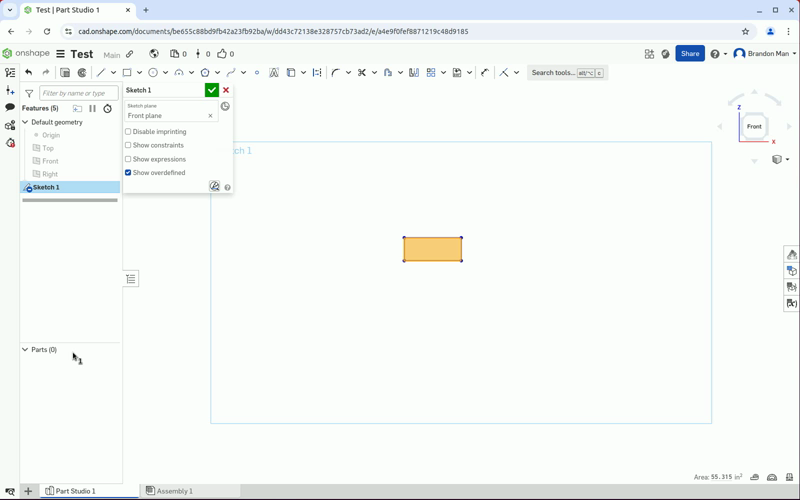
key(shift+y)
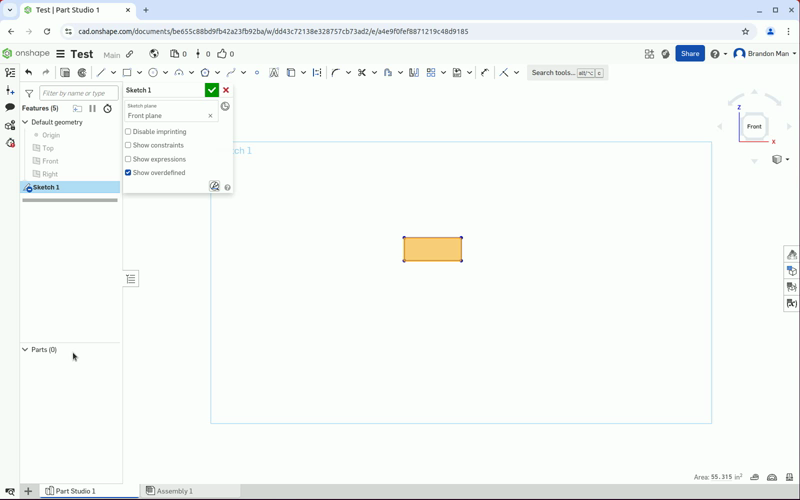
key(shift+e)
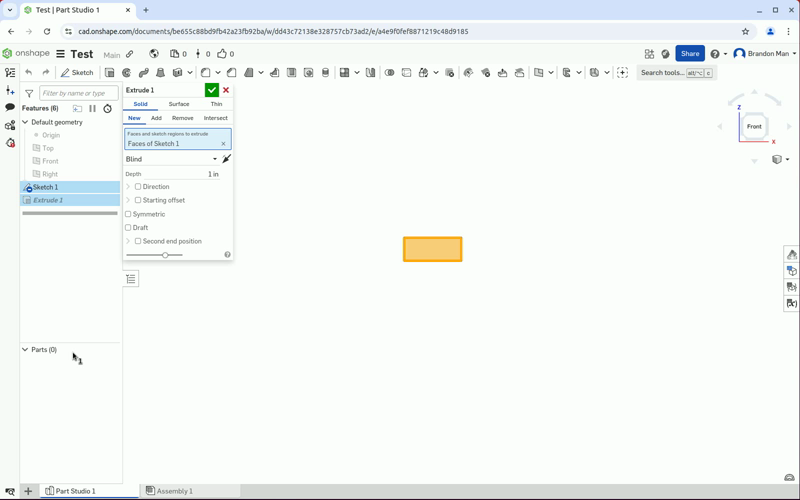
mouse_move(143, 106)
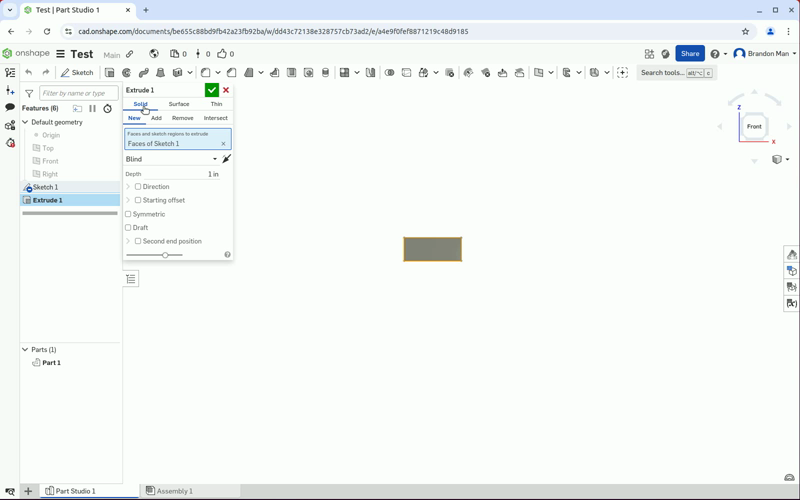
click(143, 106)
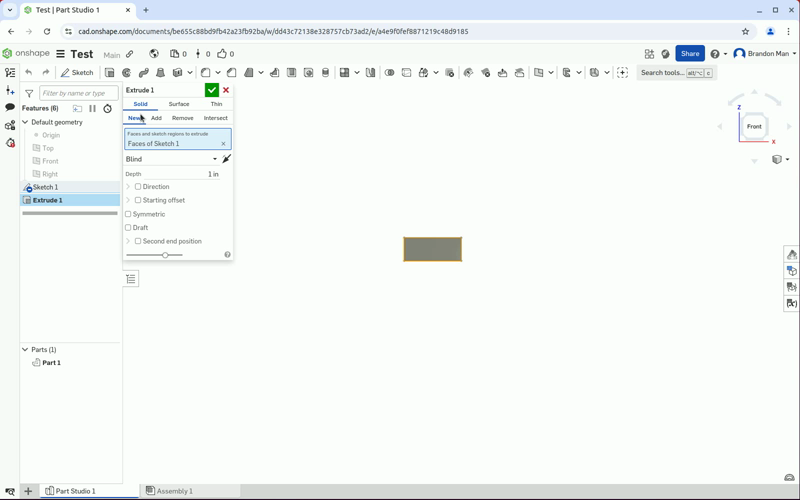
mouse_move(137, 120)
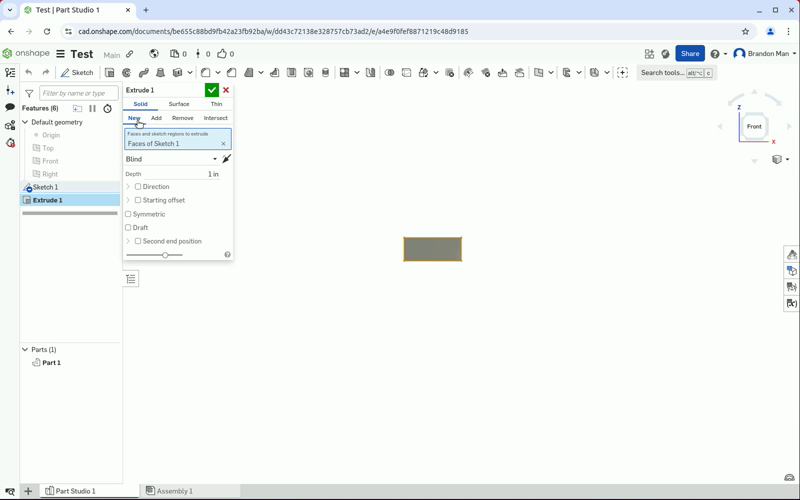
click(137, 120)
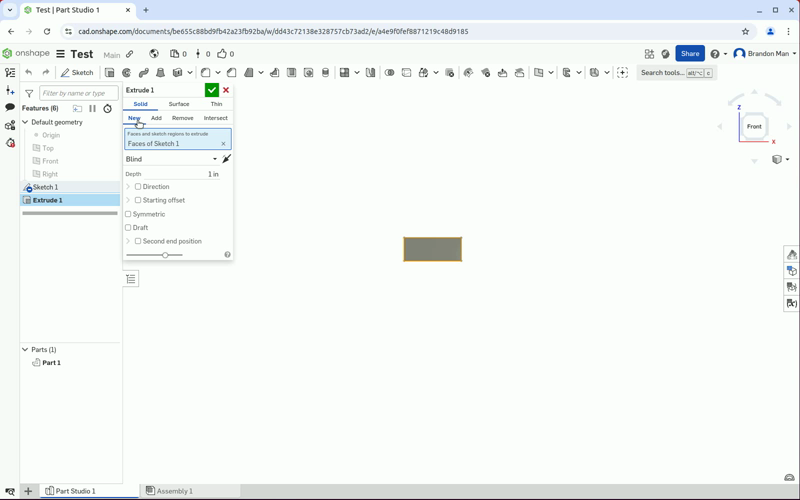
key(tab, 4)
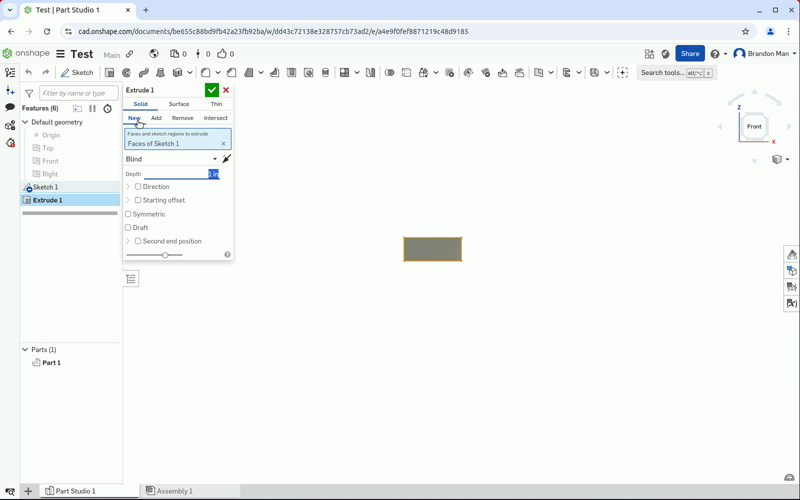
text(8.184)
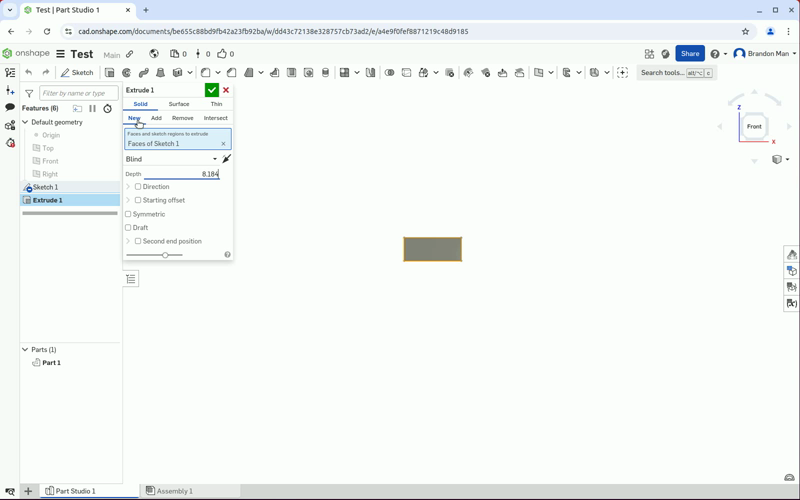
key(tab, 3)
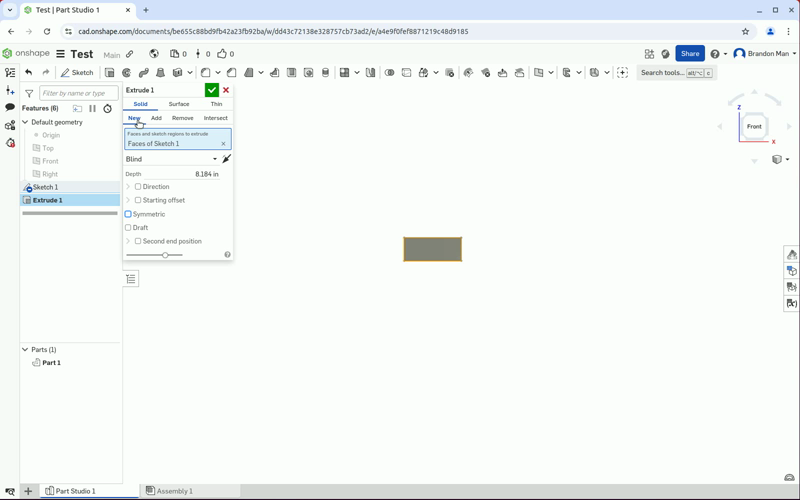
key(space)
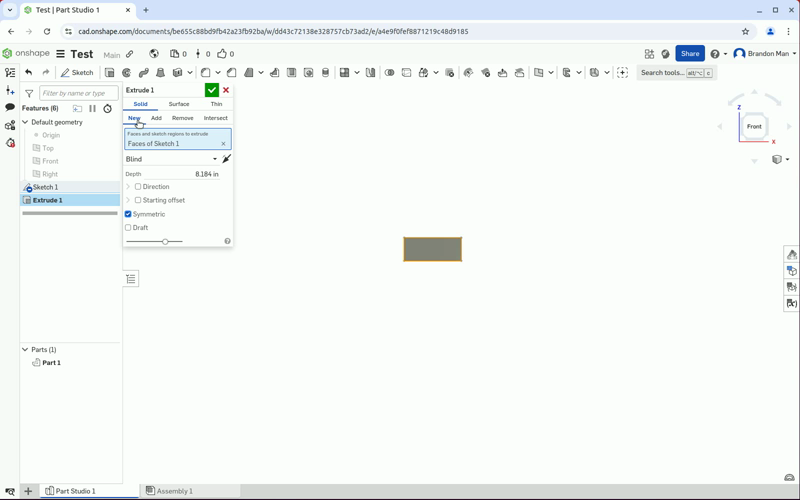
key(enter)
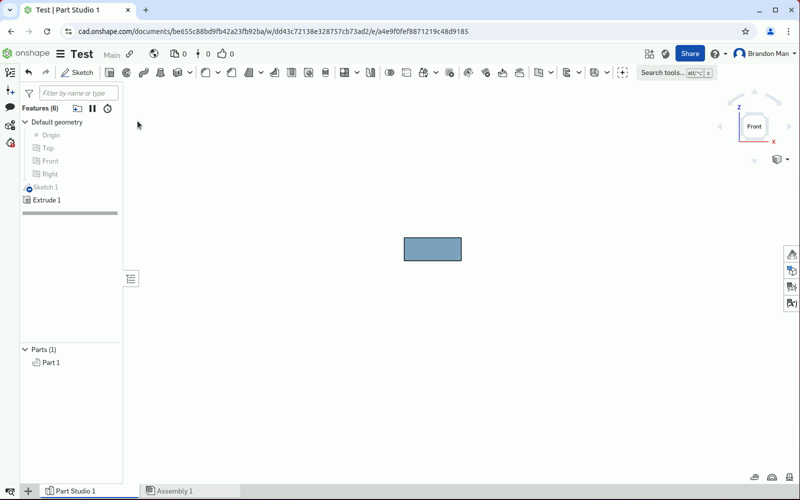
key(shift+h)
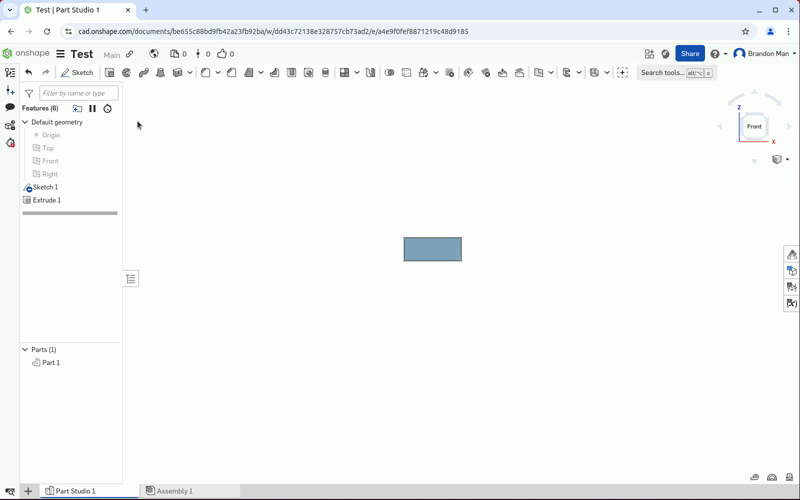
key(shift+h)
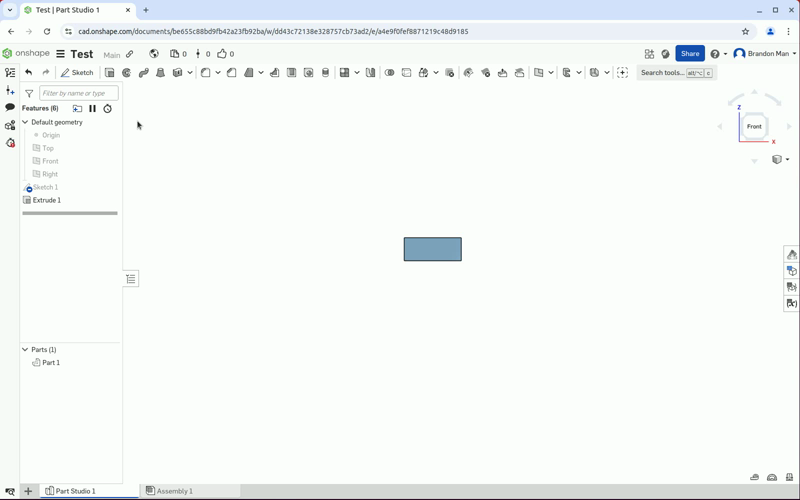
mouse_move(73, 189)
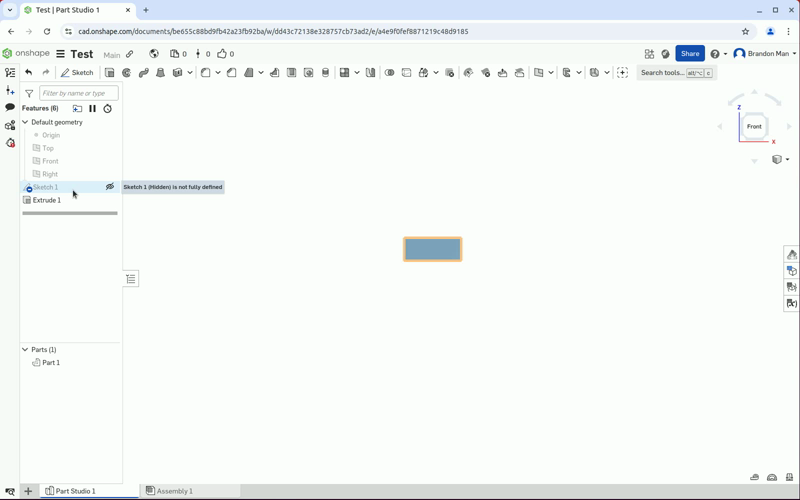
click(73, 189)
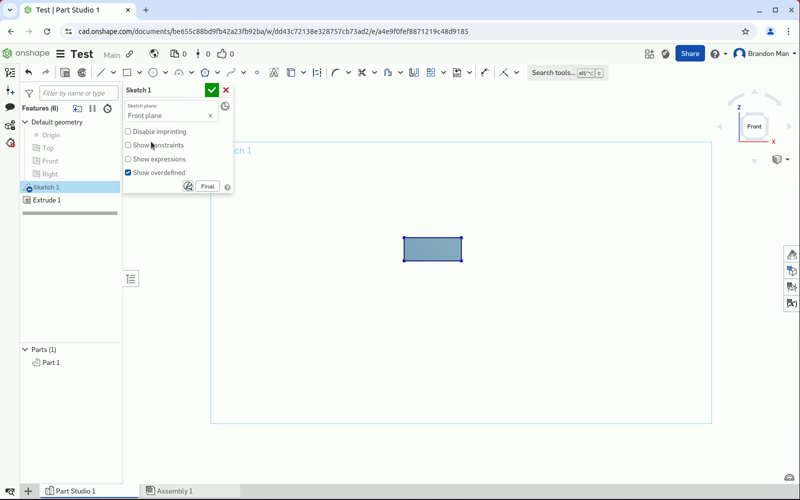
mouse_move(229, 92)
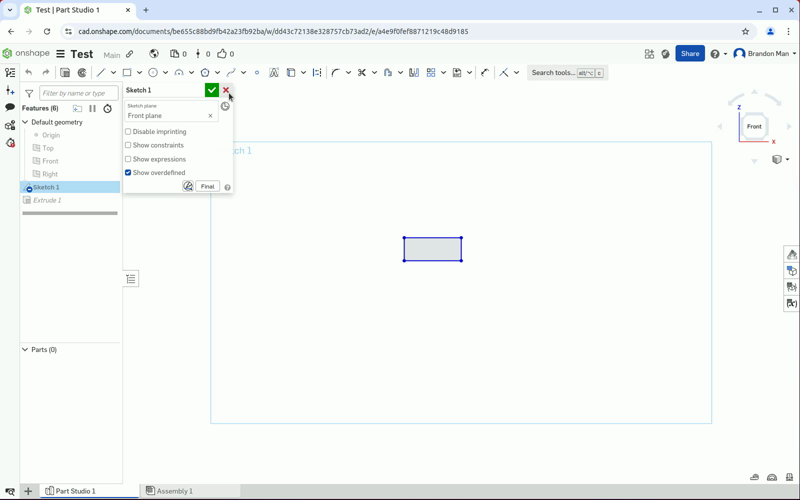
click(229, 92)
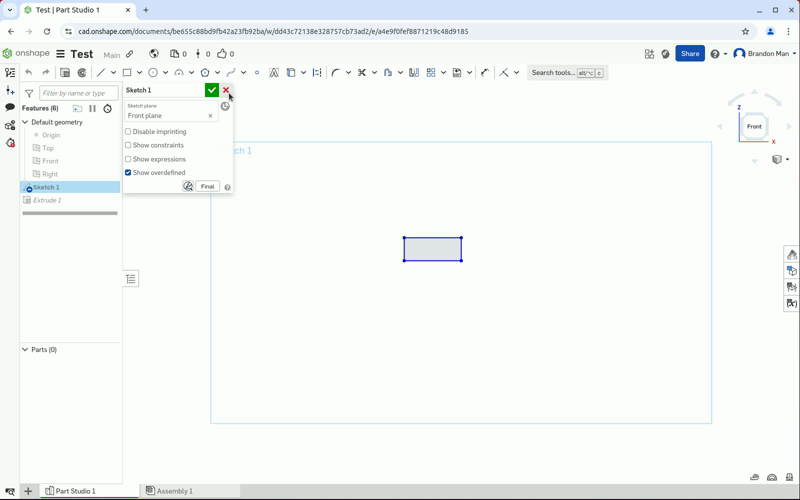
key(shift+s)
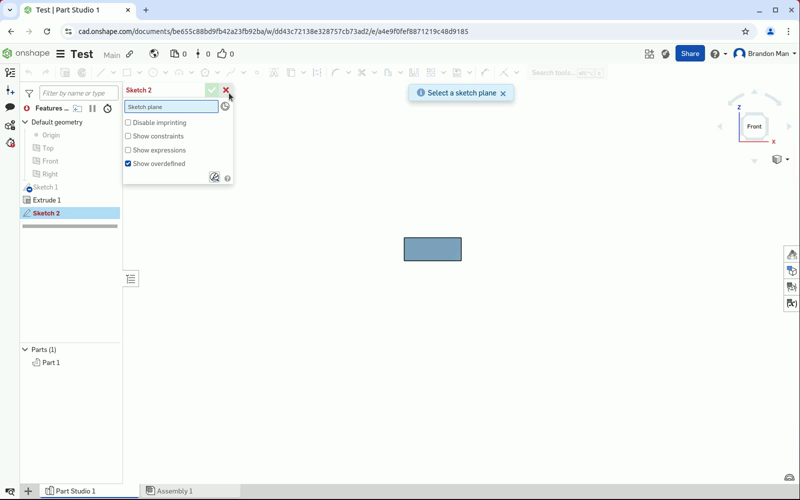
mouse_move(73, 163)
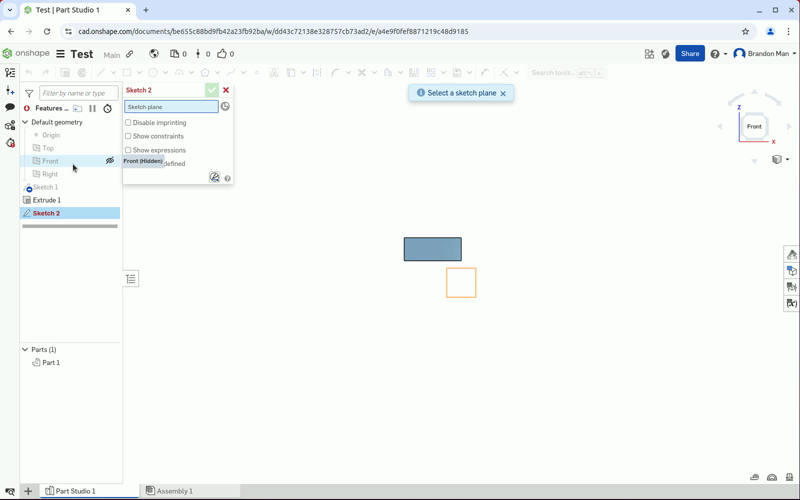
click(73, 163)
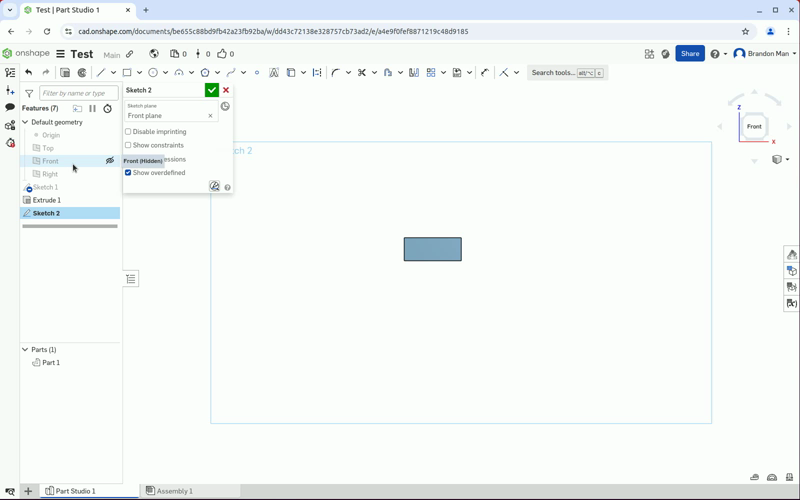
mouse_move(73, 352)
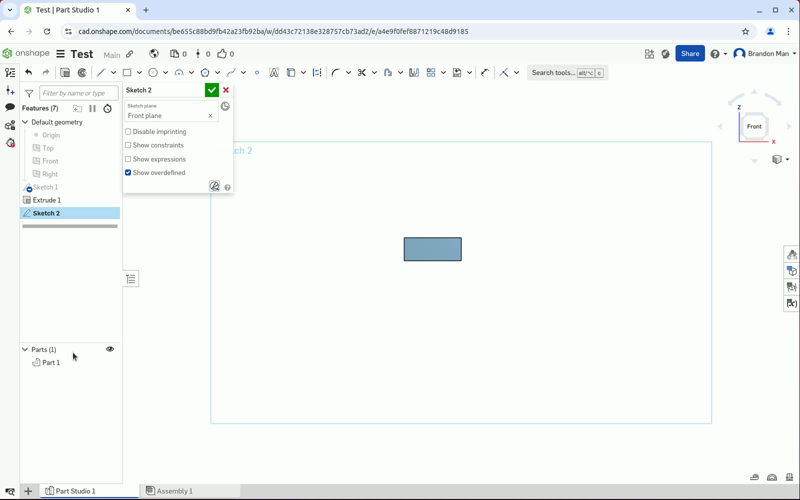
key(y)
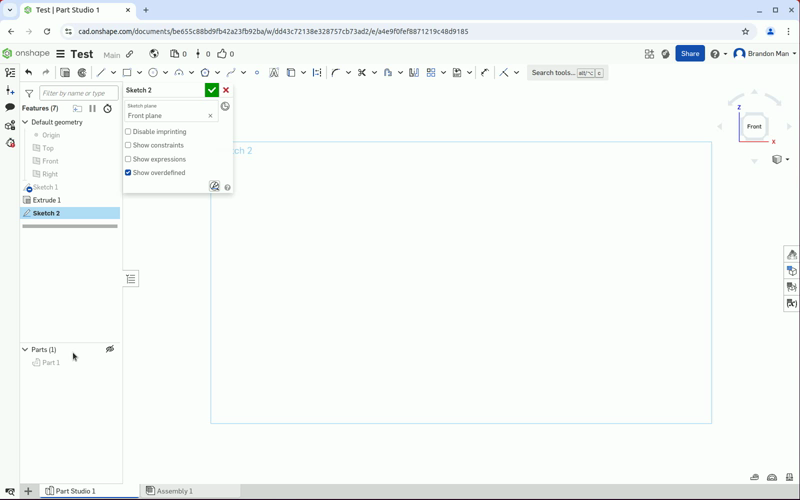
key(l)
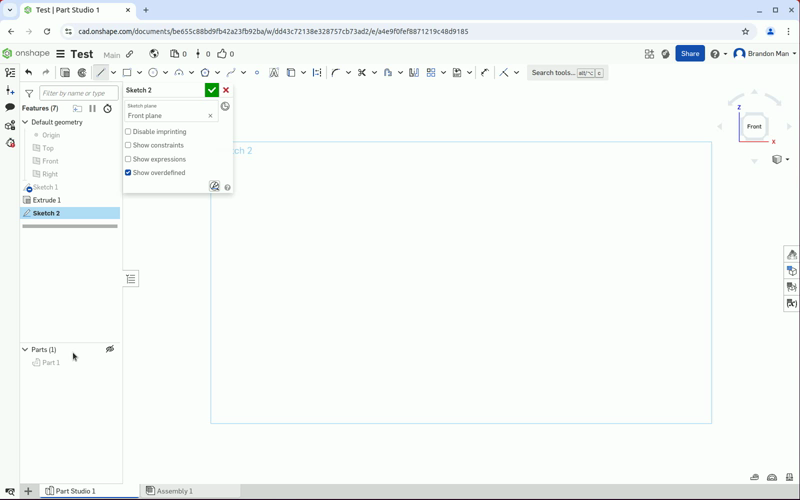
key_down(shift)
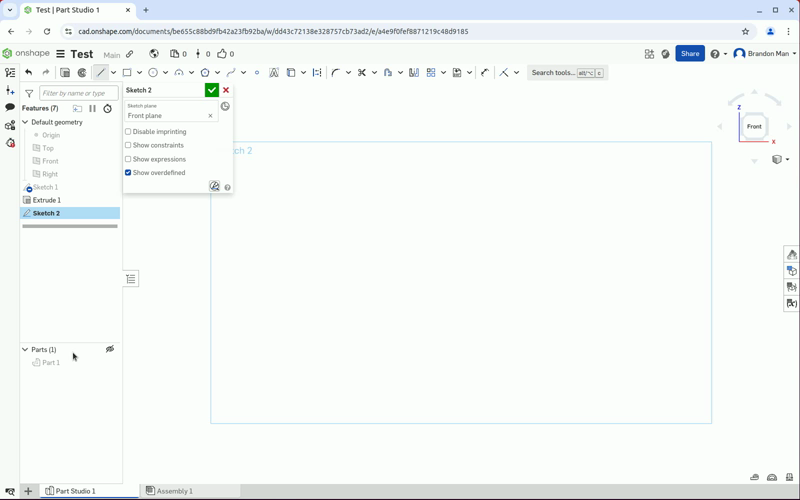
mouse_move(370, 305)
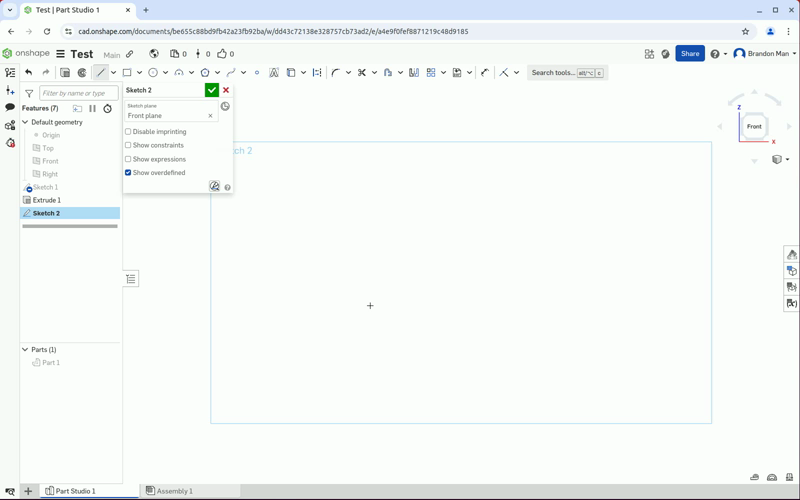
click(370, 305)
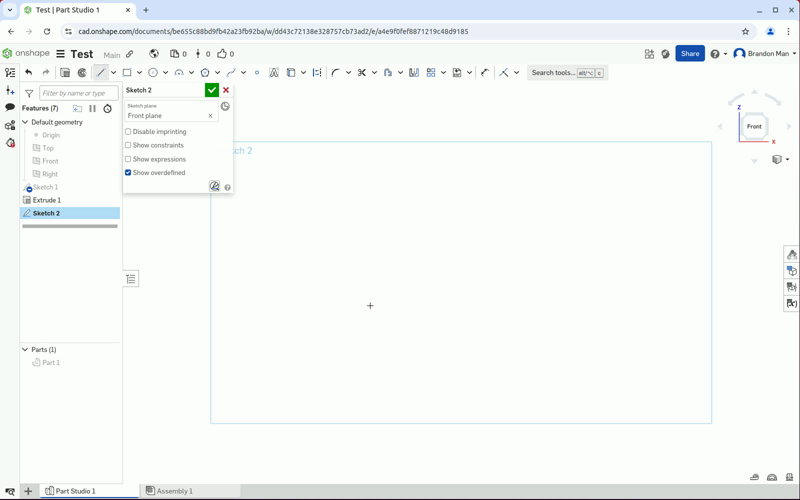
key_up(shift)
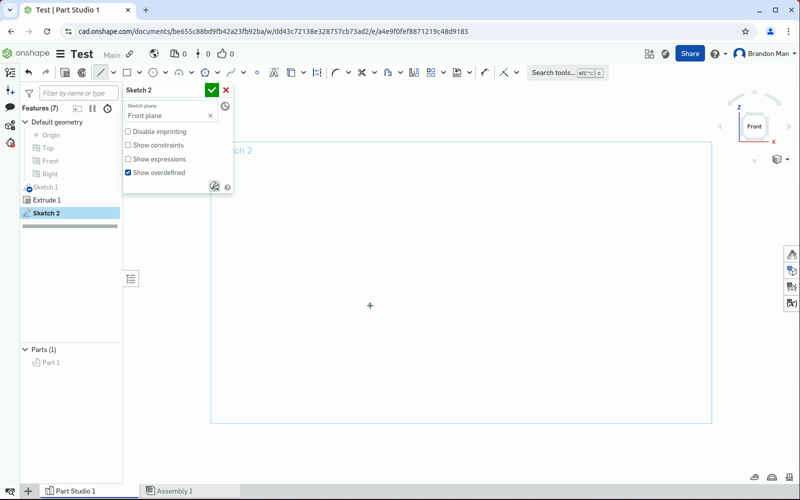
key_down(shift)
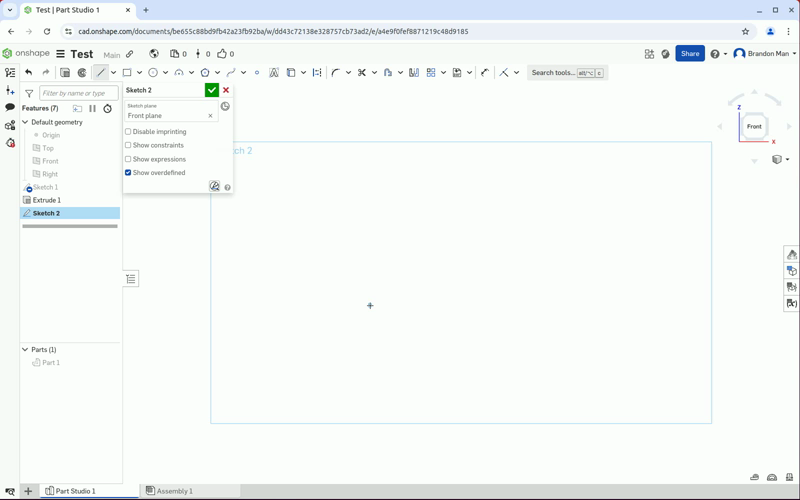
mouse_move(460, 305)
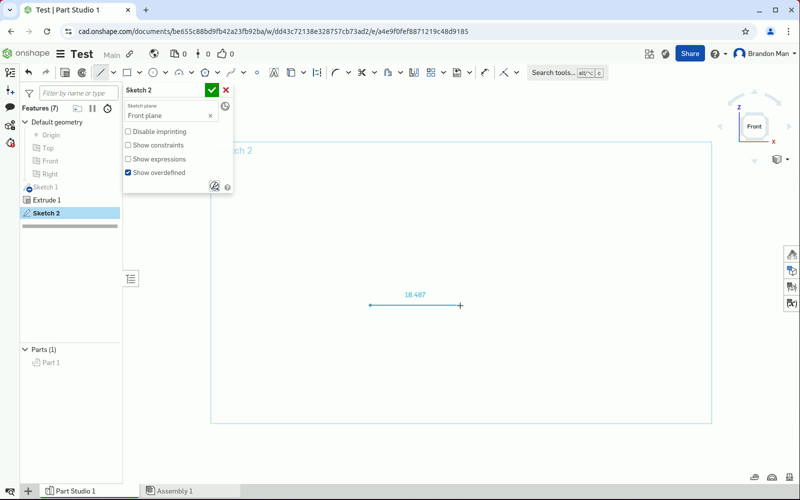
click(460, 305)
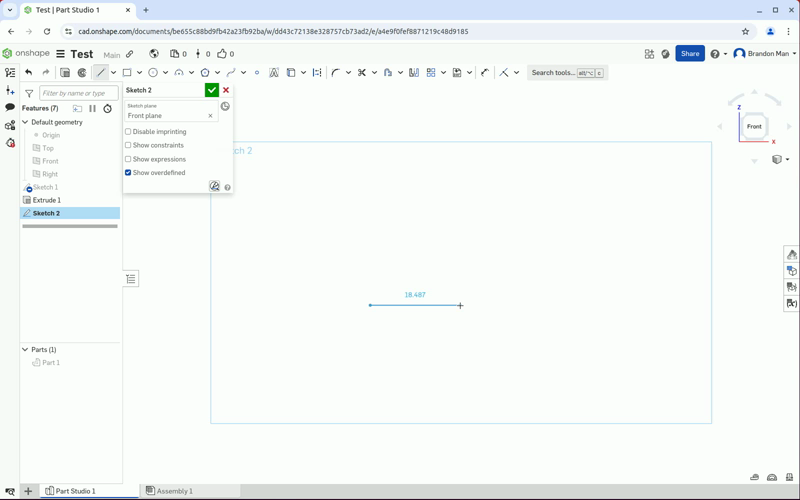
key_up(shift)
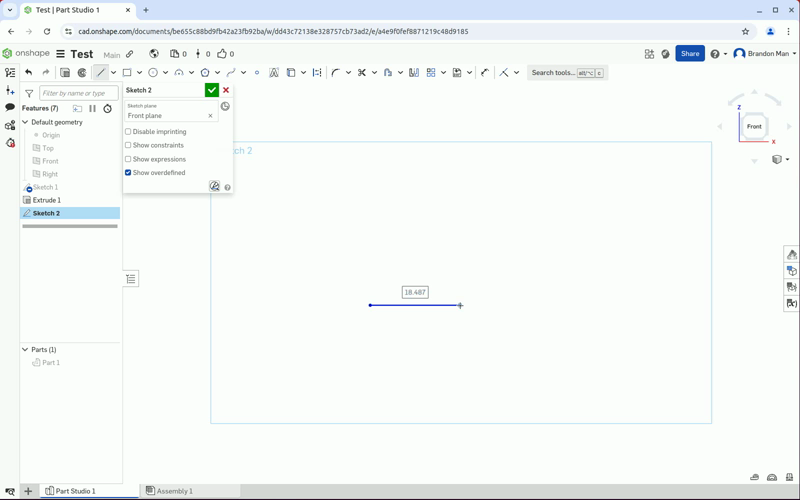
key(esc)
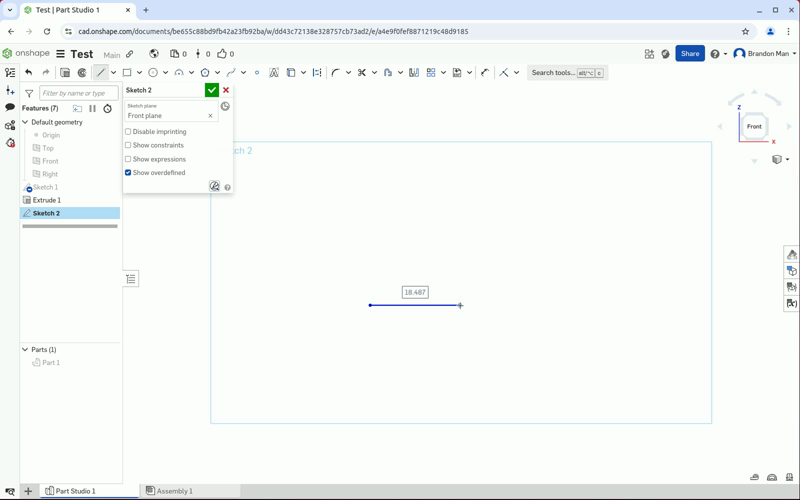
key(a)
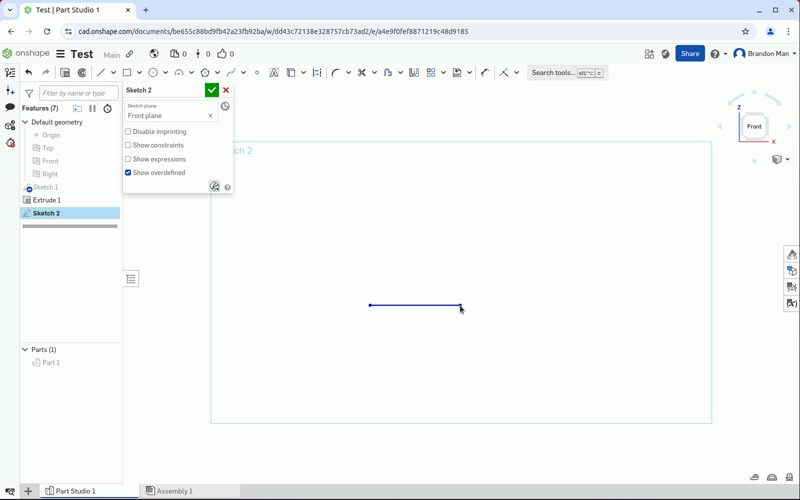
mouse_move(460, 305)
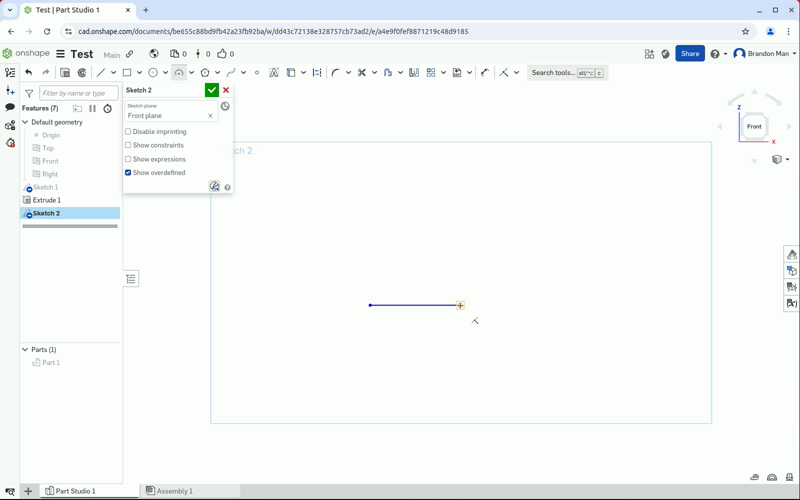
click(460, 305)
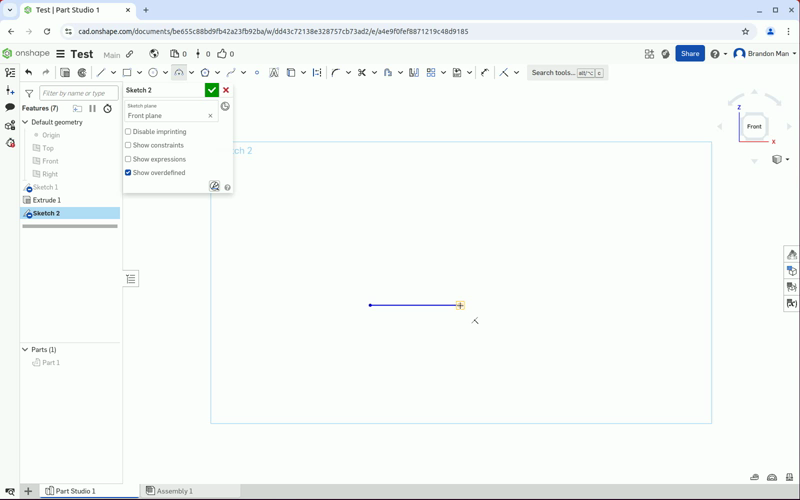
key_down(shift)
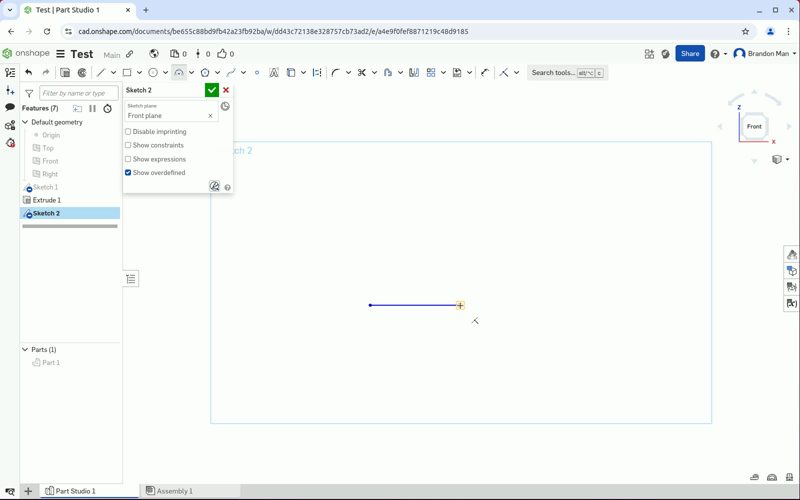
mouse_move(460, 260)
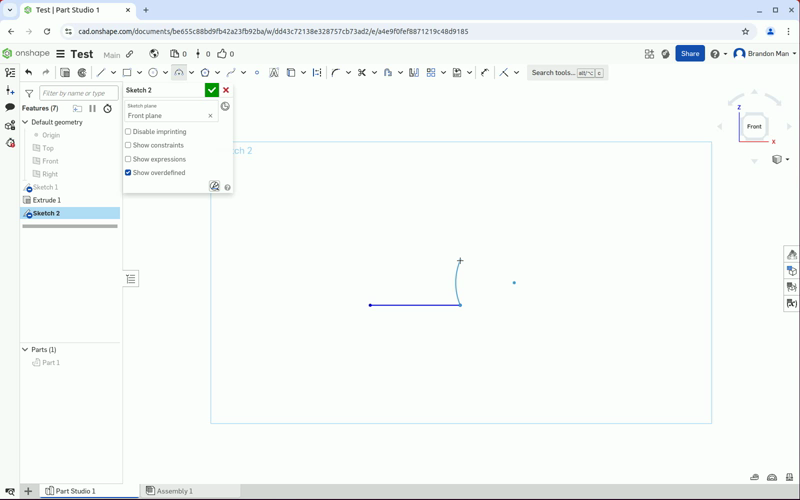
click(460, 260)
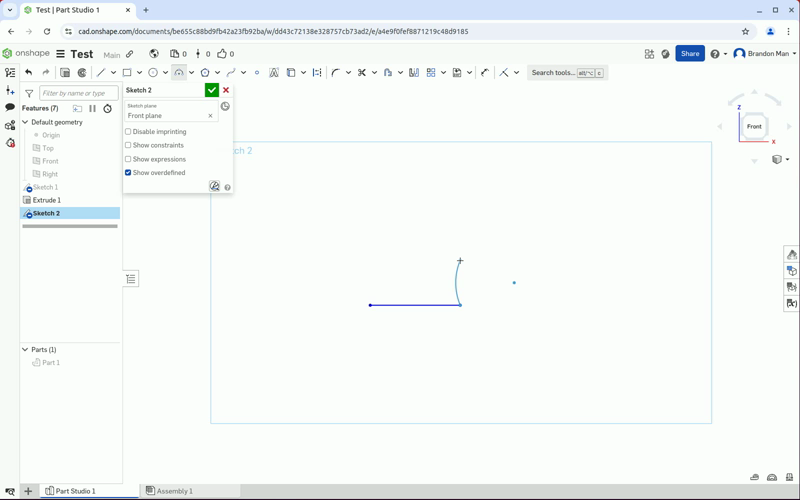
mouse_move(483, 282)
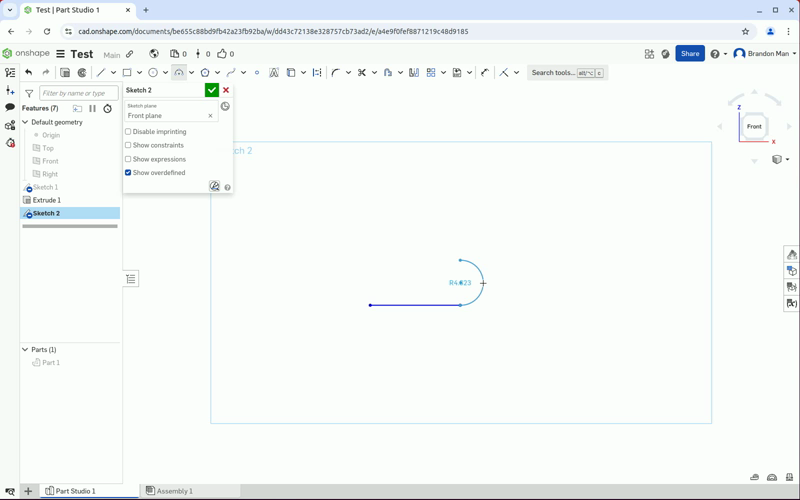
click(483, 282)
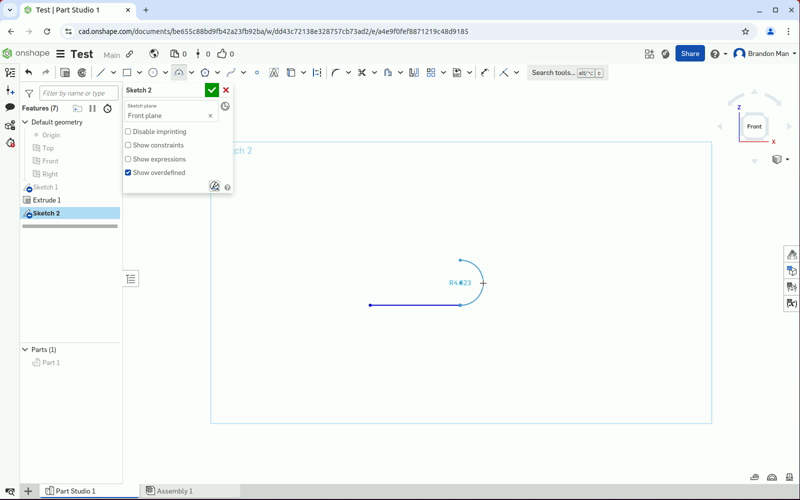
key_up(shift)
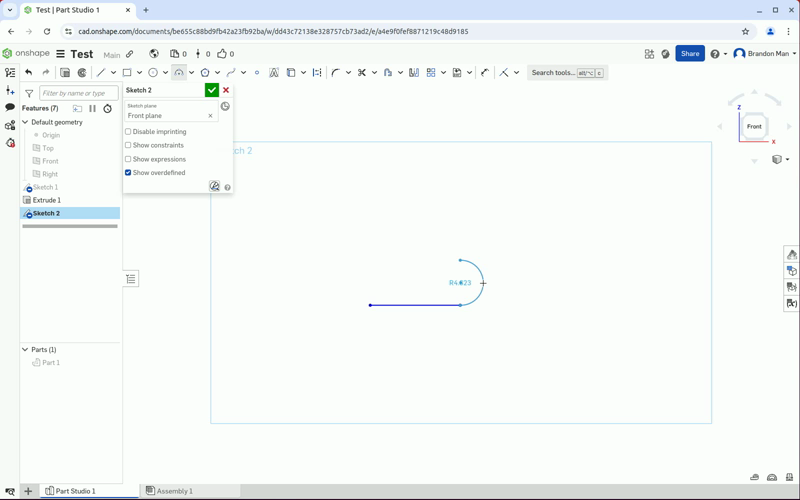
key(esc)
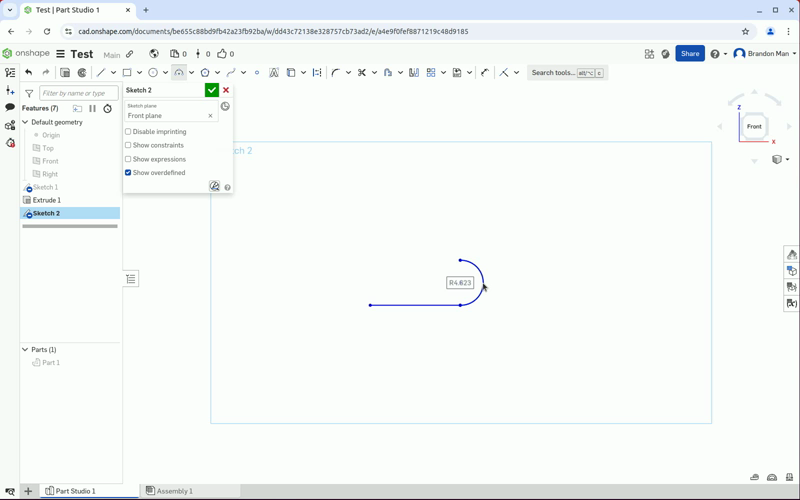
key(l)
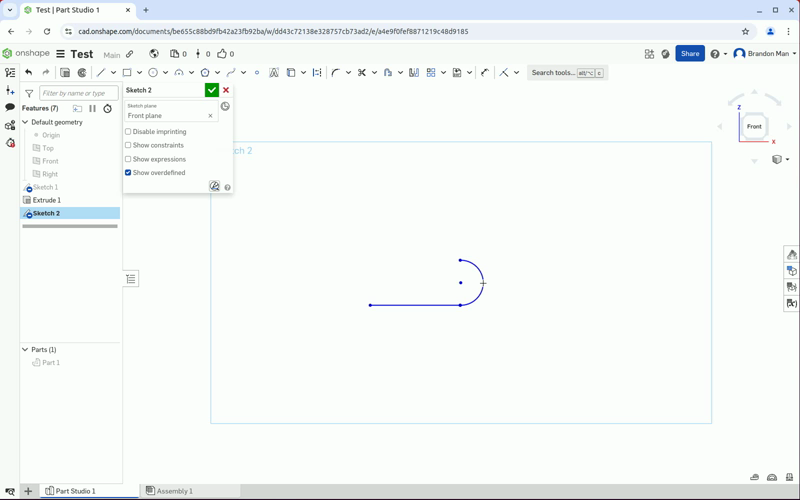
mouse_move(460, 260)
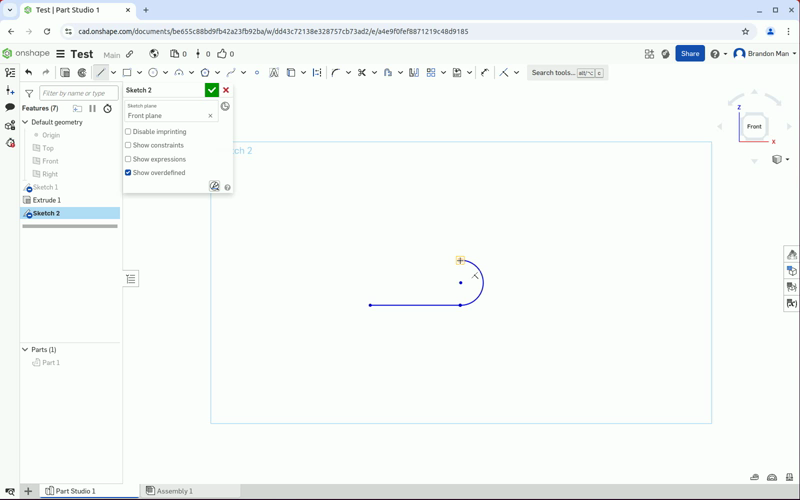
click(460, 260)
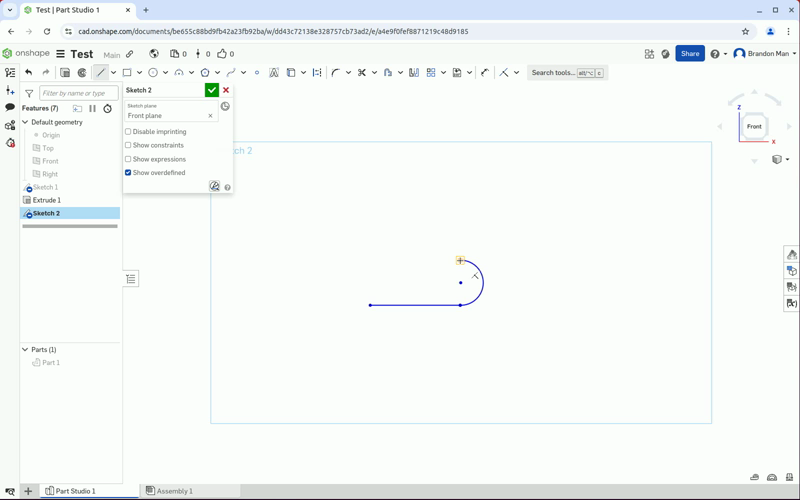
key_down(shift)
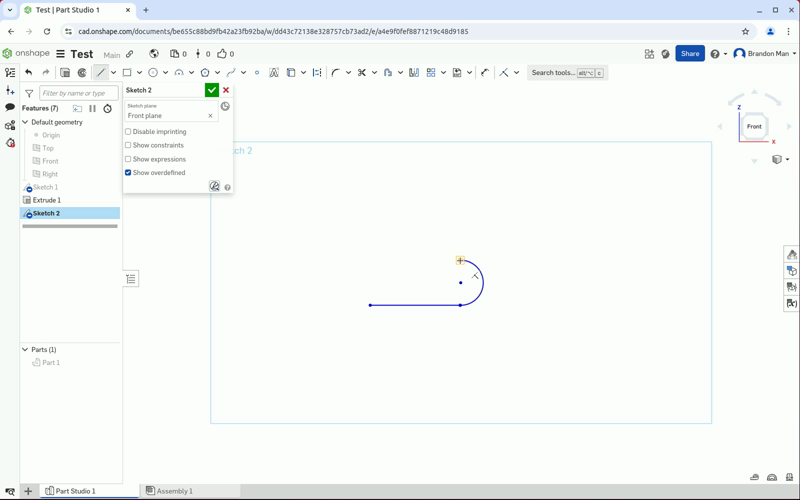
mouse_move(490, 260)
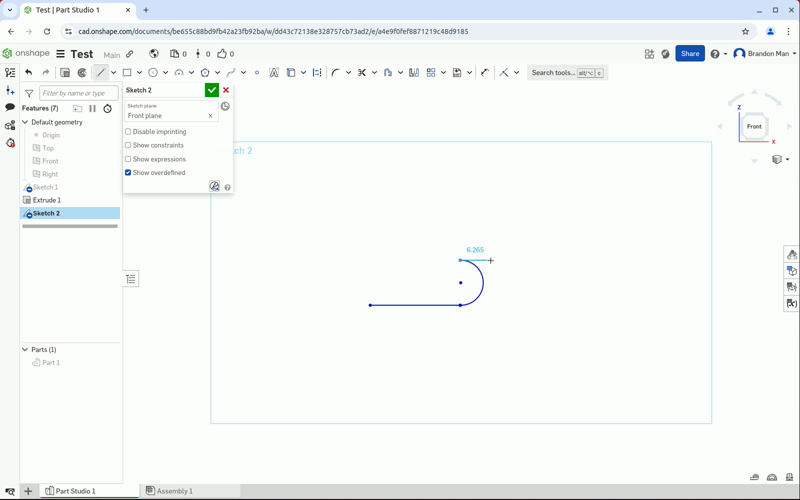
mouse_move(403, 260)
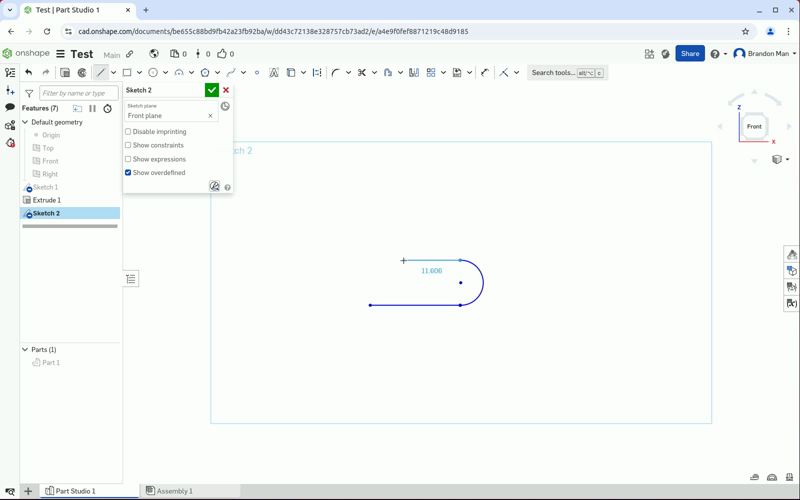
click(403, 260)
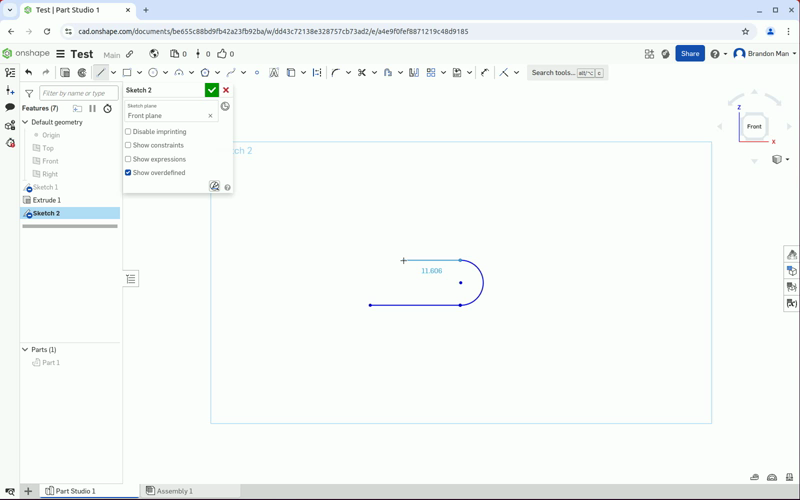
key_up(shift)
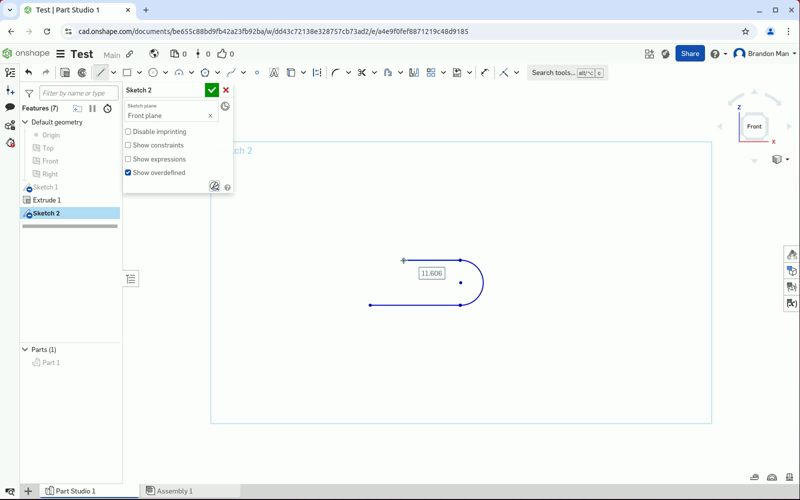
key_down(shift)
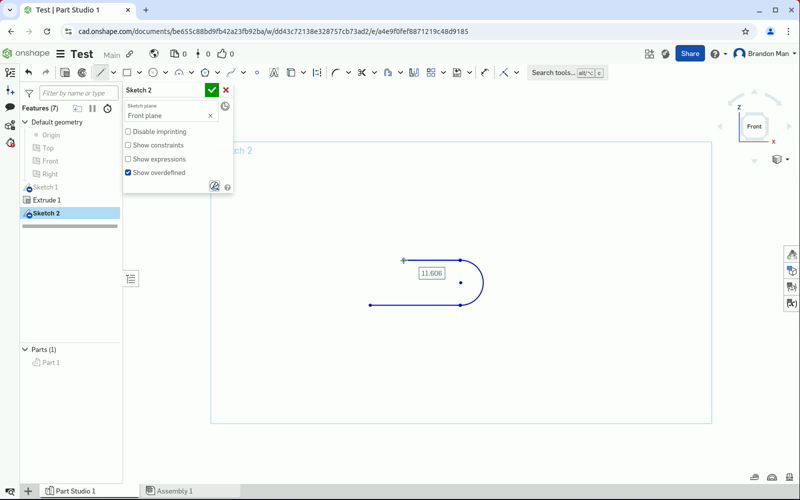
mouse_move(433, 260)
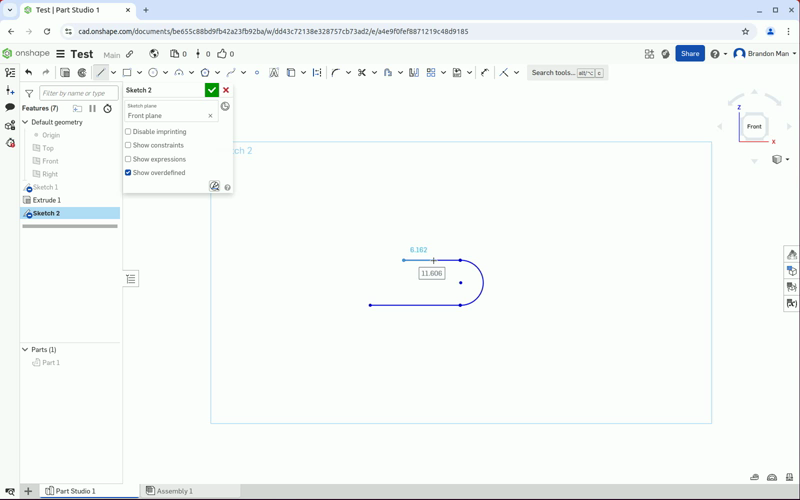
mouse_move(370, 260)
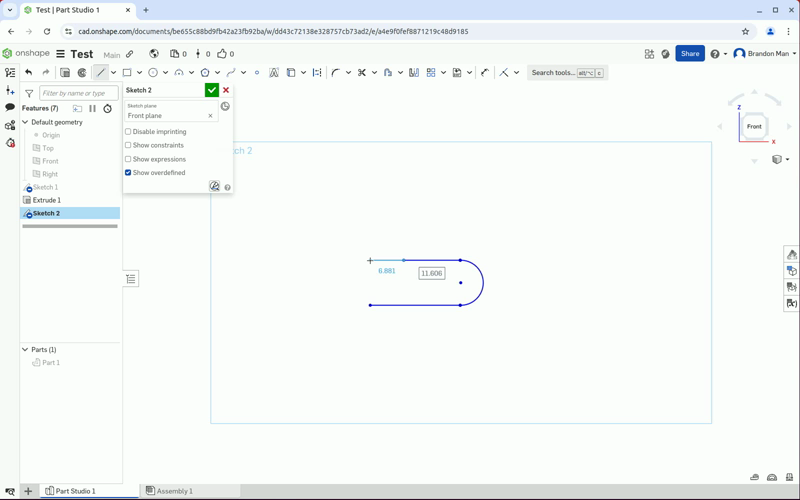
click(370, 260)
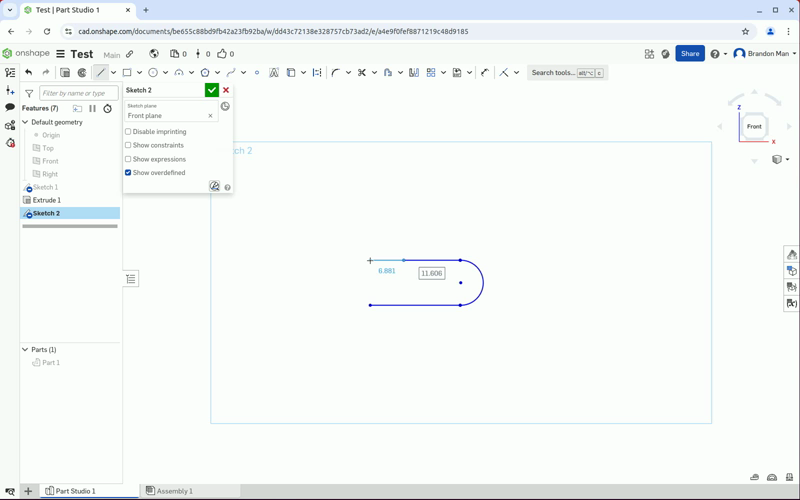
key_up(shift)
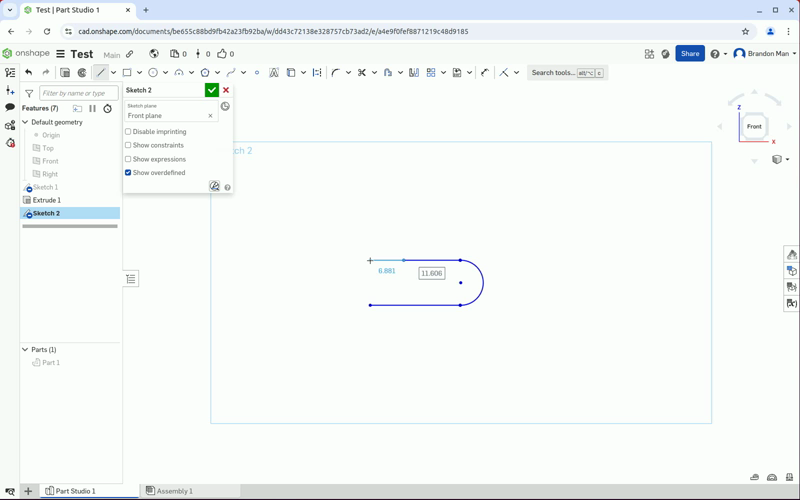
key(esc)
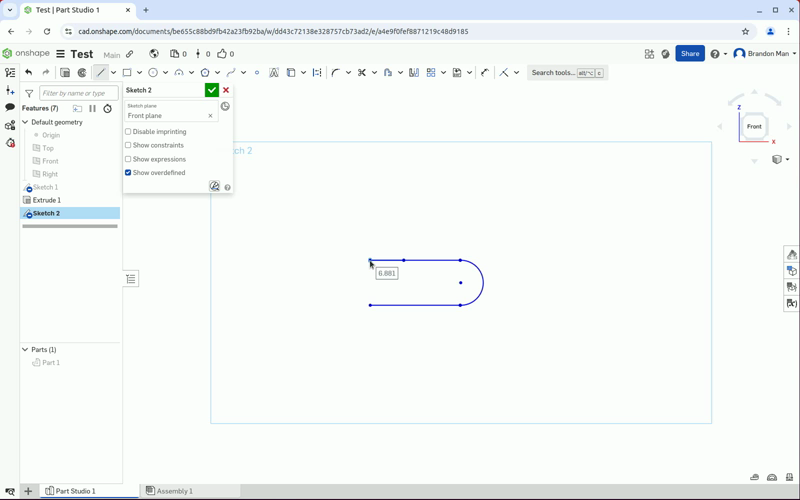
key(a)
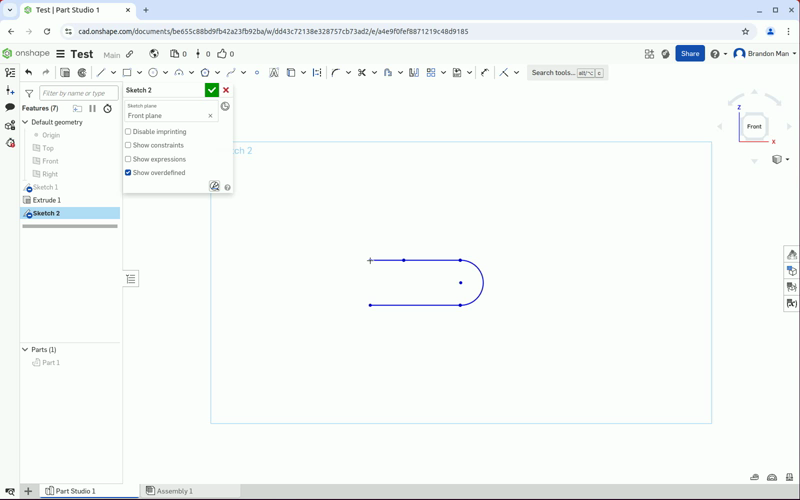
mouse_move(370, 260)
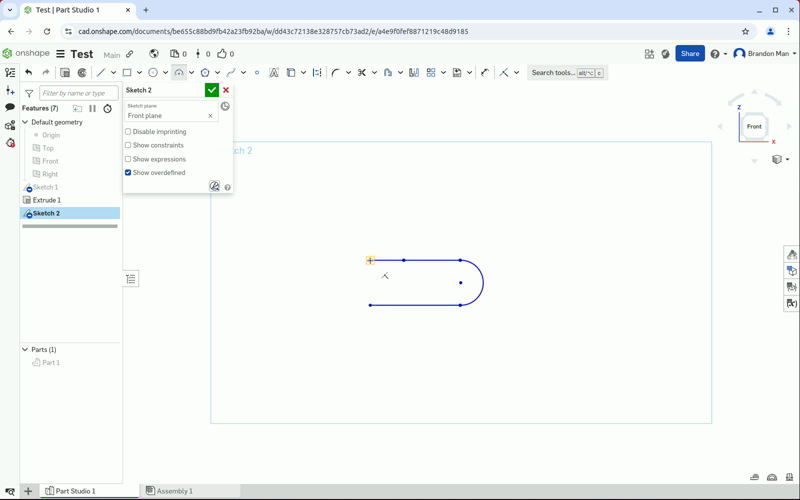
click(370, 260)
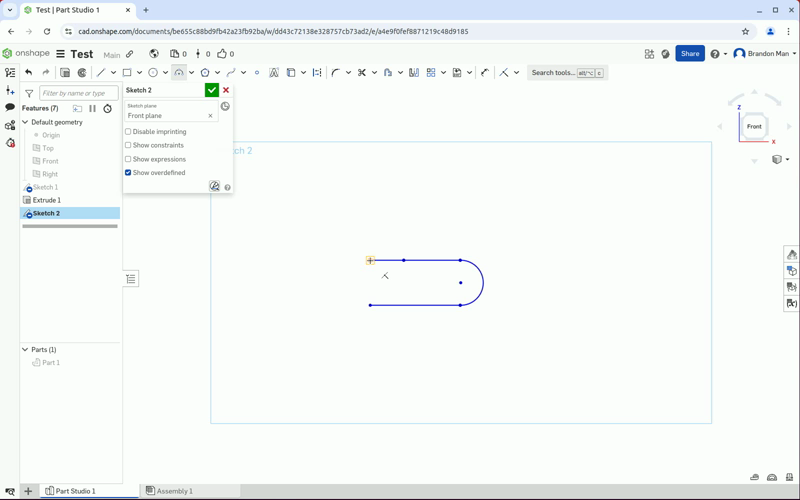
mouse_move(370, 305)
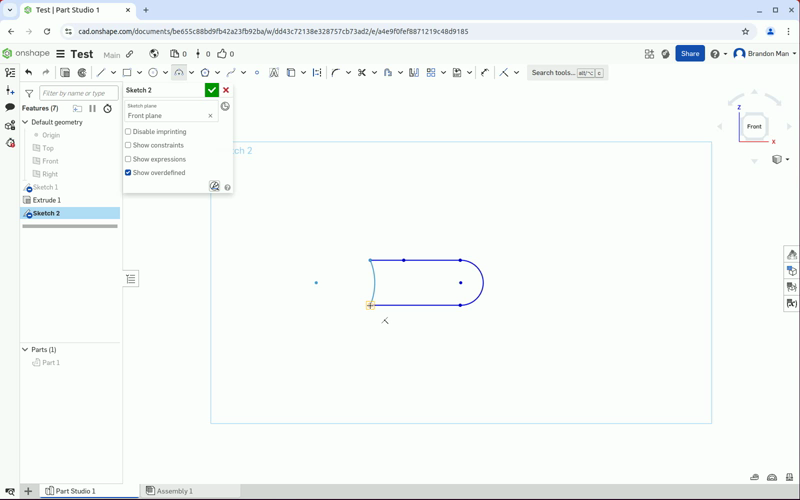
click(370, 305)
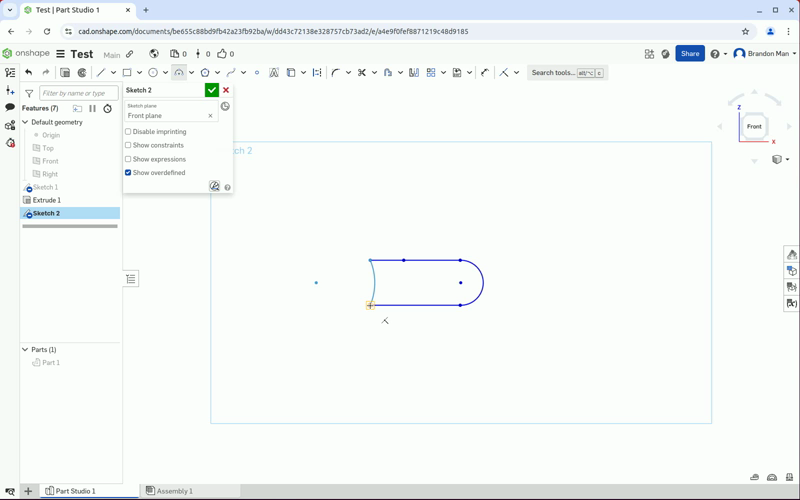
key_down(shift)
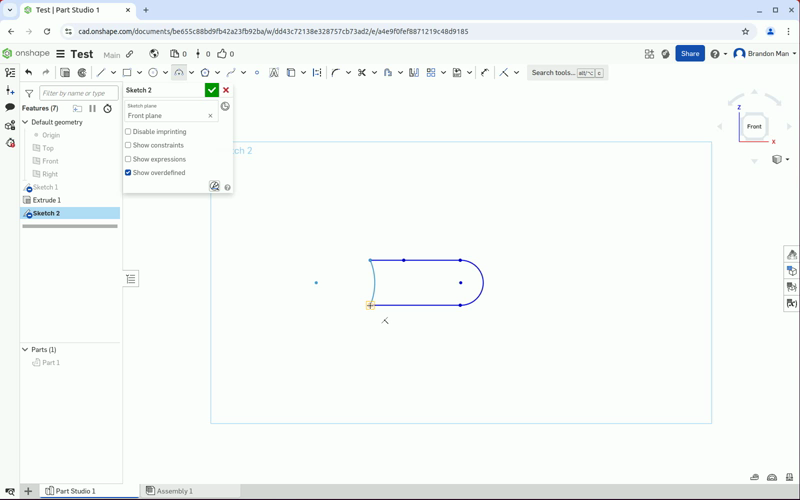
mouse_move(347, 282)
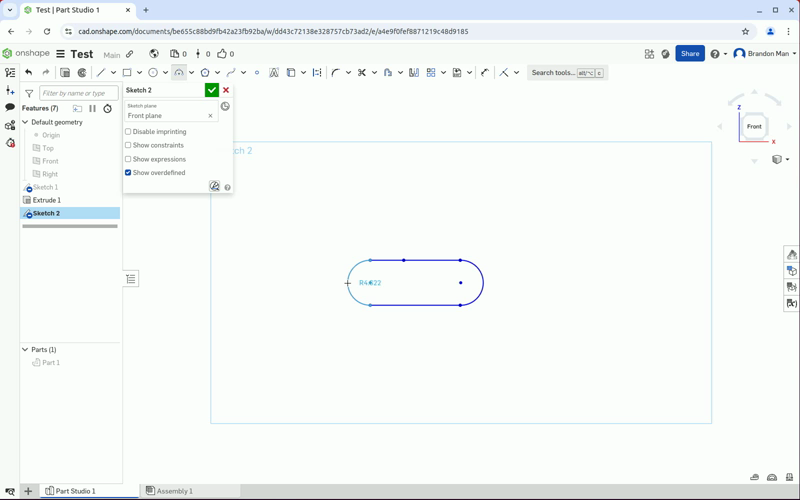
click(347, 282)
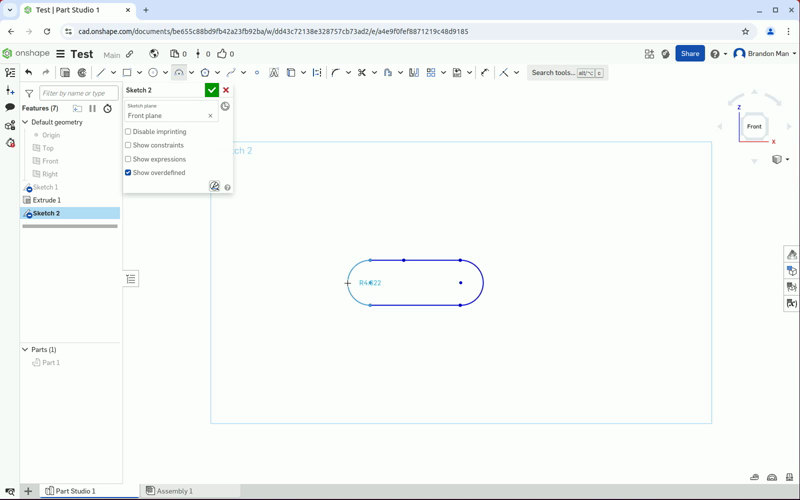
key_up(shift)
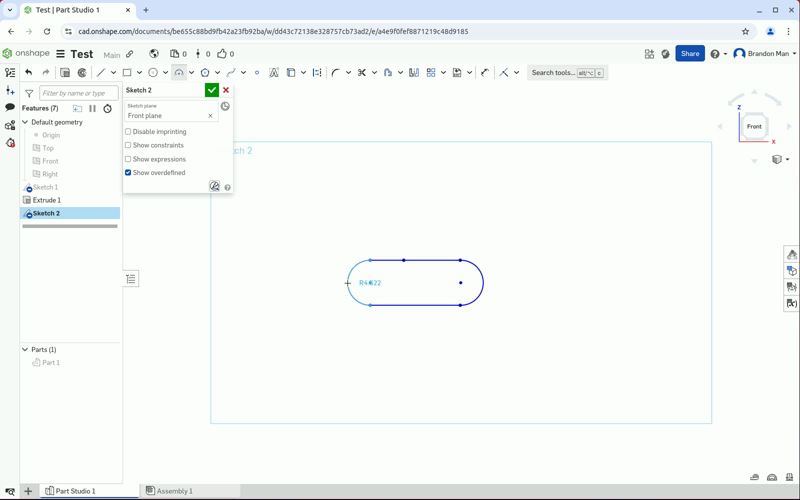
key(esc)
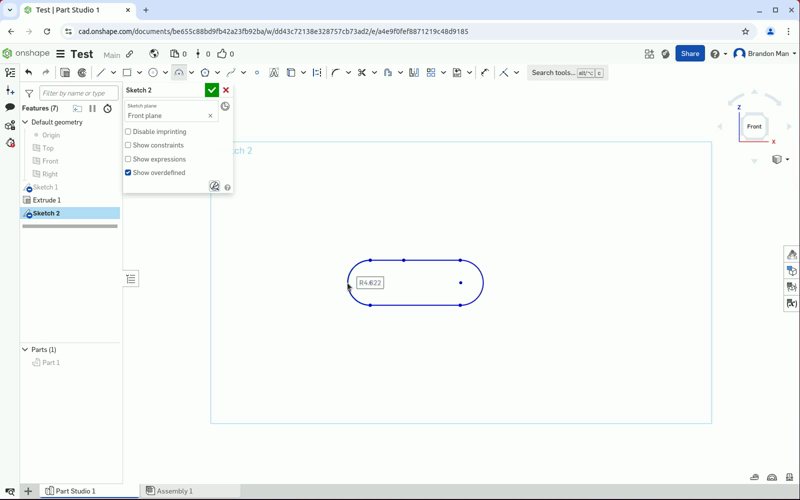
key(c)
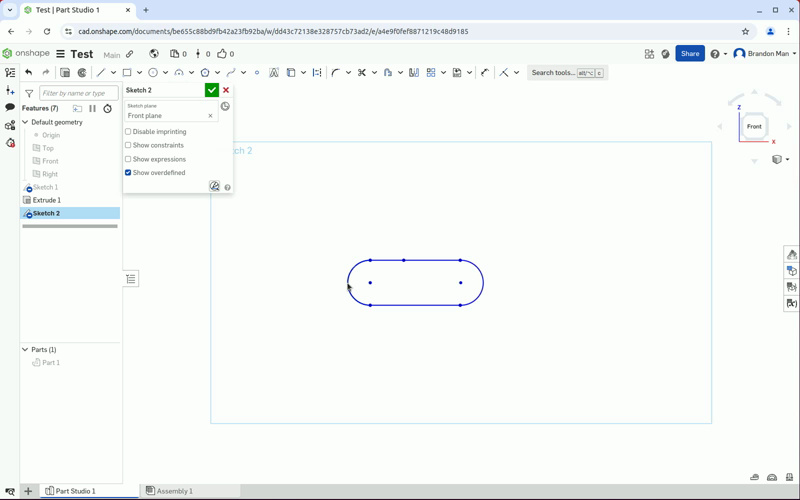
key_down(shift)
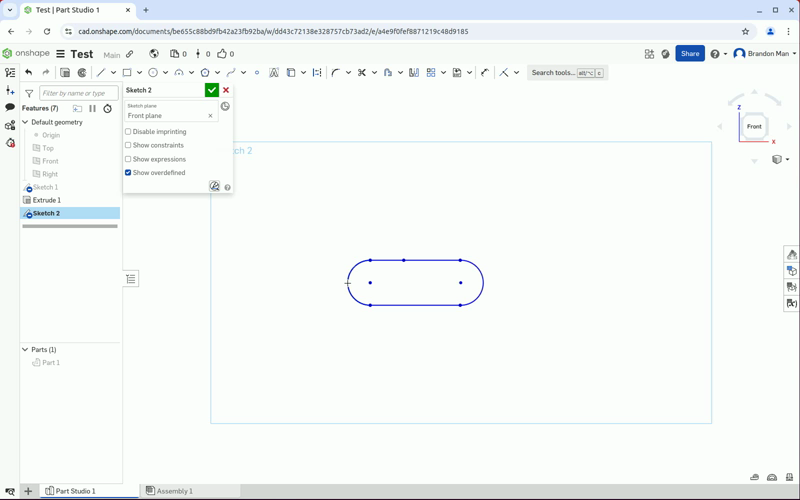
mouse_move(370, 282)
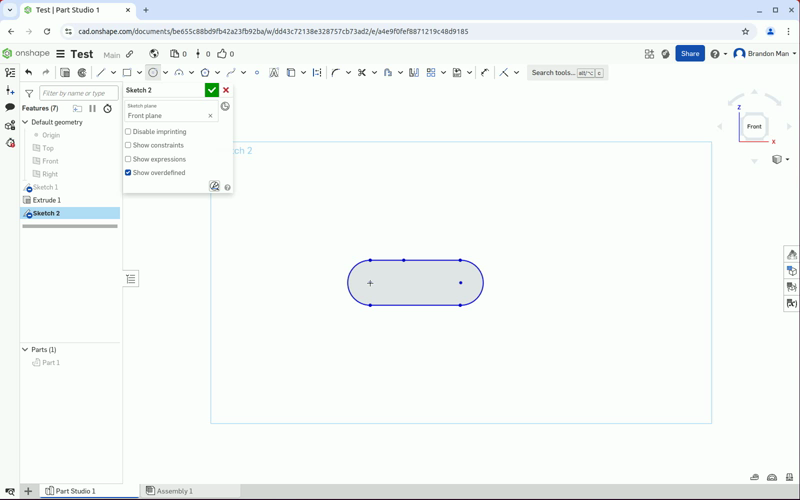
click(370, 282)
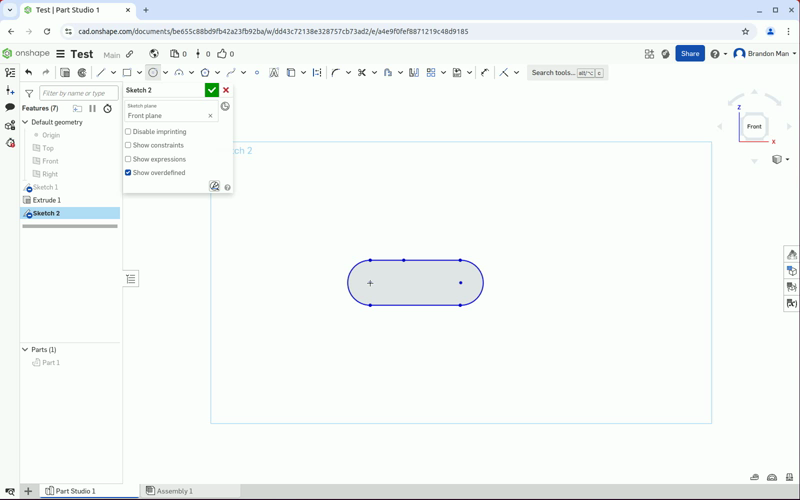
key_up(shift)
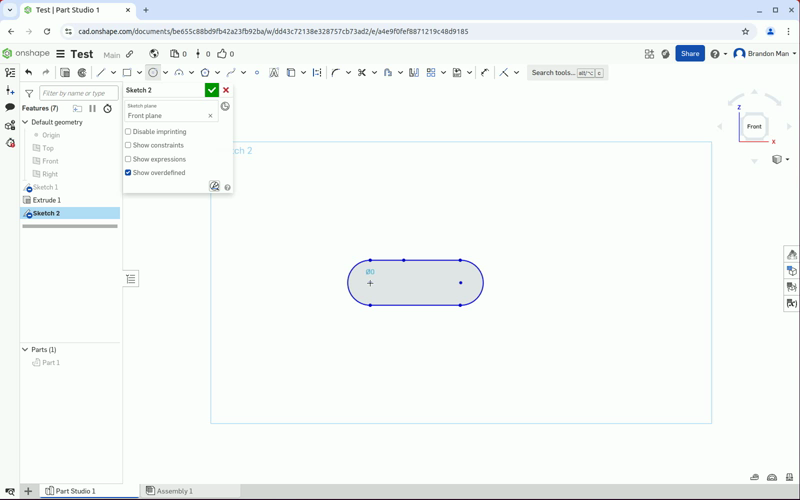
mouse_move(378, 282)
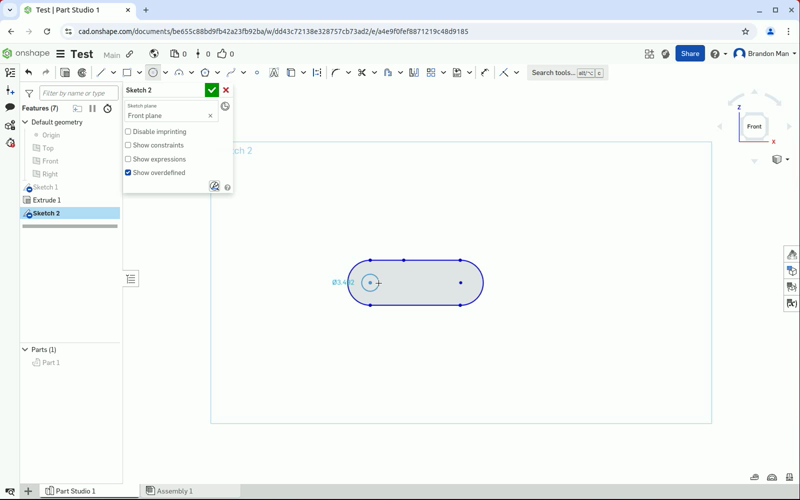
click(378, 282)
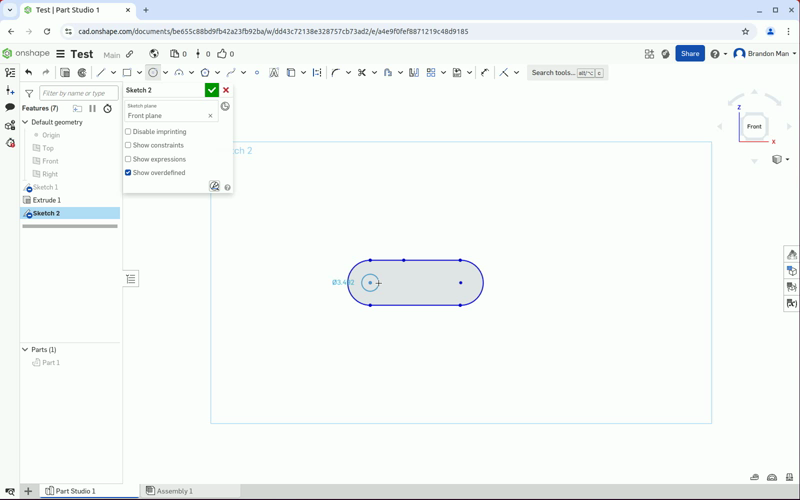
key(esc)
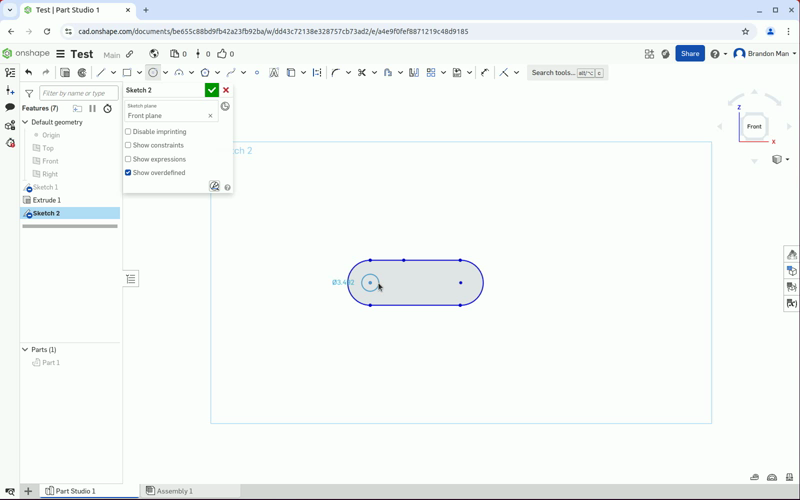
key(c)
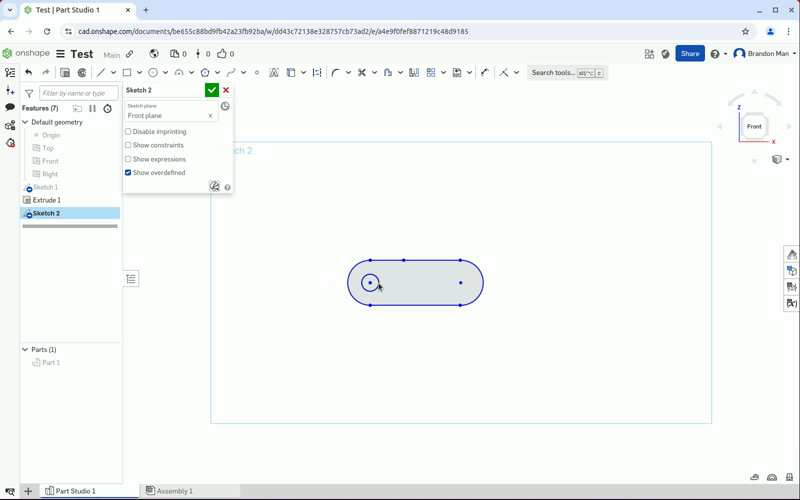
key_down(shift)
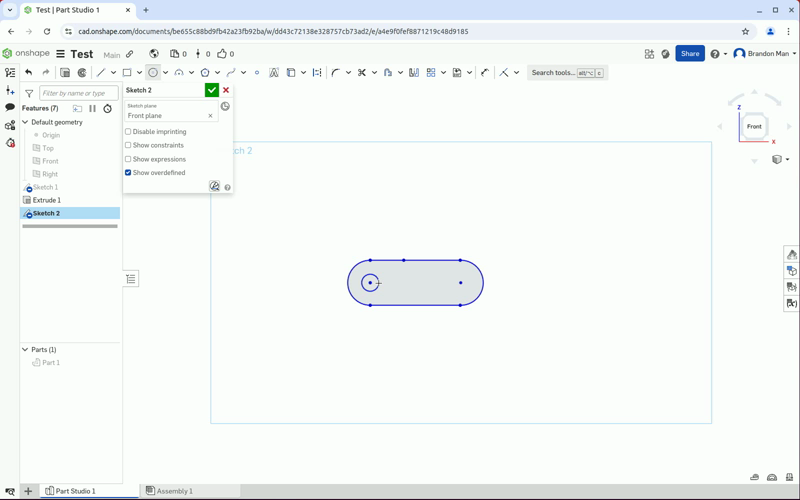
mouse_move(460, 282)
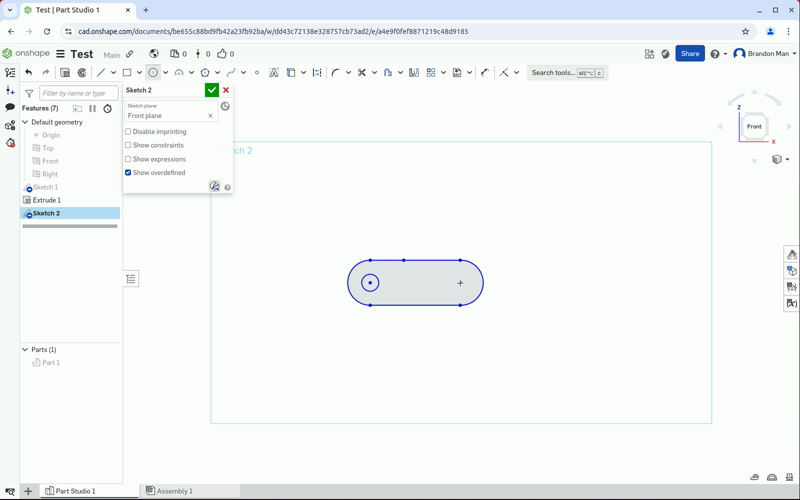
click(460, 282)
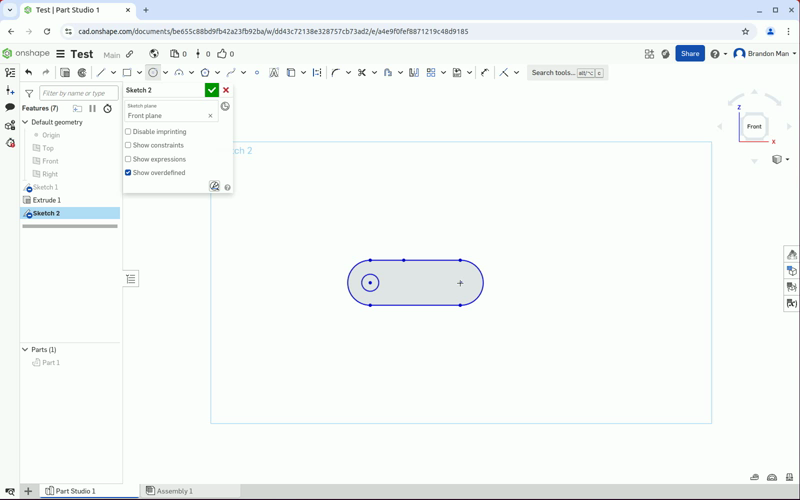
key_up(shift)
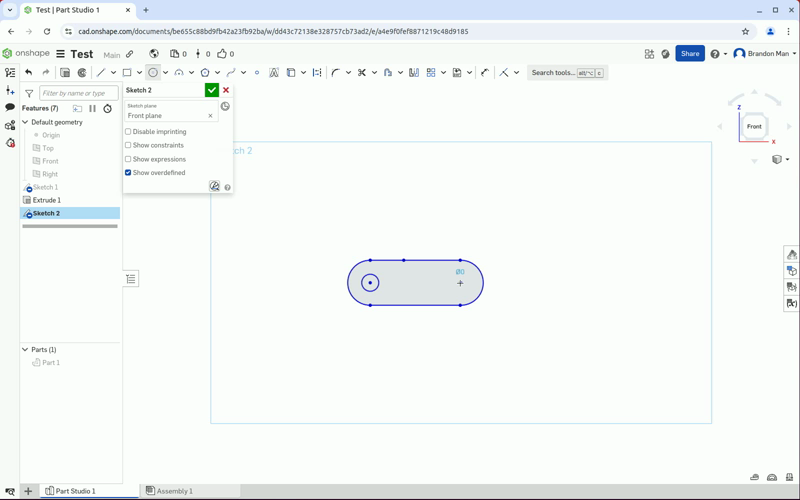
mouse_move(468, 282)
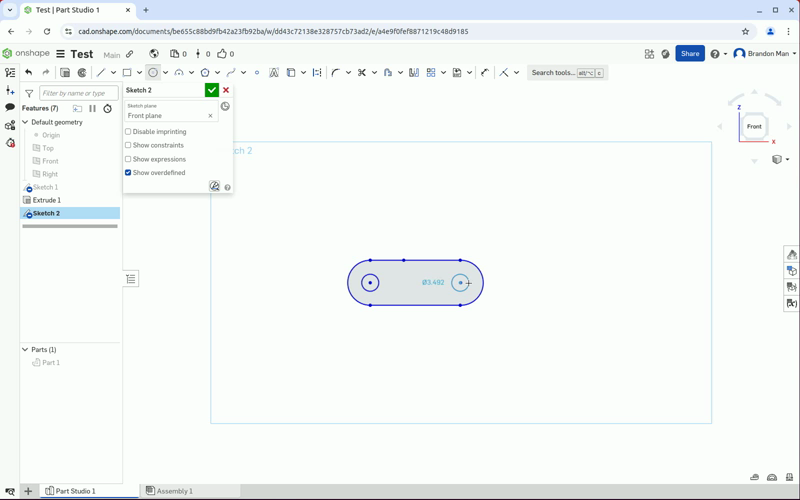
click(468, 282)
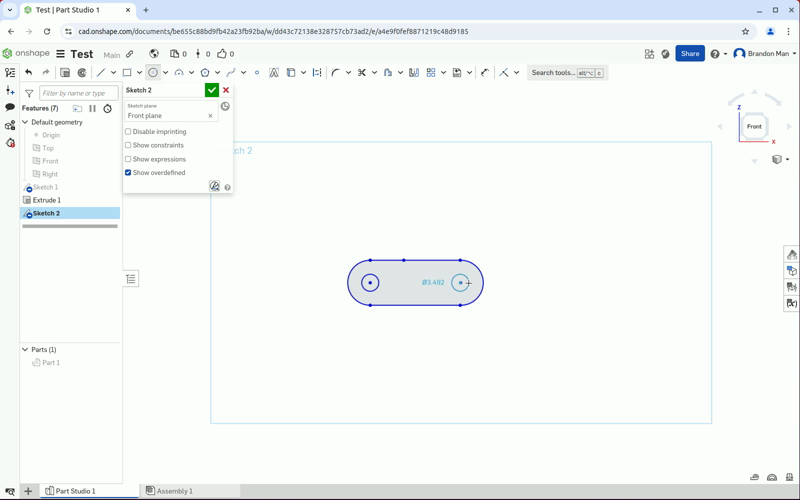
key(esc)
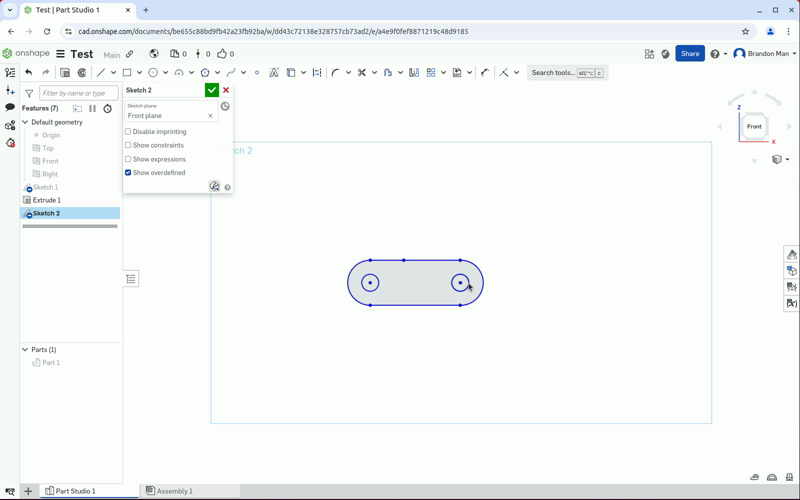
mouse_move(382, 283)
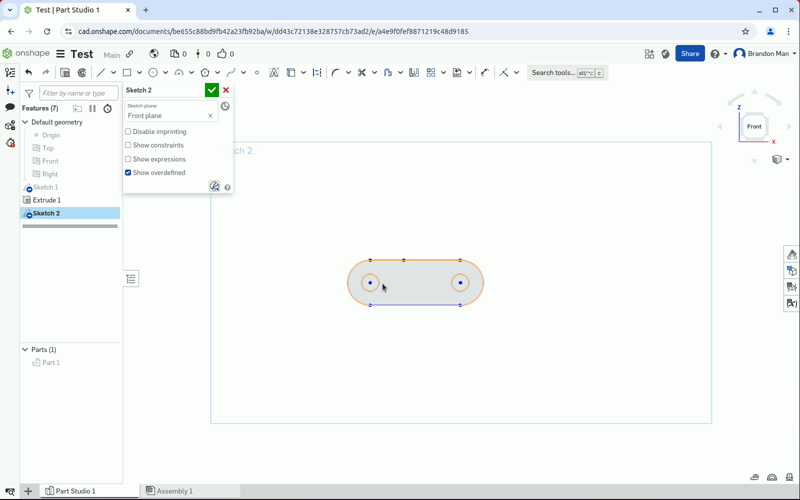
click(382, 283)
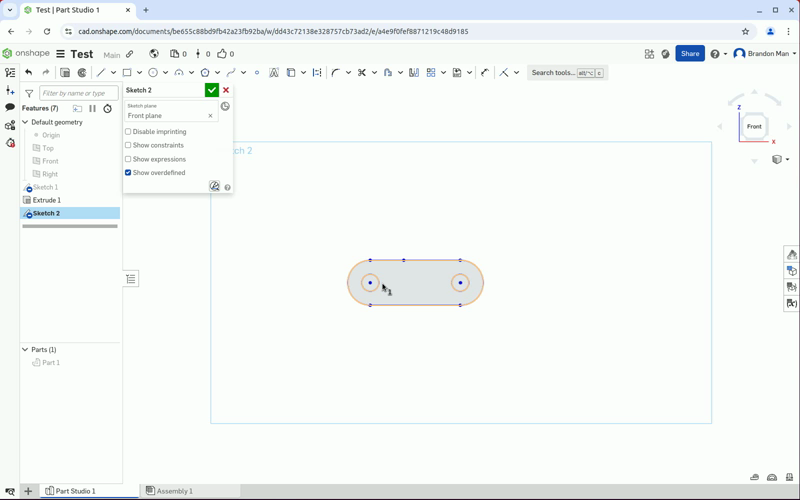
mouse_move(73, 352)
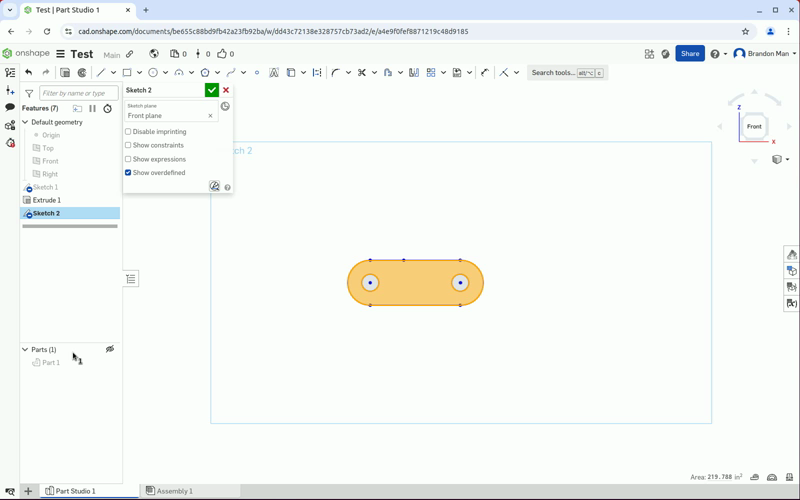
key(shift+y)
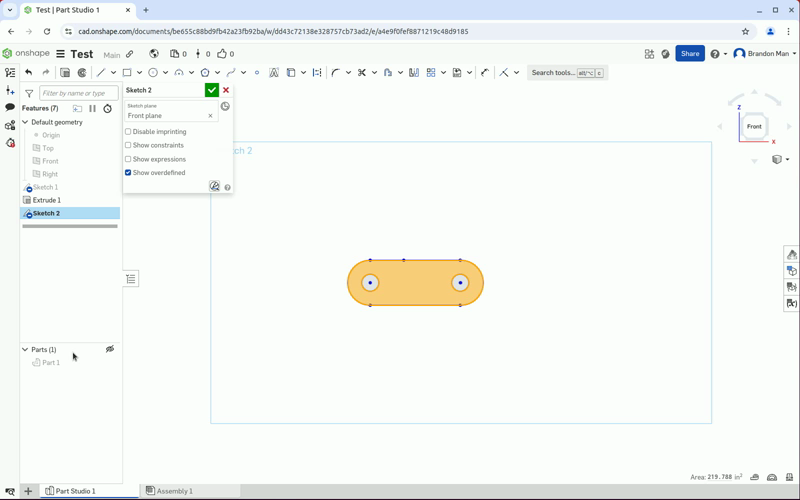
key(shift+e)
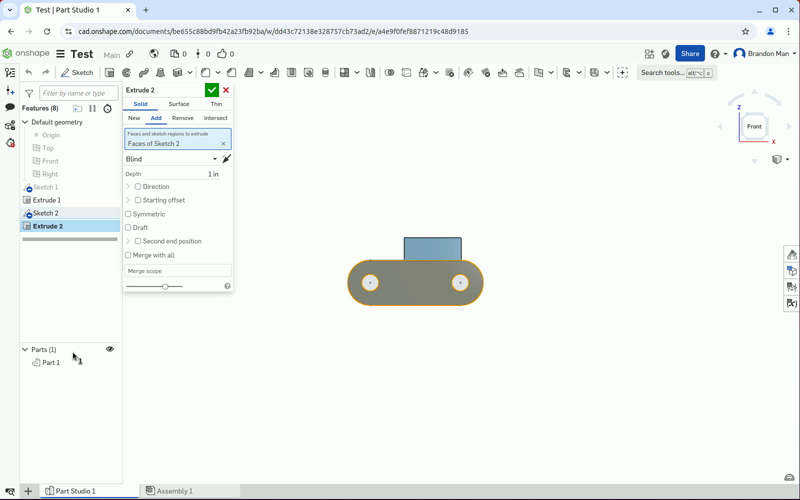
mouse_move(143, 106)
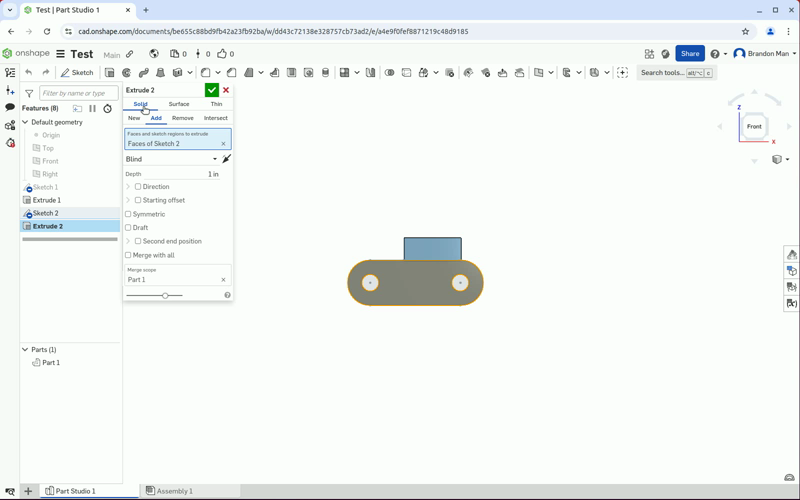
click(143, 106)
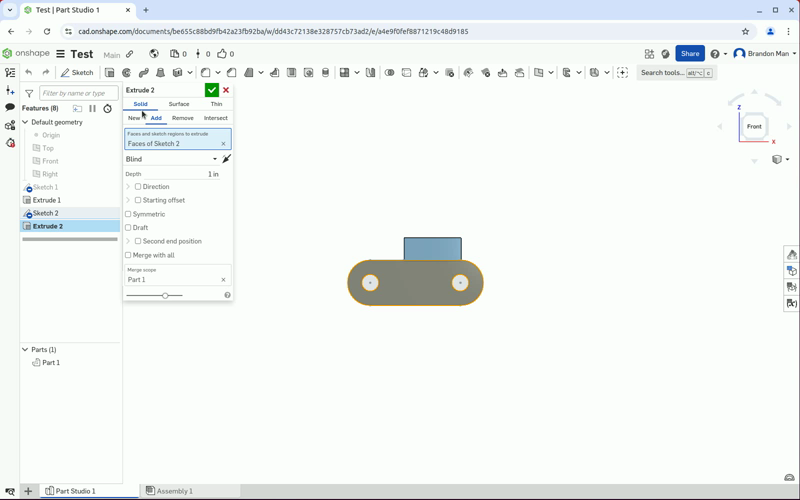
mouse_move(137, 120)
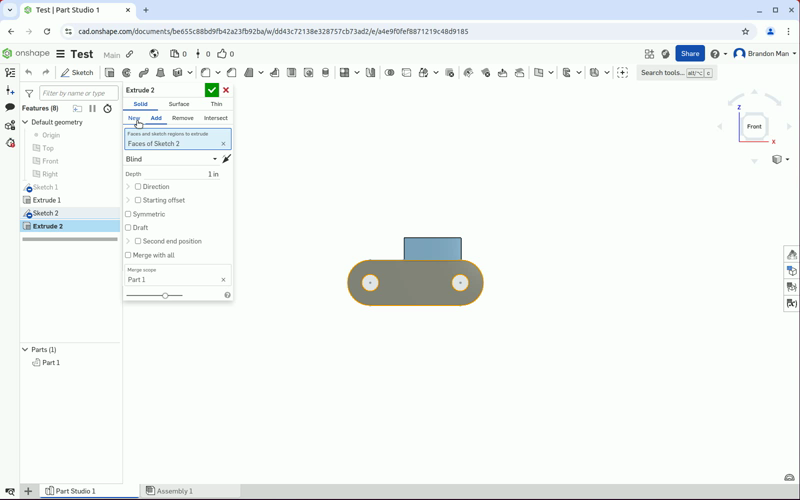
click(137, 120)
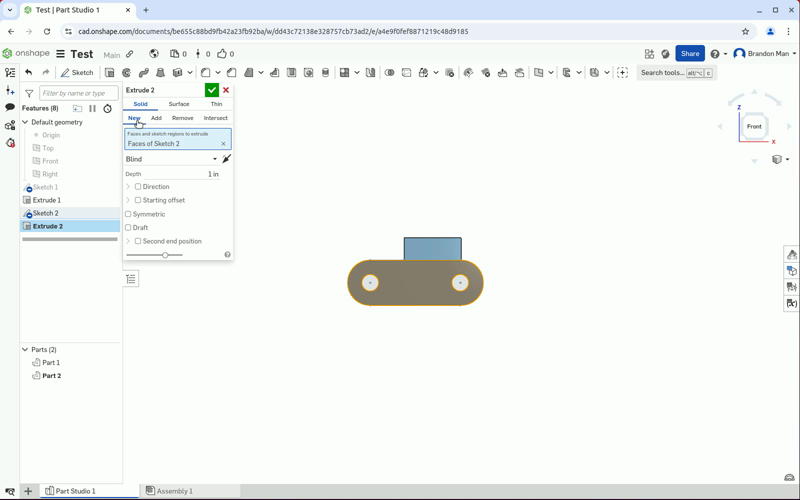
key(tab, 4)
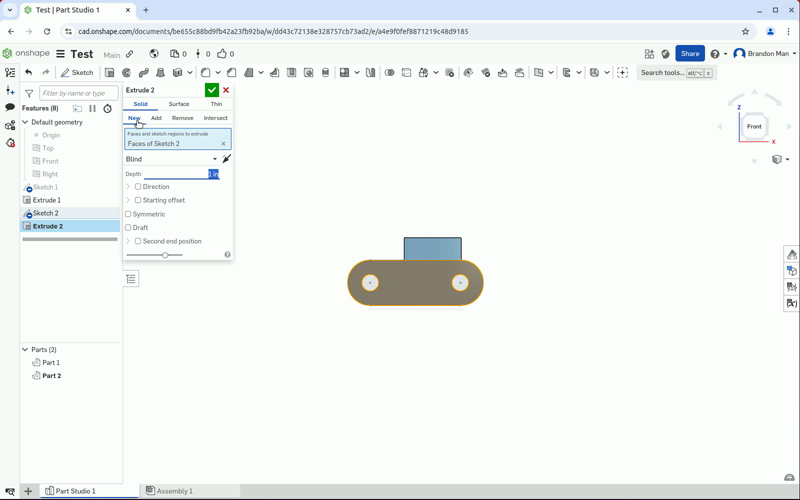
text(8.184)
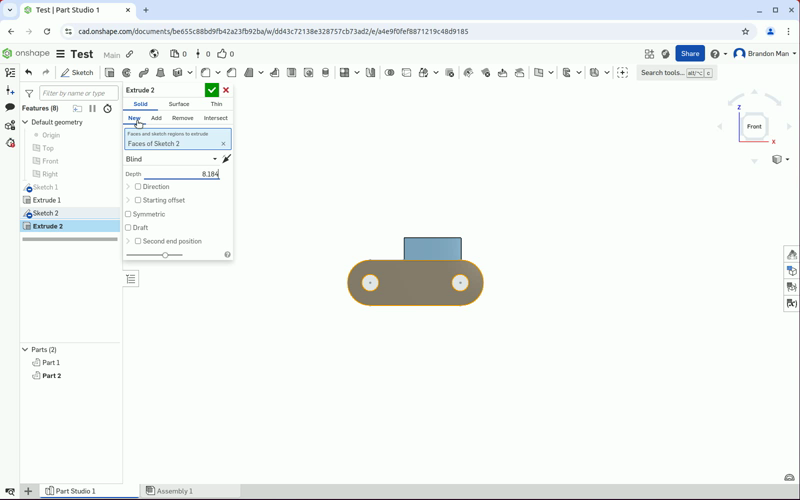
key(tab, 3)
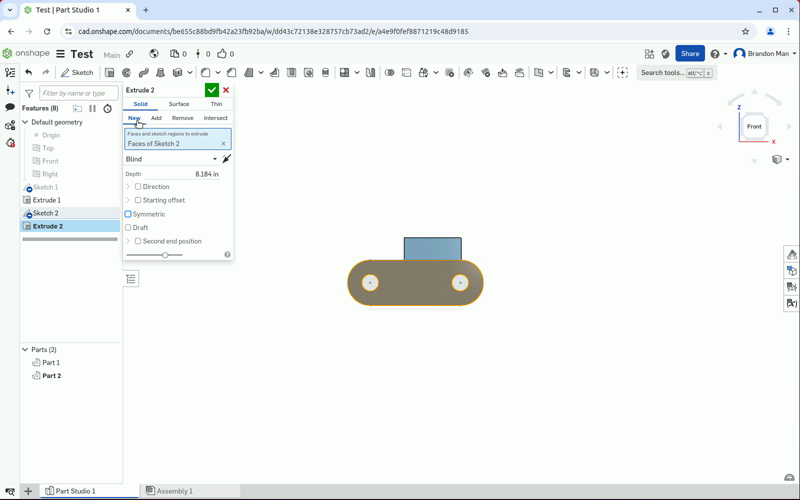
key(space)
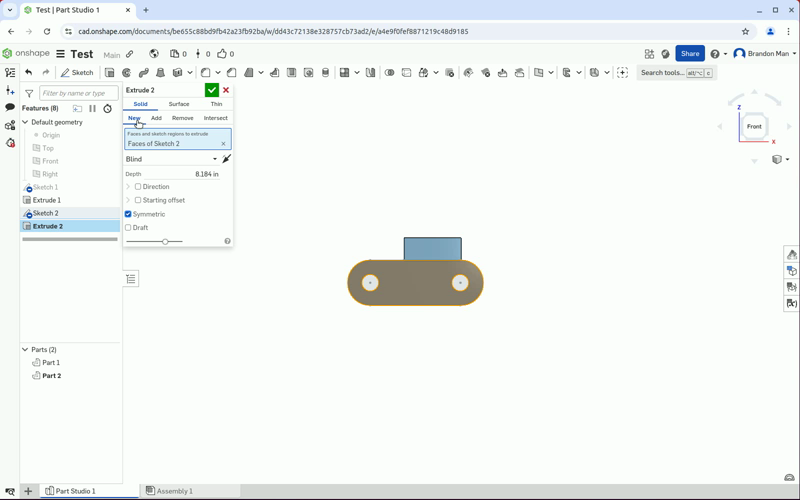
key(enter)
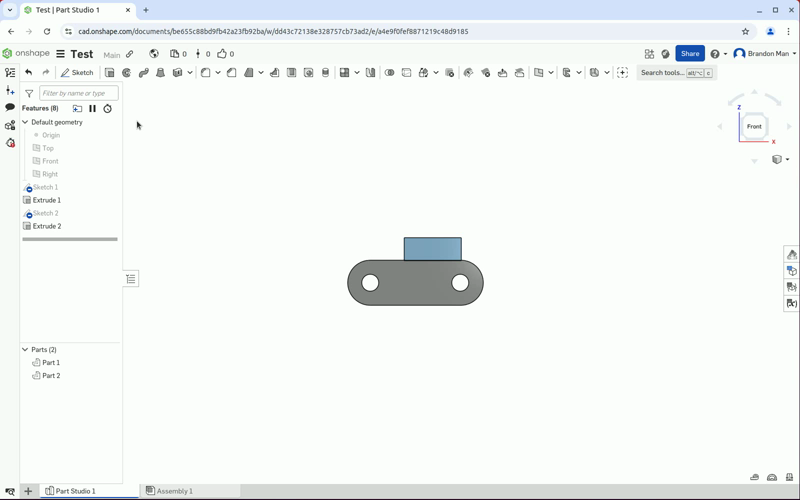
key(shift+h)
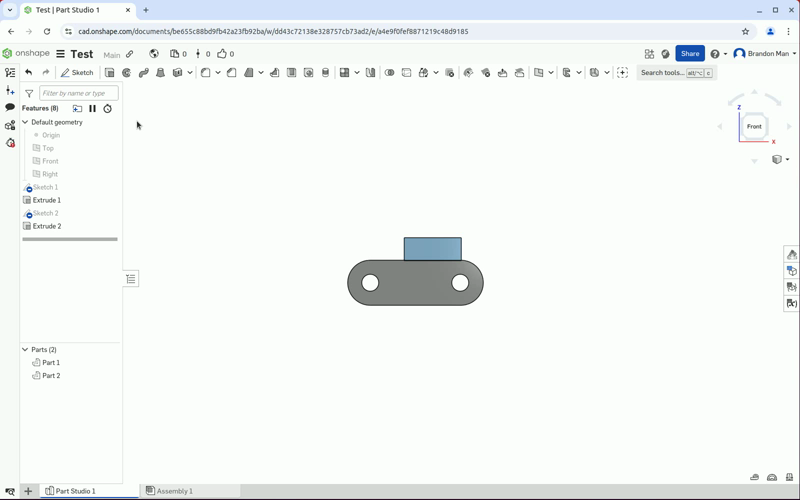
key(shift+h)
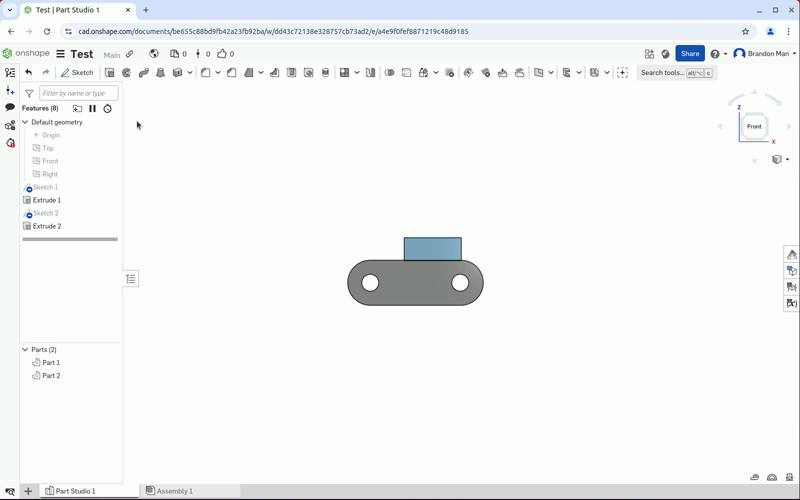
mouse_move(73, 189)
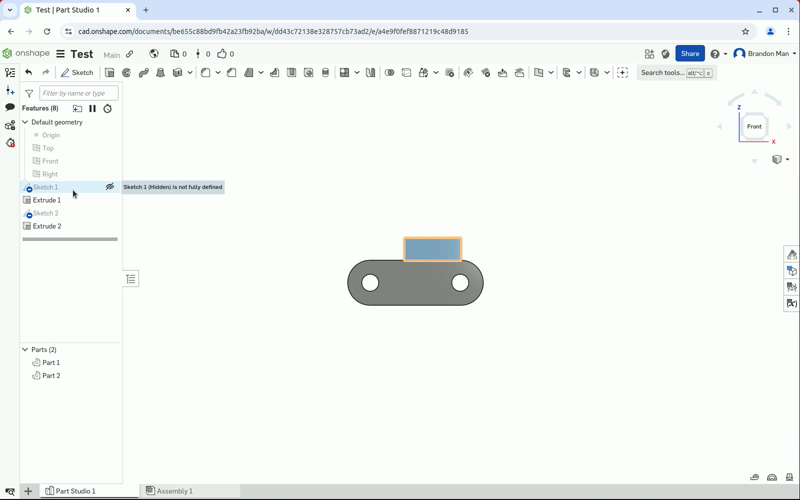
click(73, 189)
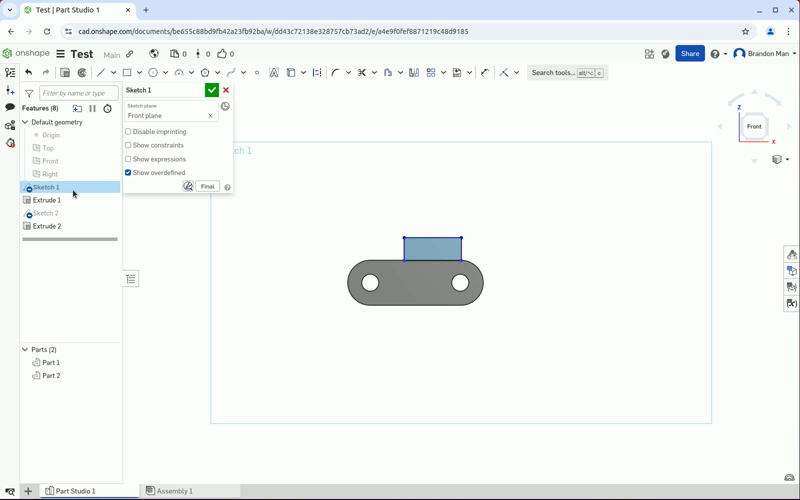
mouse_move(229, 92)
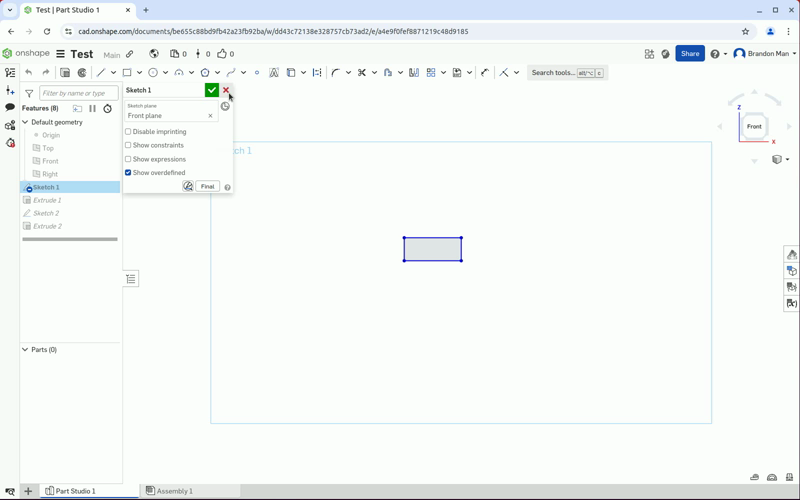
click(229, 92)
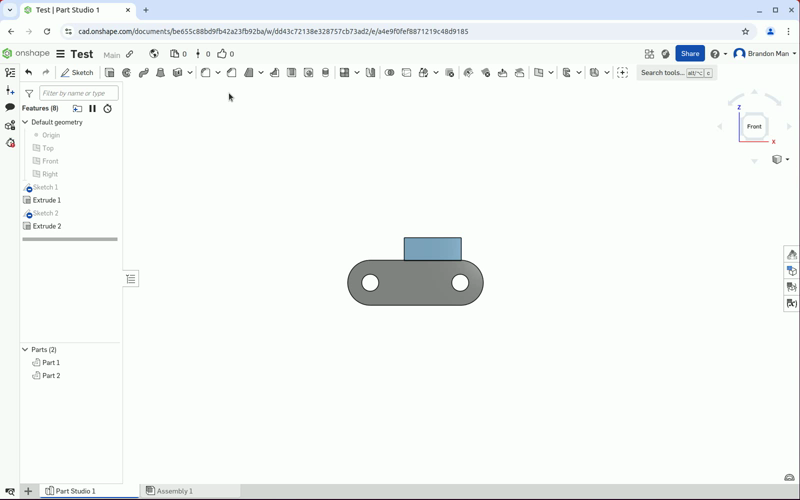
mouse_move(73, 352)
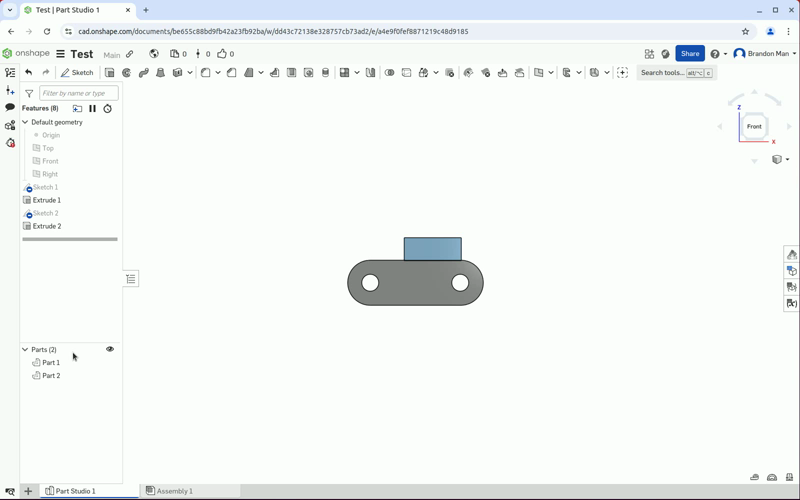
key(y)
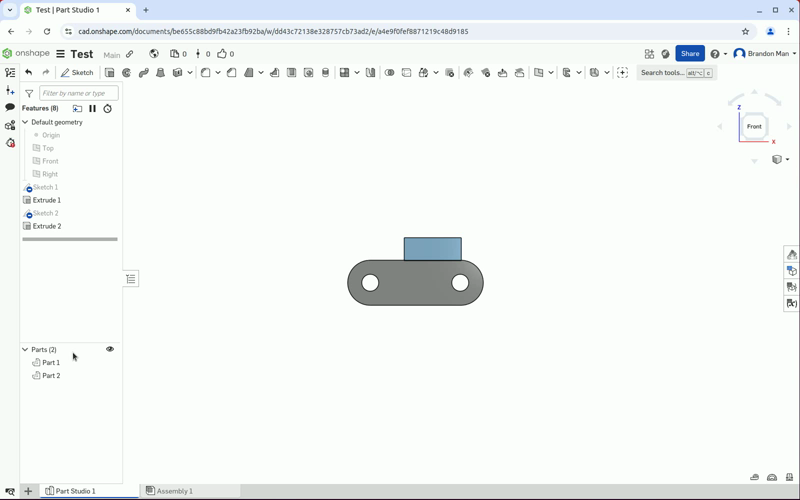
key(shift+p)
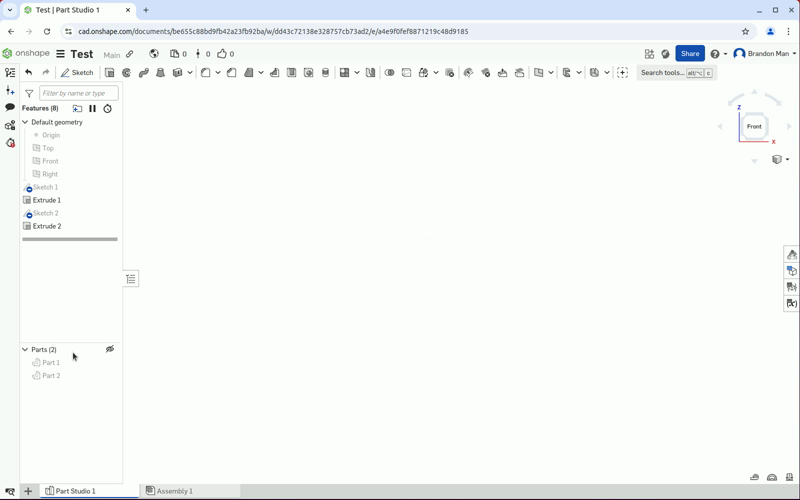
key(space)
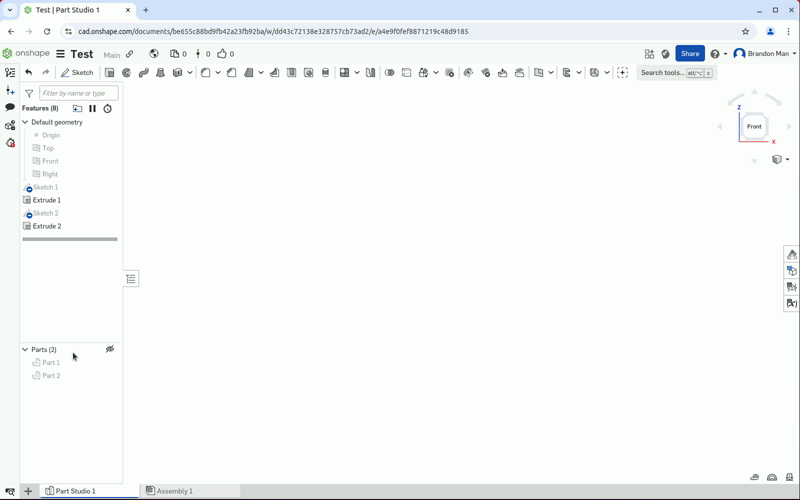
key_down(shift)
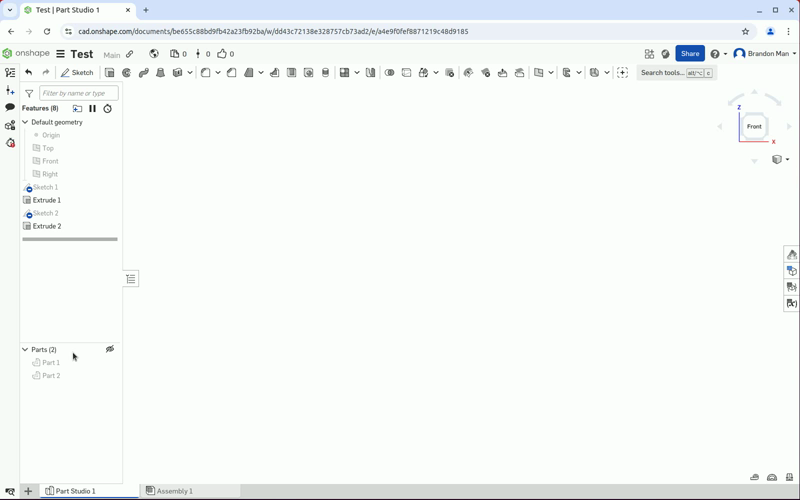
key(left)
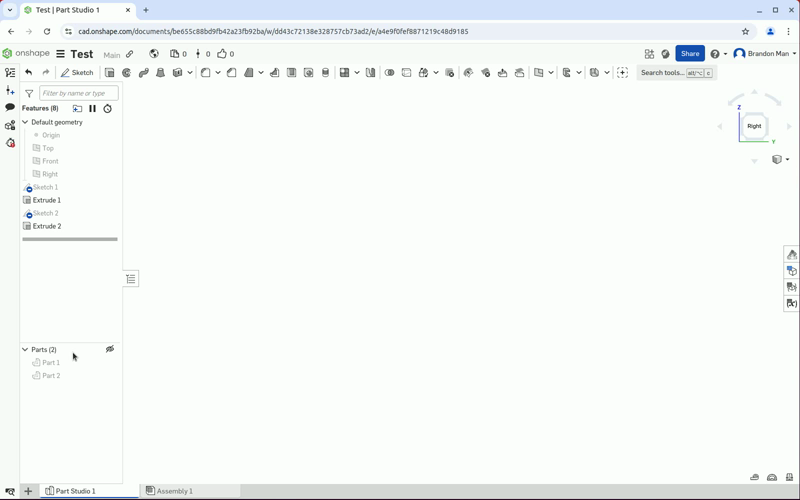
key_up(shift)
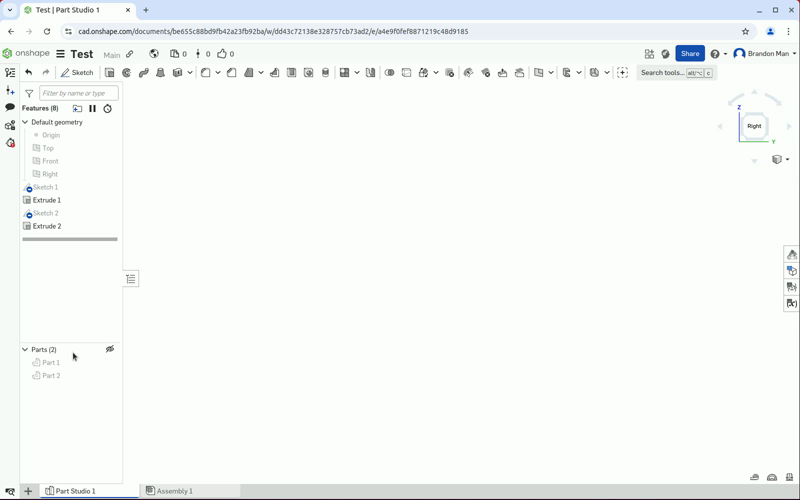
mouse_move(73, 352)
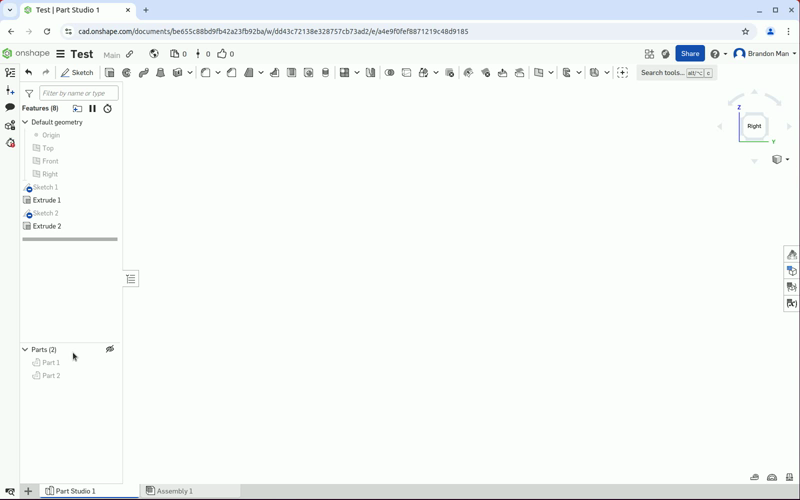
key(shift+y)
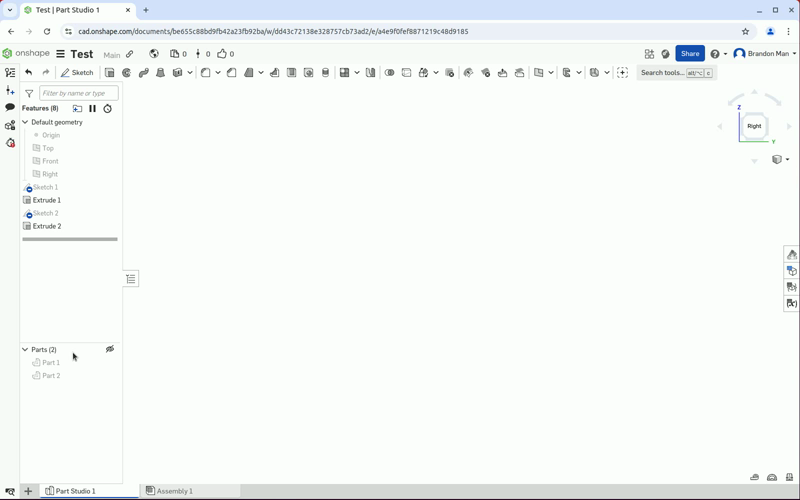
key(shift+s)
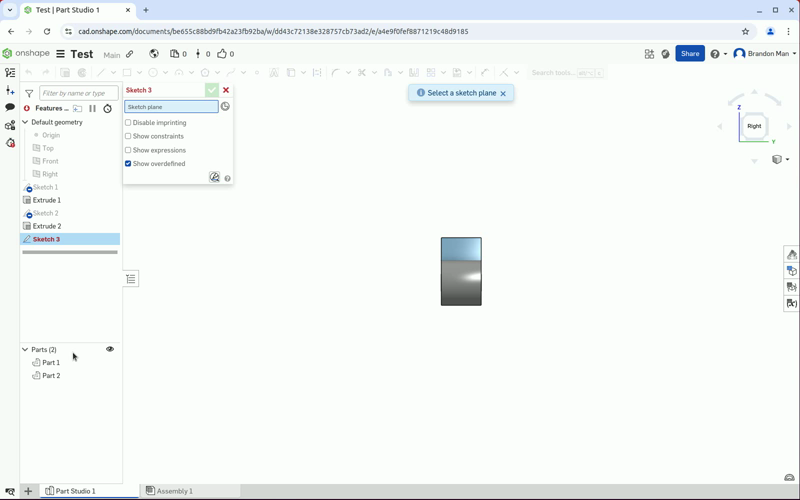
mouse_move(73, 176)
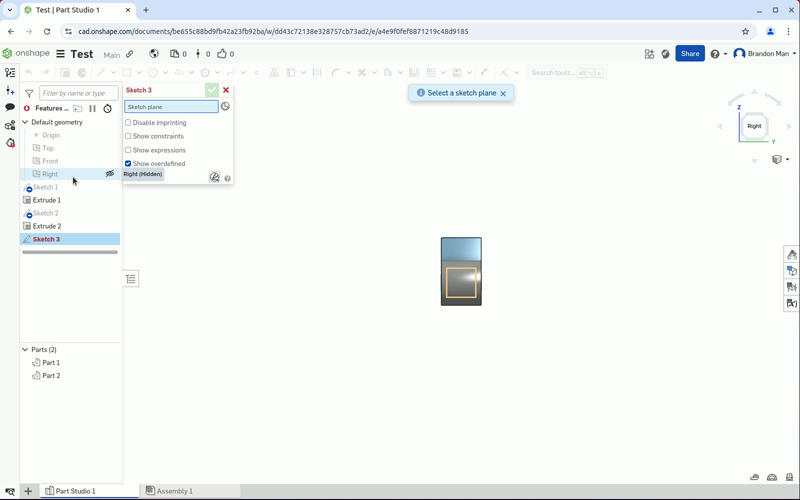
click(73, 176)
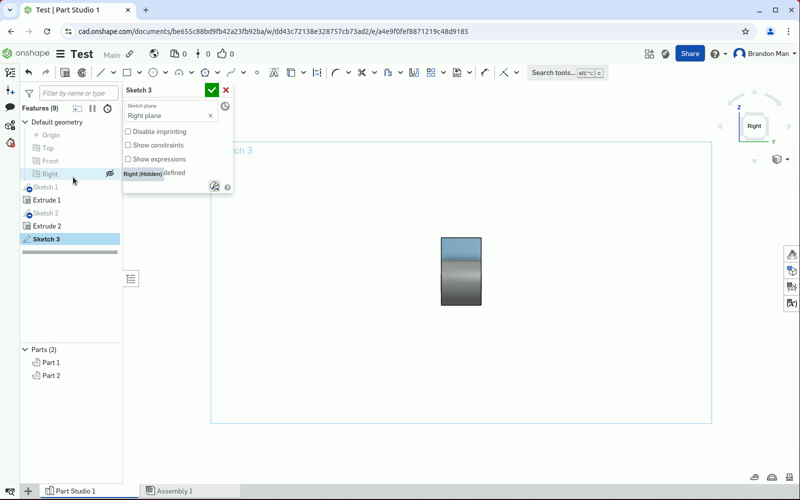
mouse_move(73, 352)
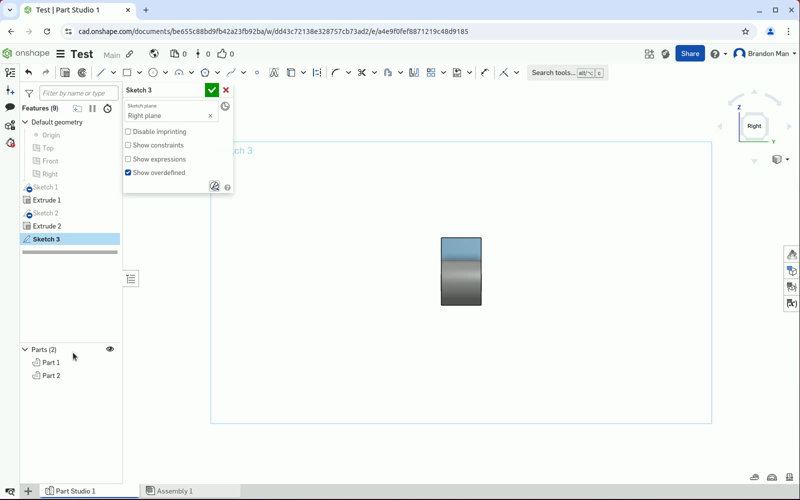
key(y)
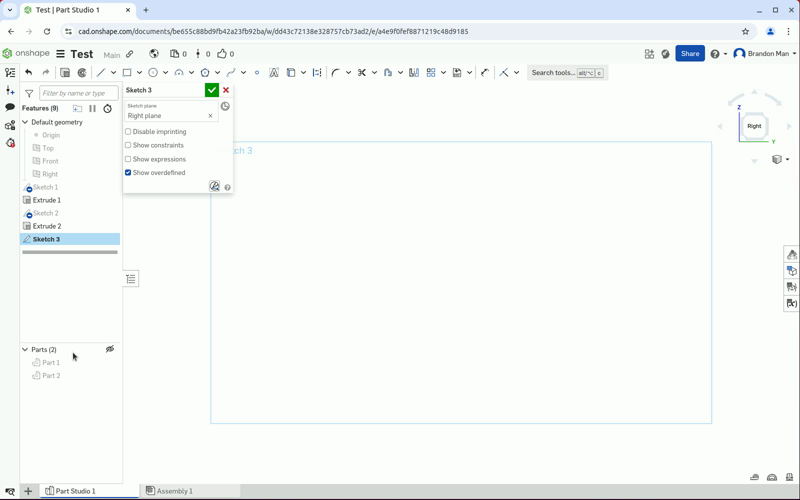
key(l)
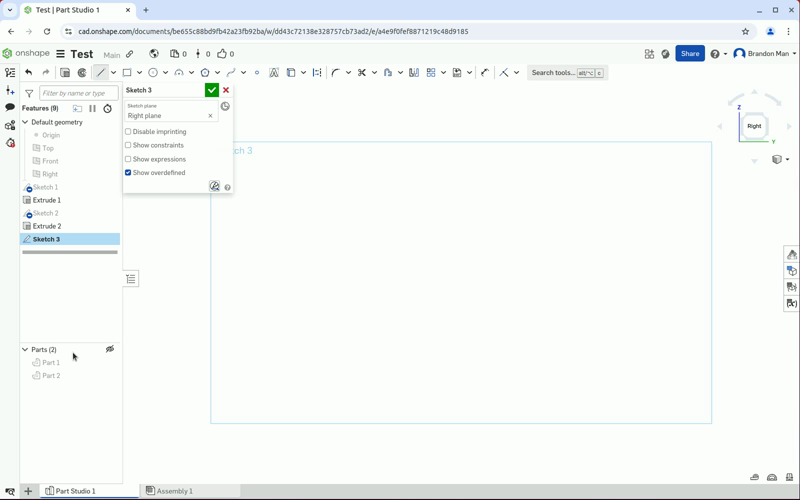
key_down(shift)
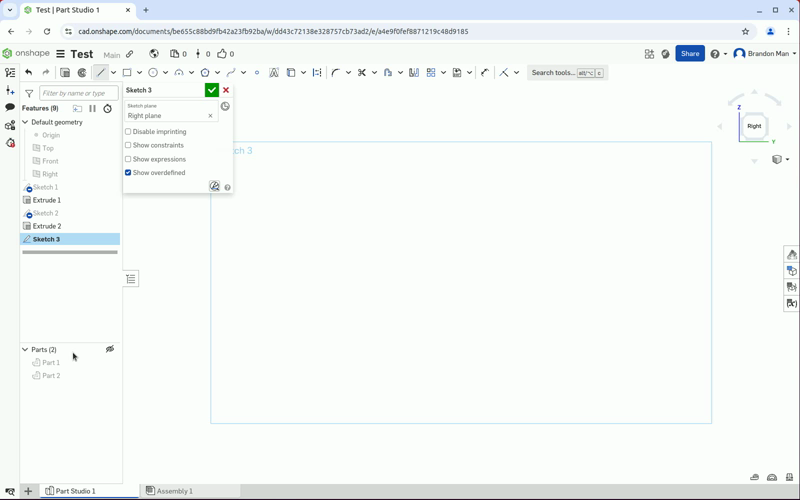
mouse_move(449, 319)
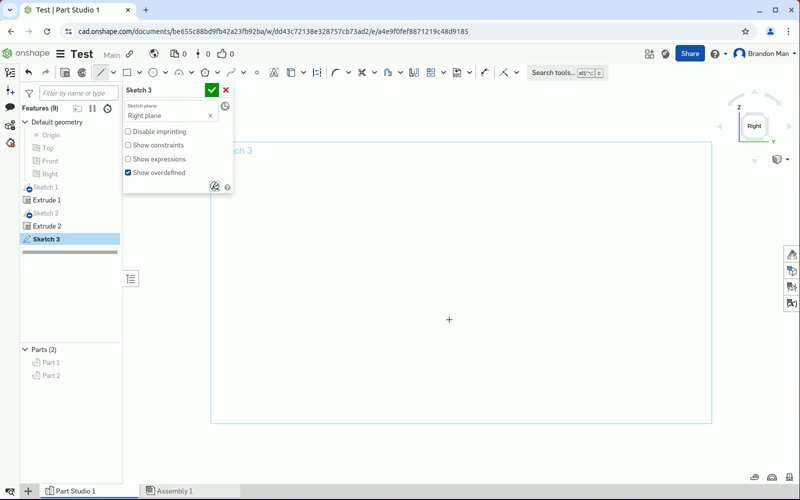
click(449, 319)
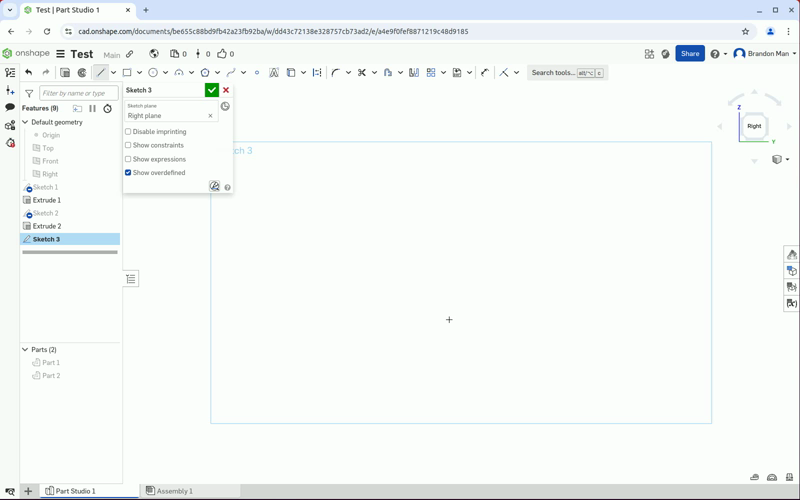
key_up(shift)
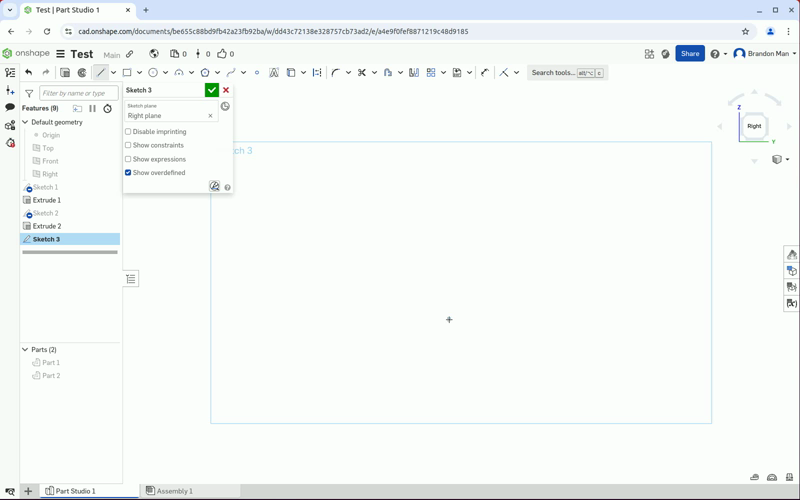
key_down(shift)
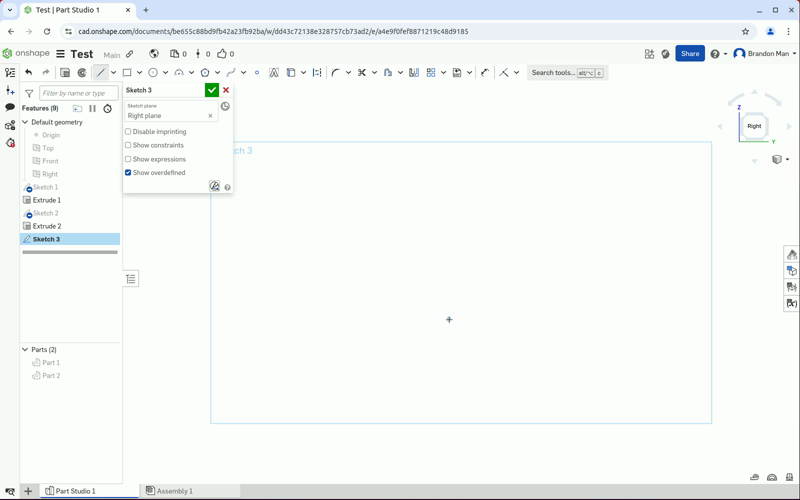
mouse_move(479, 319)
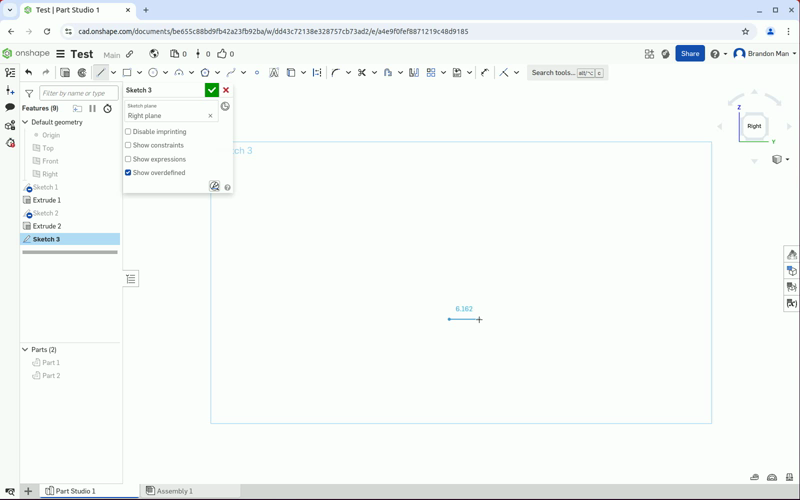
mouse_move(471, 319)
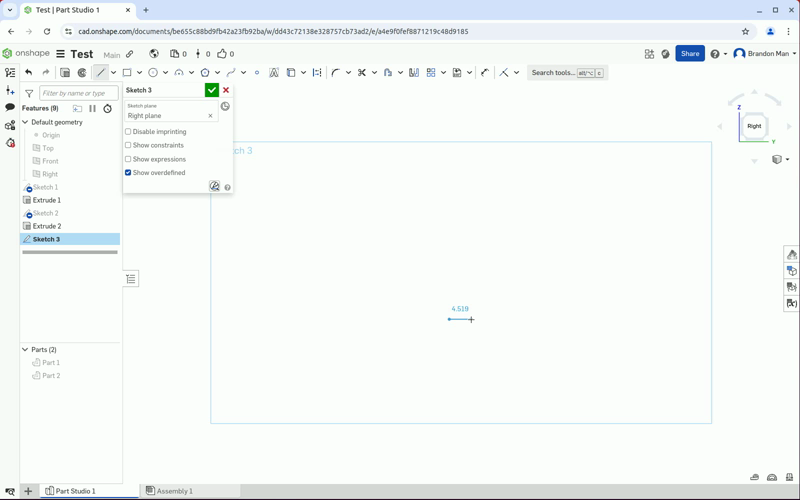
click(471, 319)
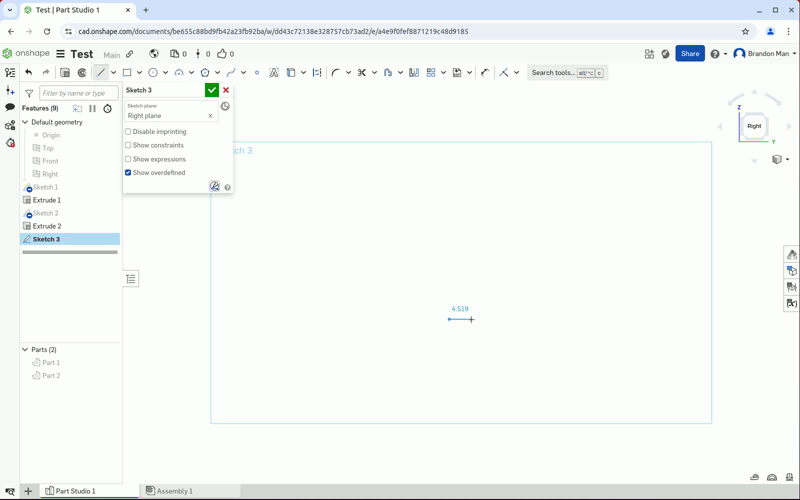
key_up(shift)
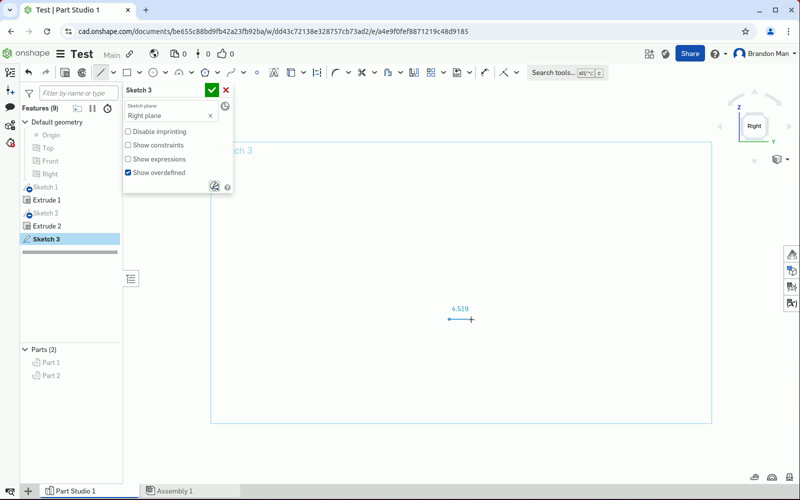
key_down(shift)
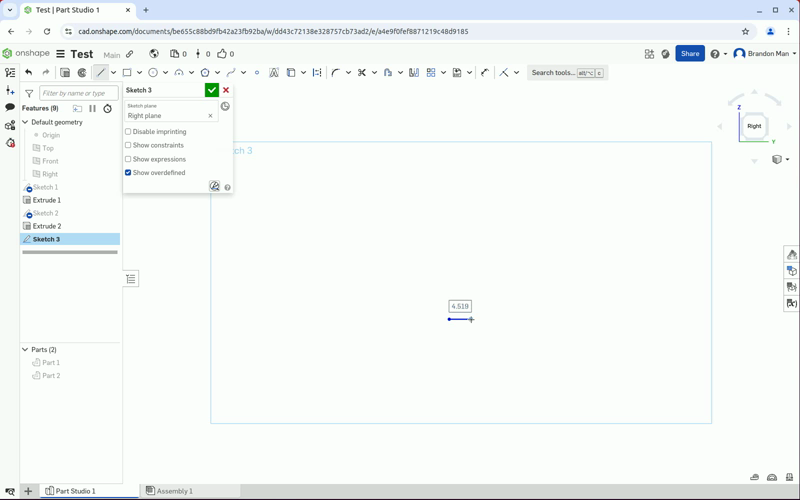
mouse_move(471, 246)
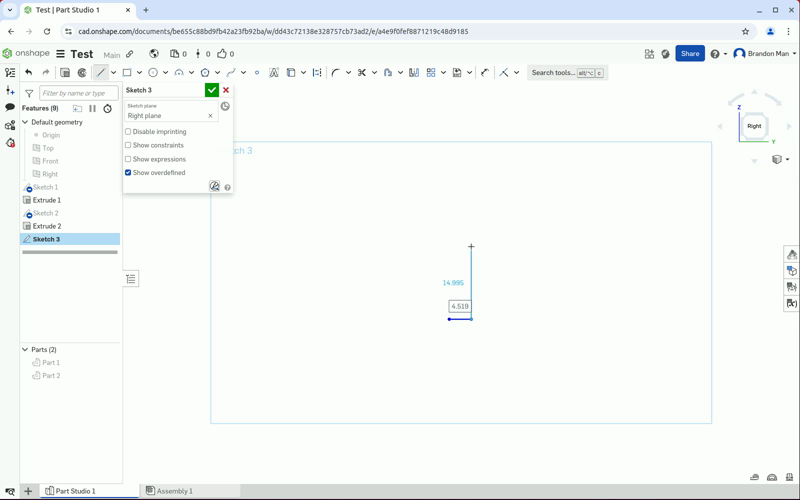
click(471, 246)
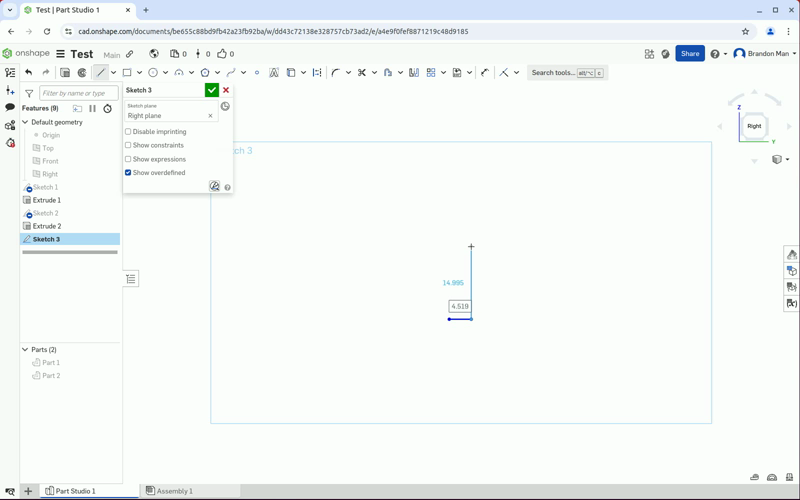
key_up(shift)
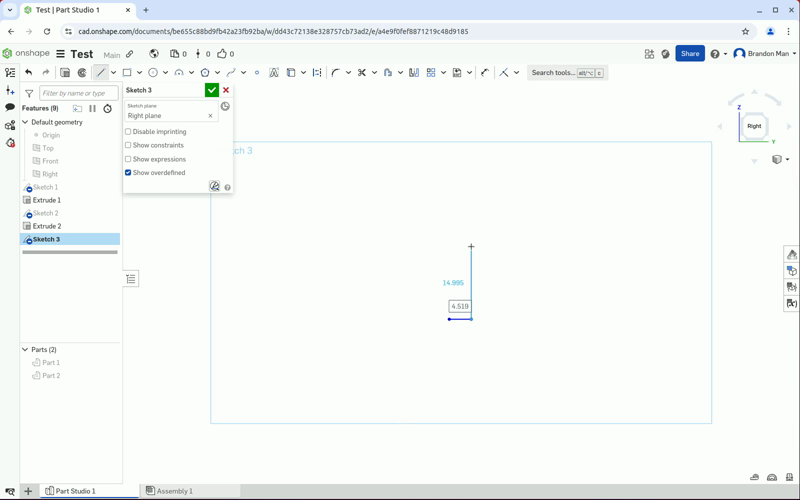
key_down(shift)
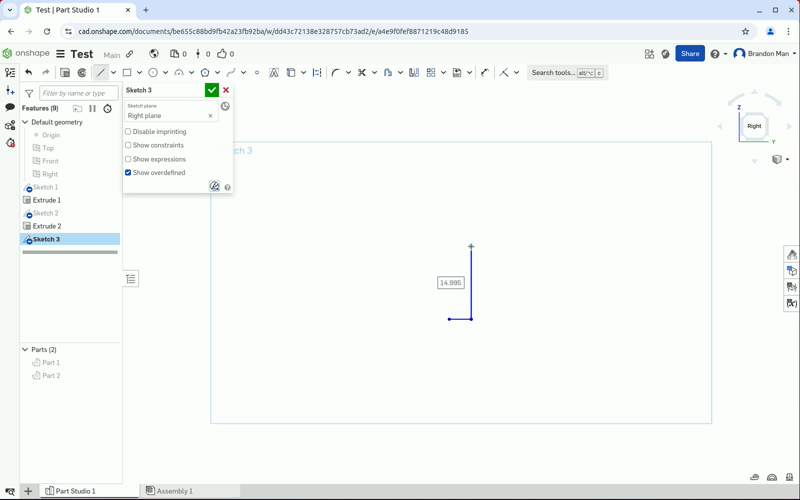
mouse_move(501, 246)
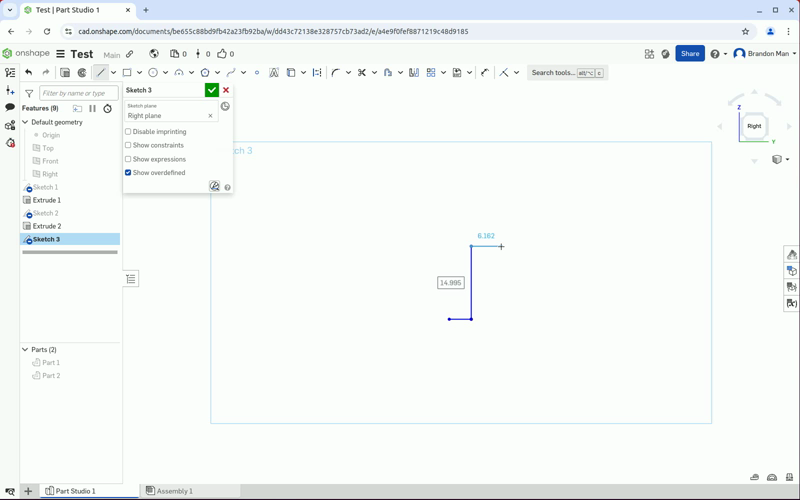
mouse_move(449, 246)
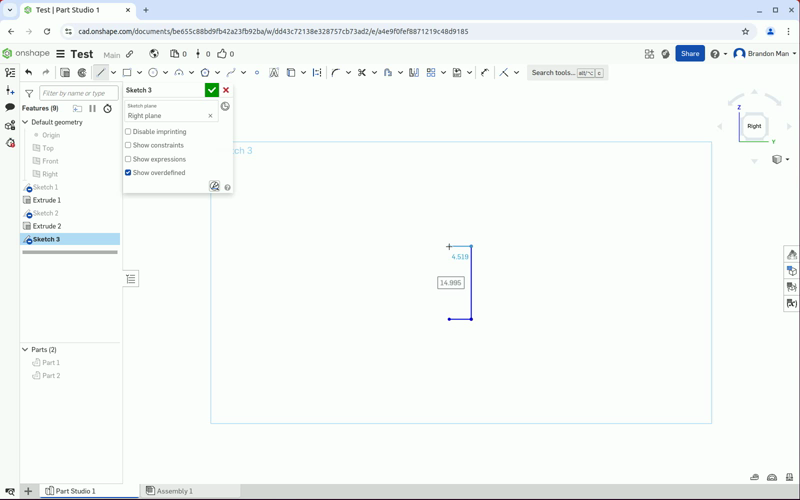
click(449, 246)
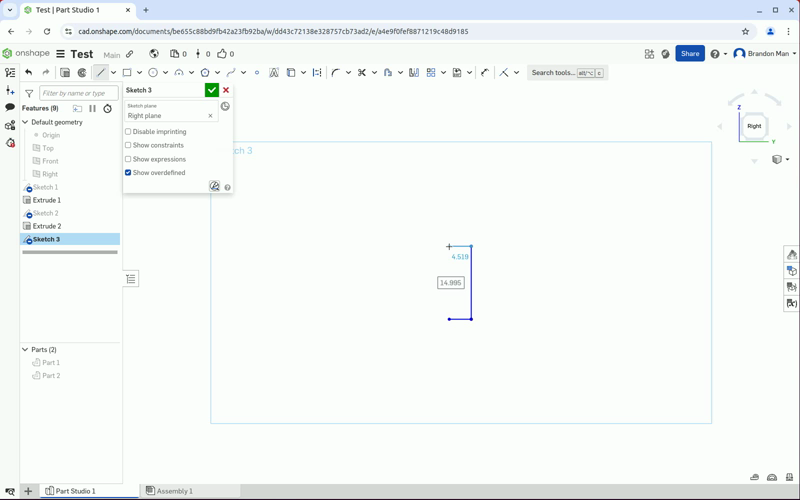
key_up(shift)
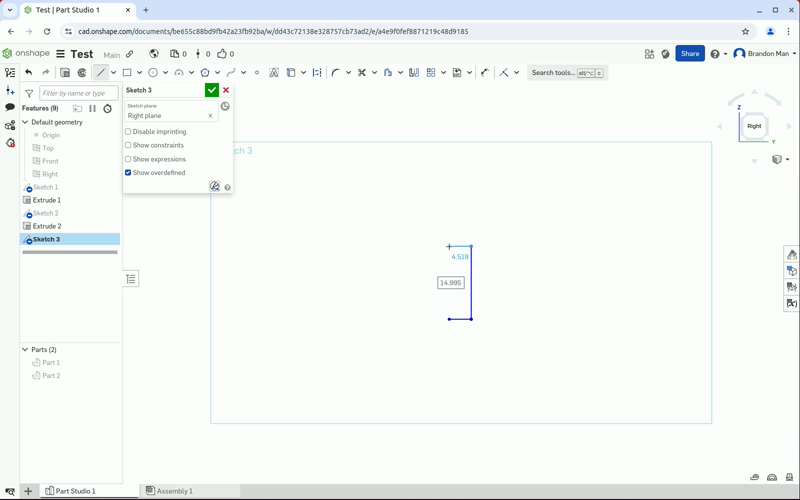
key_down(shift)
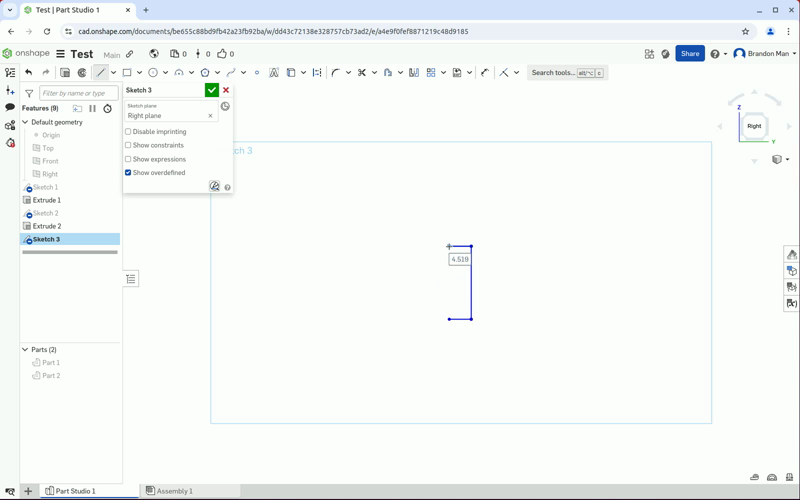
mouse_move(449, 319)
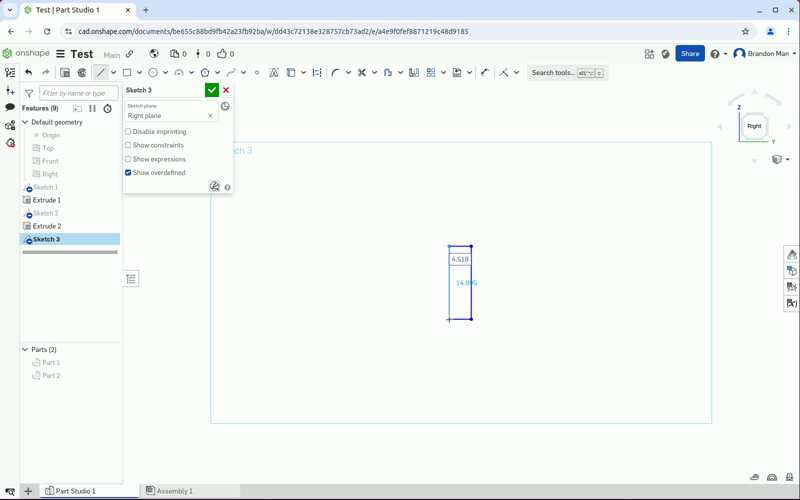
key_up(shift)
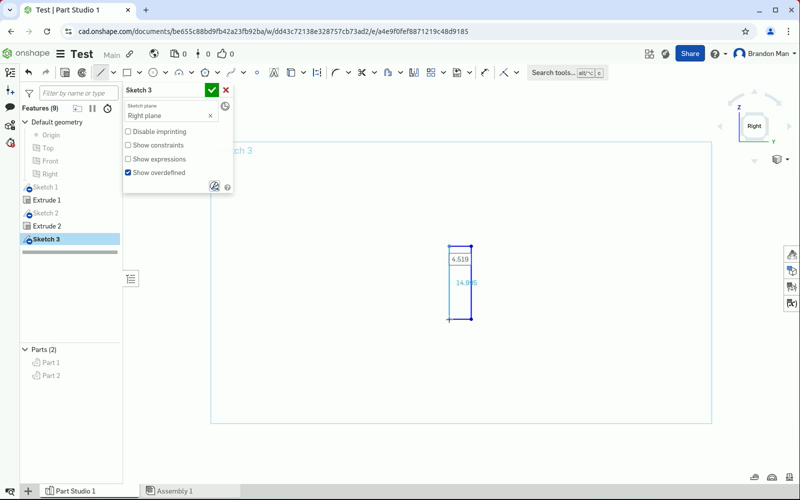
click(449, 319)
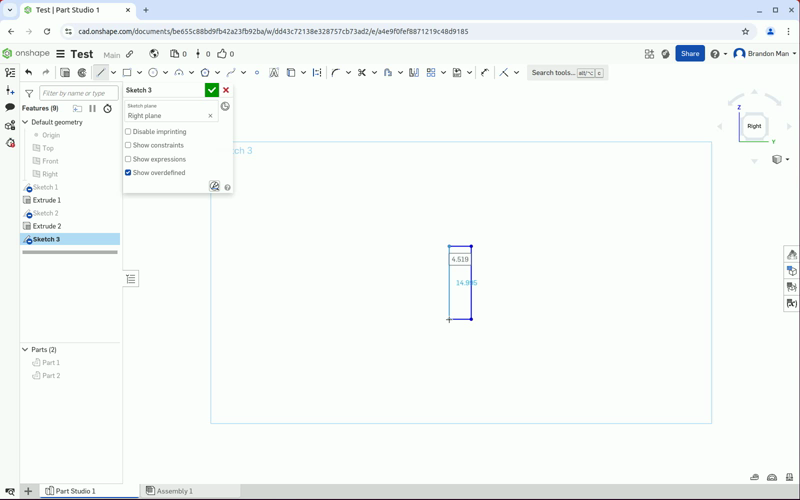
key(esc)
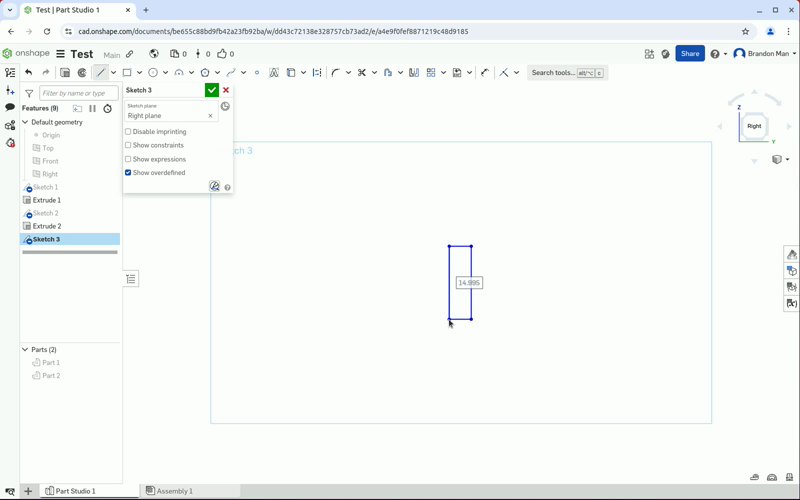
mouse_move(463, 248)
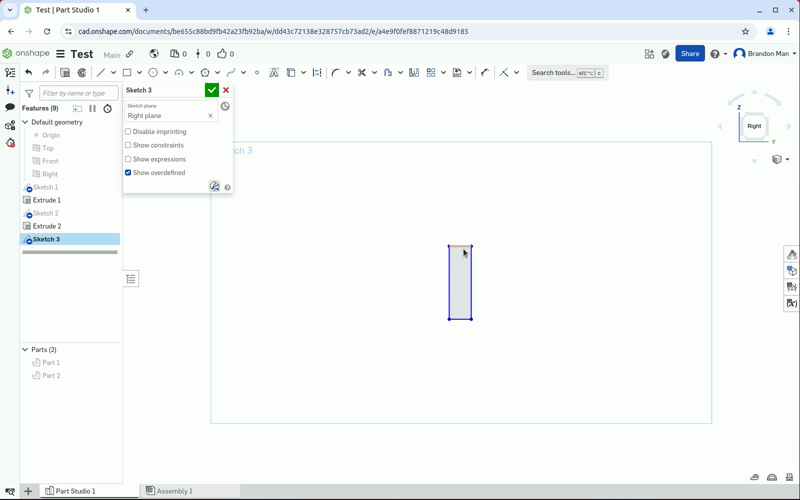
scroll(6)
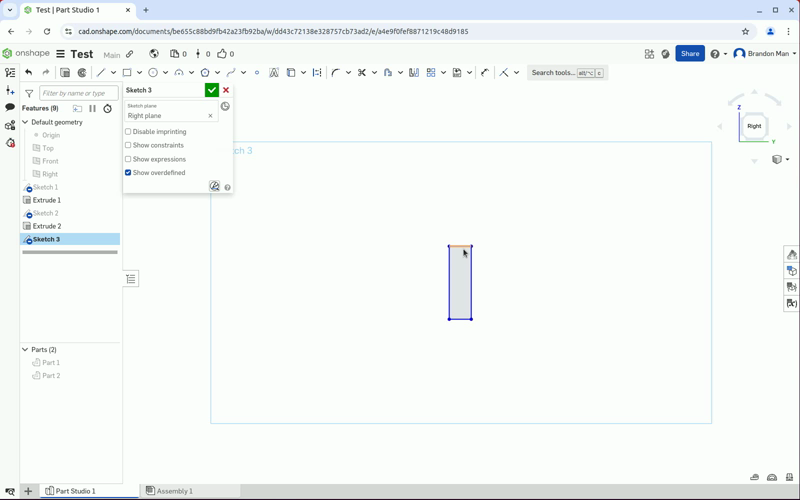
scroll(6)
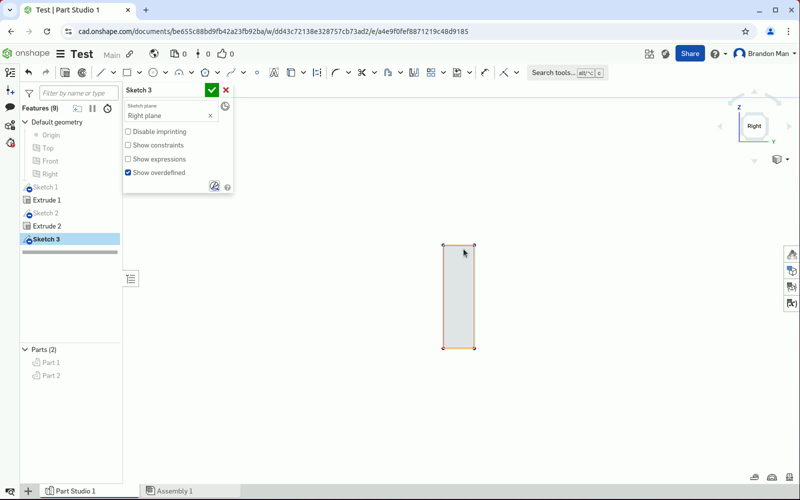
scroll(6)
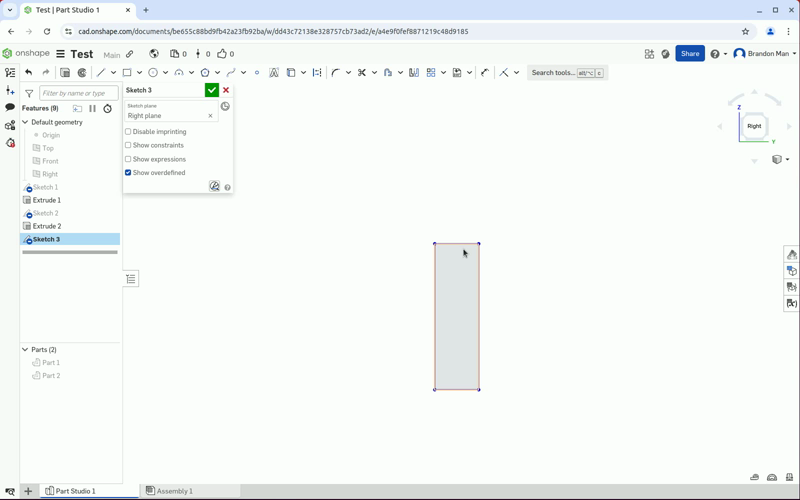
scroll(6)
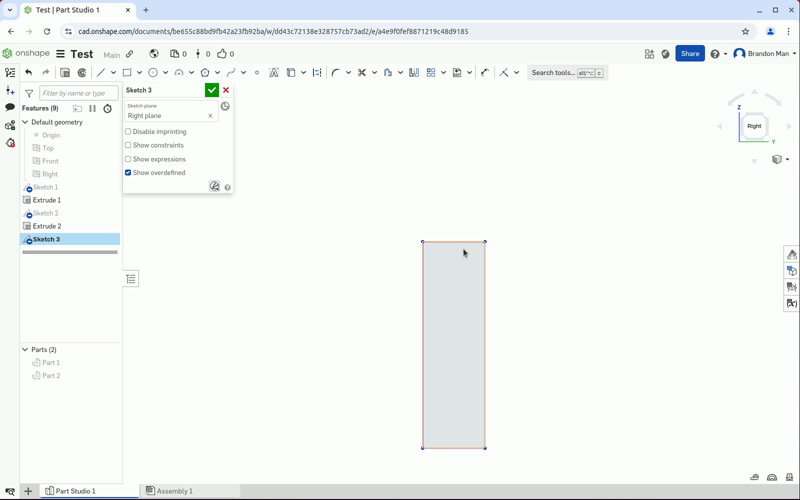
scroll(6)
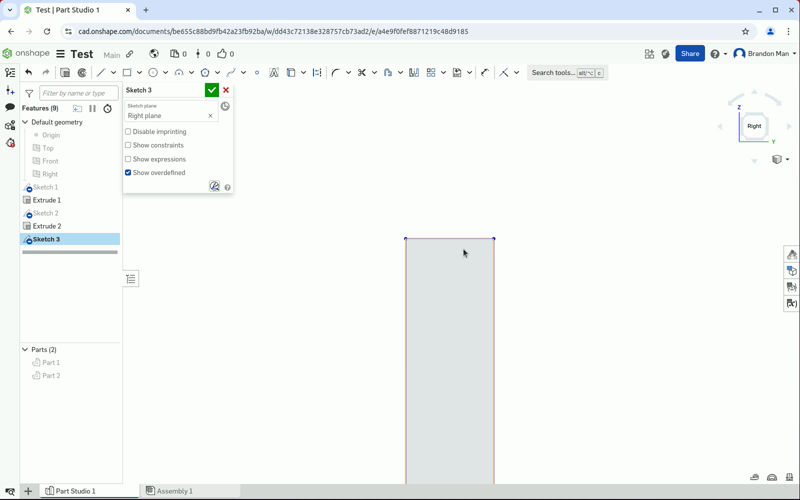
scroll(6)
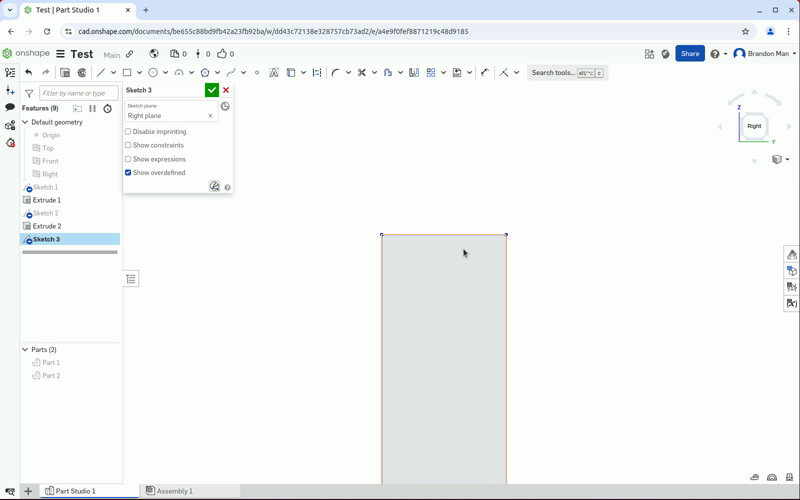
scroll(6)
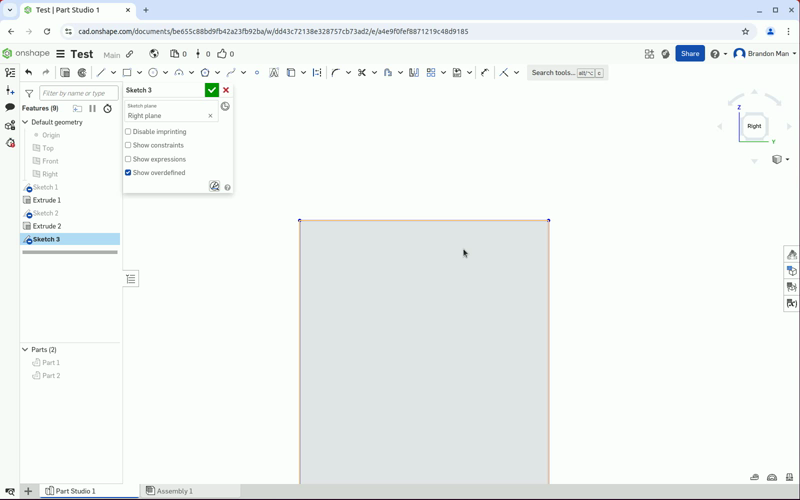
click(463, 248)
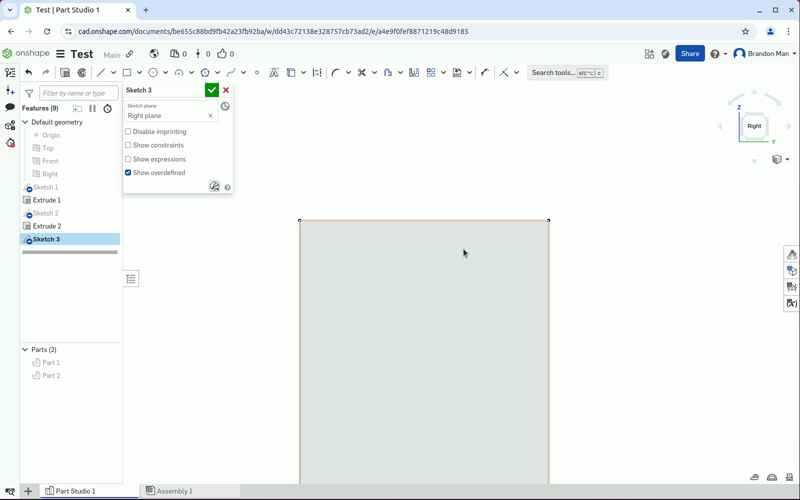
scroll(-6)
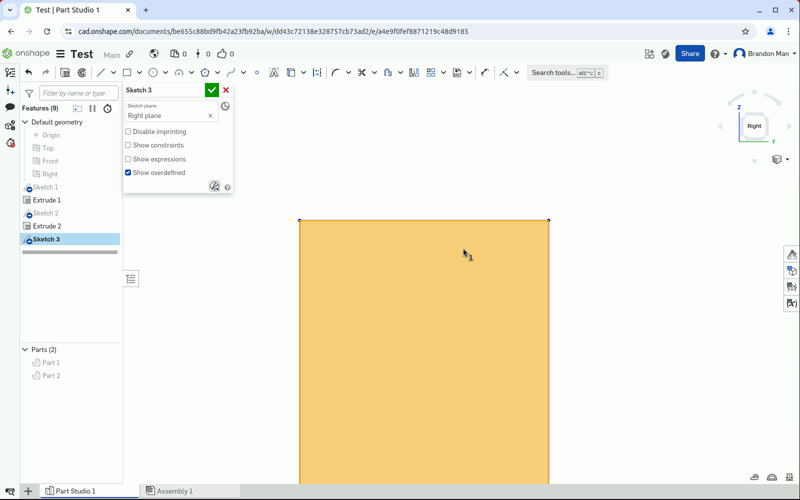
scroll(-6)
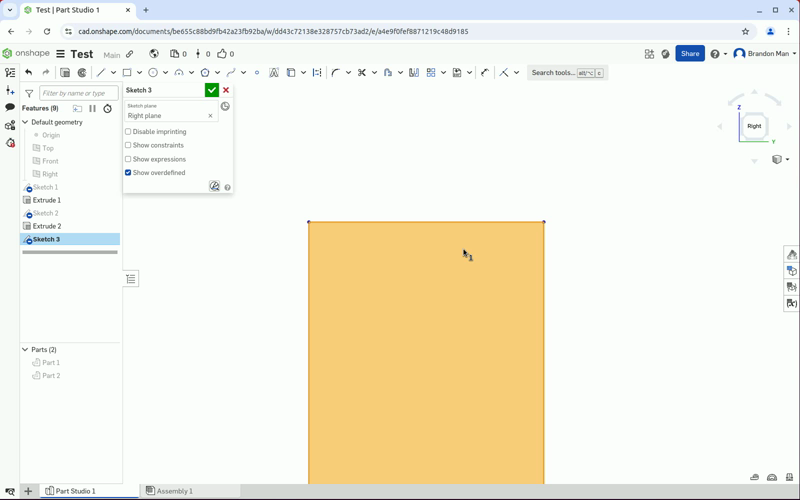
scroll(-6)
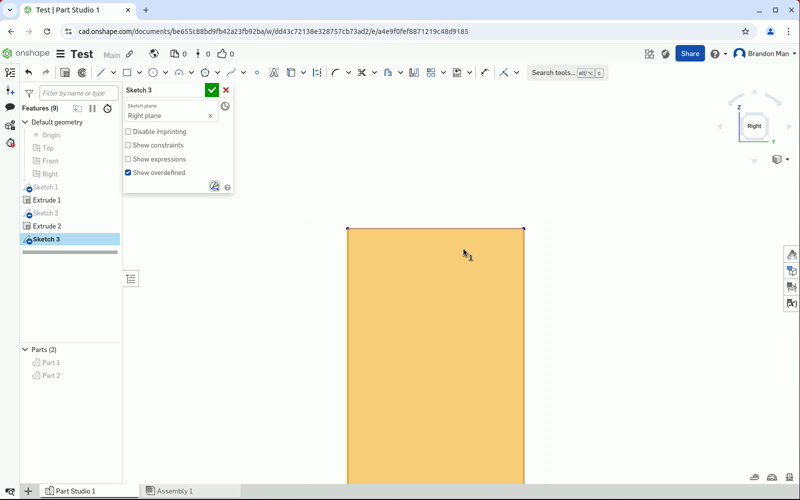
scroll(-6)
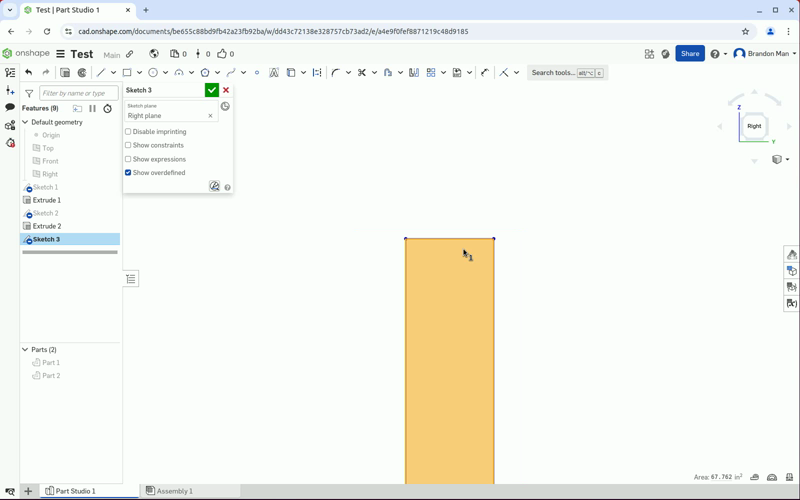
scroll(-6)
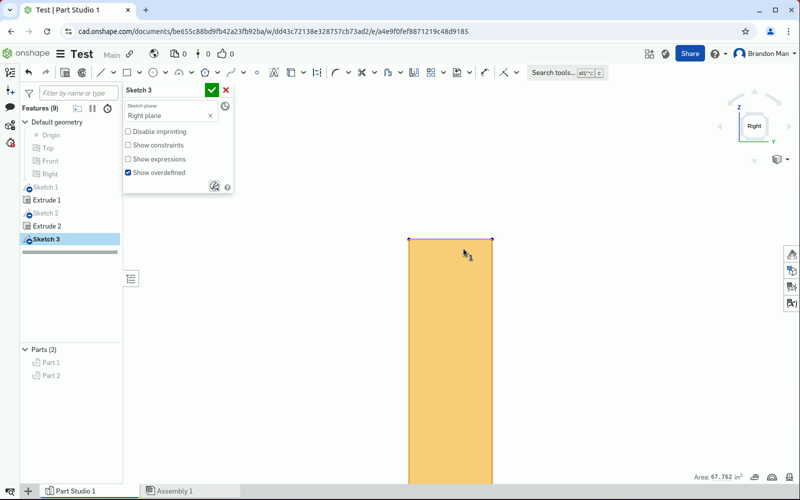
scroll(-6)
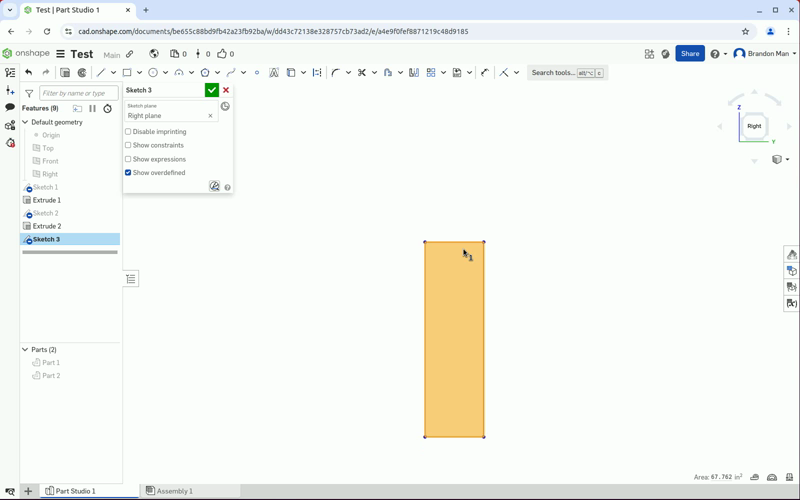
scroll(-6)
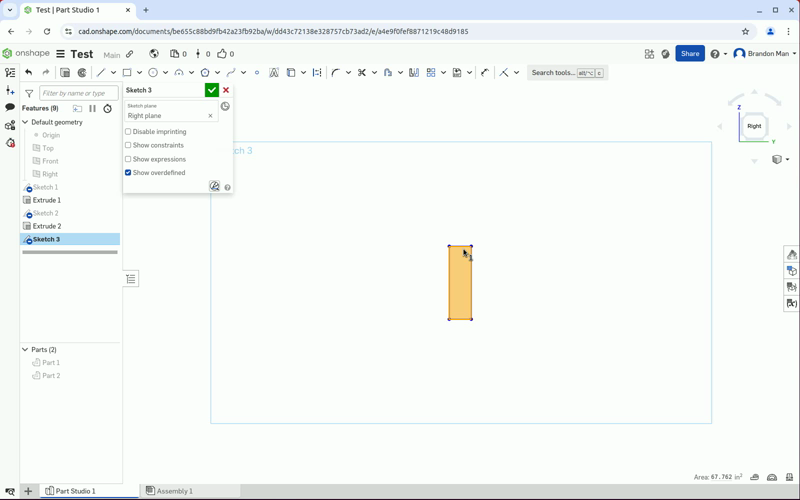
mouse_move(73, 352)
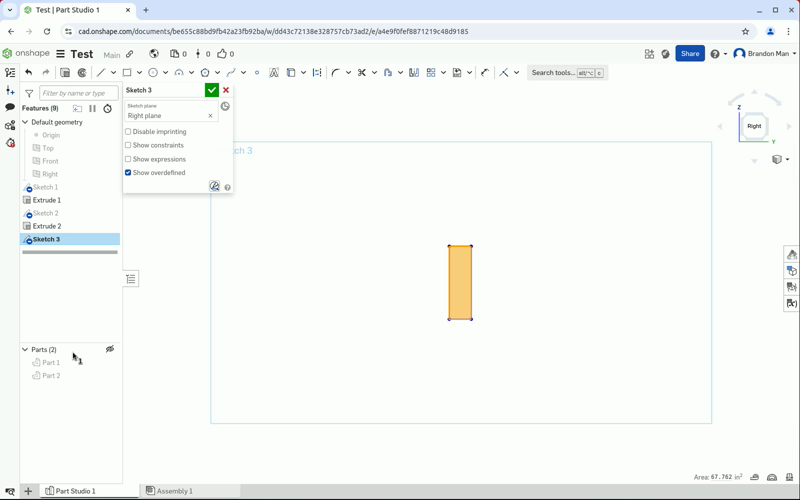
key(shift+y)
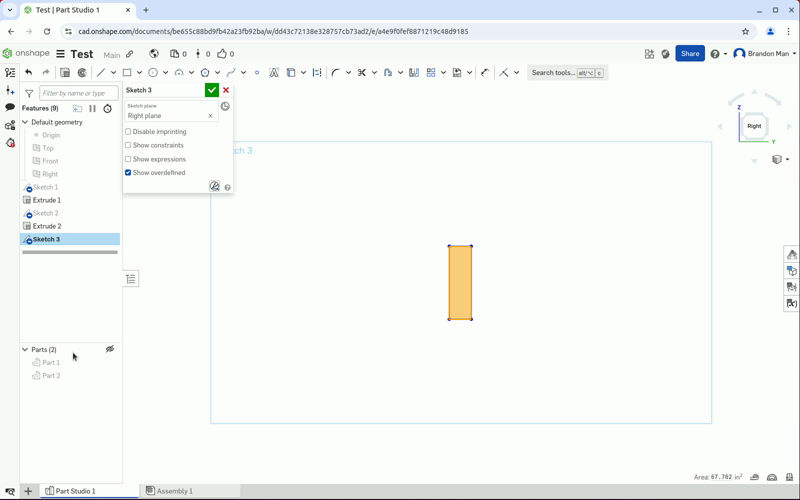
key(shift+e)
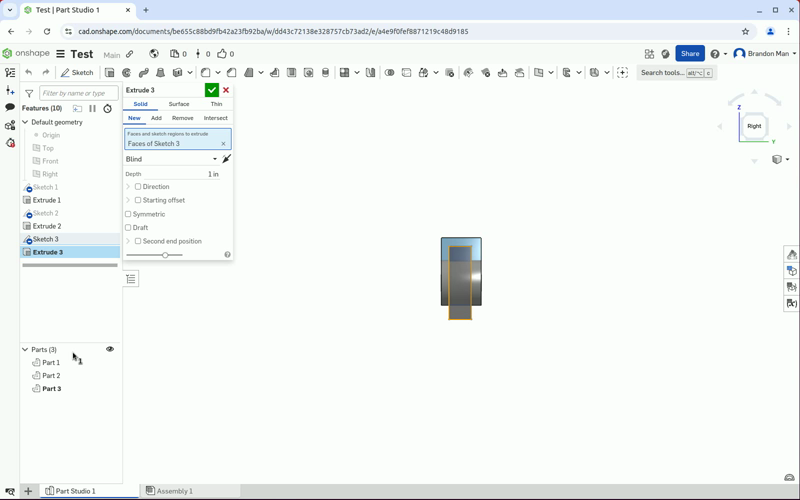
mouse_move(143, 106)
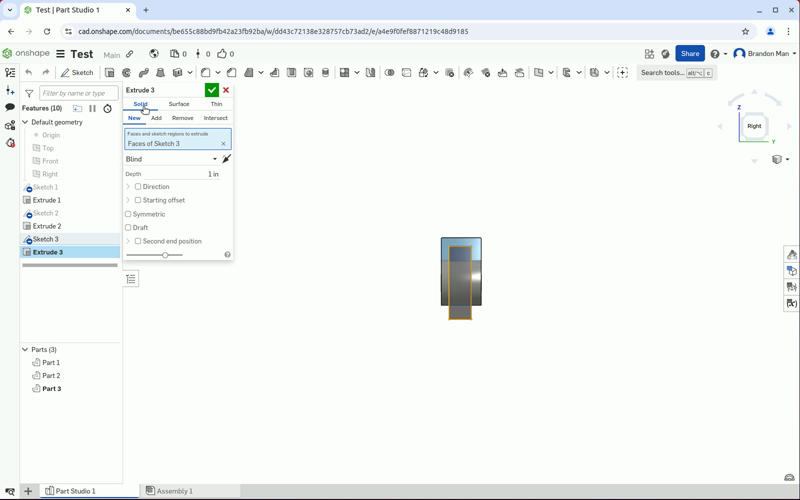
click(143, 106)
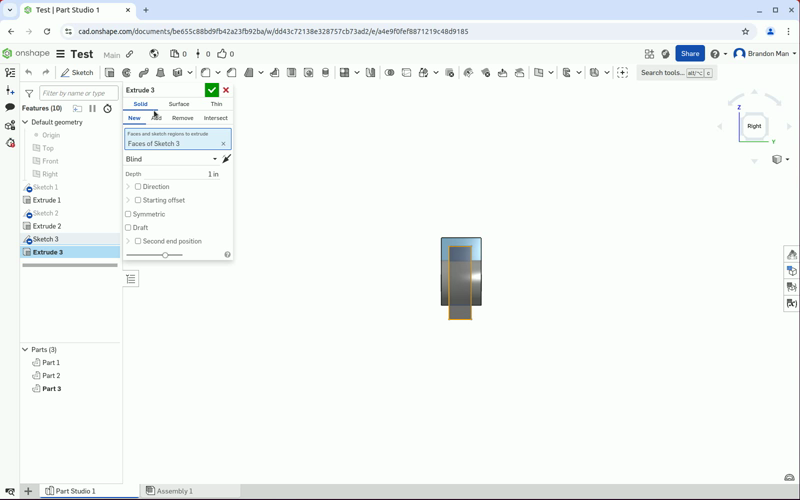
mouse_move(186, 120)
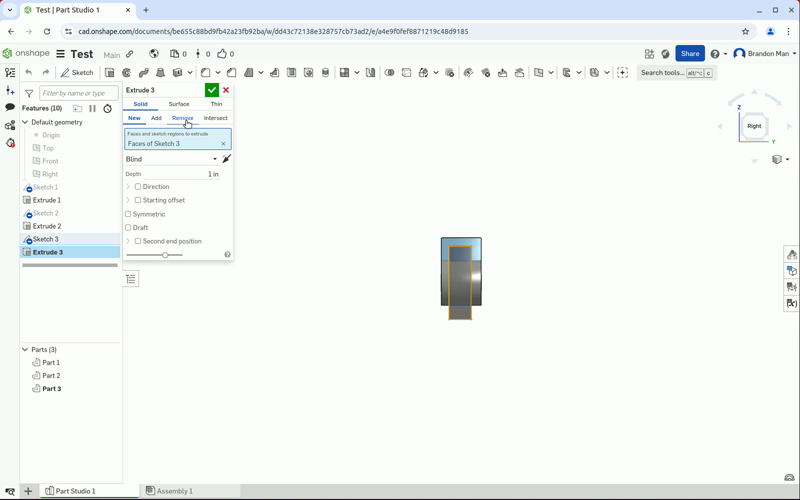
click(186, 120)
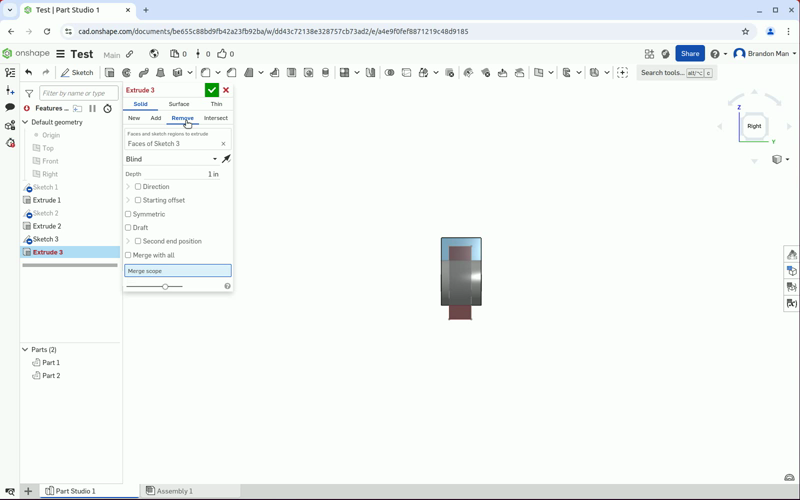
key(tab, 4)
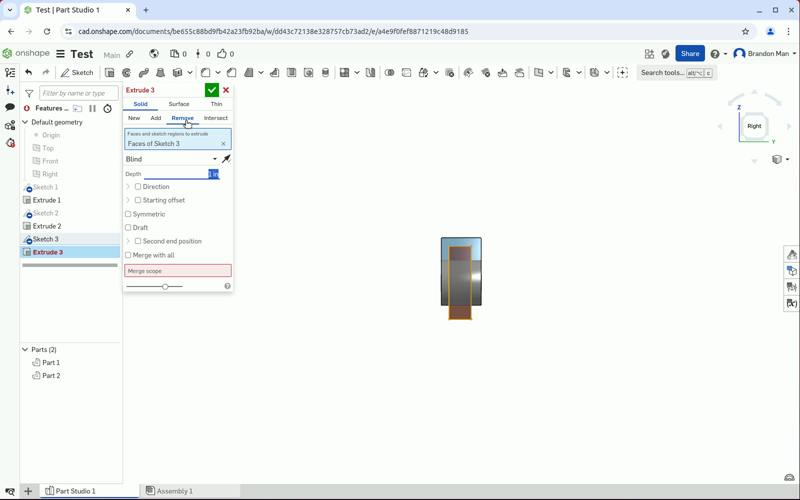
text(60.66)
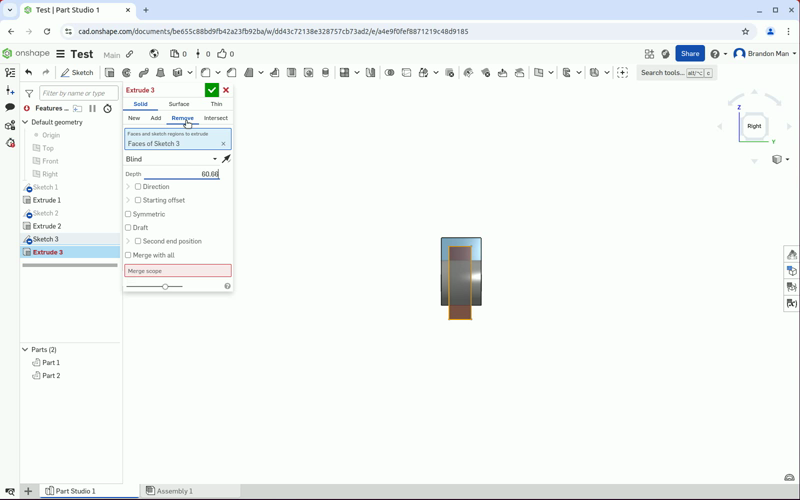
key(tab, 3)
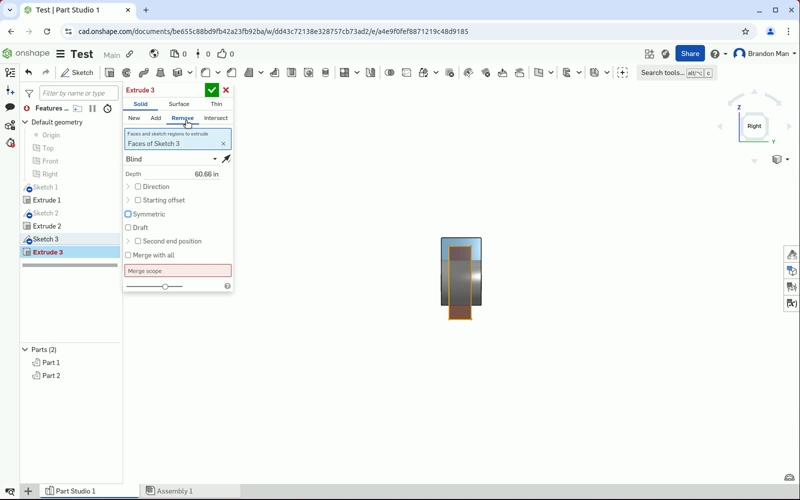
key(space)
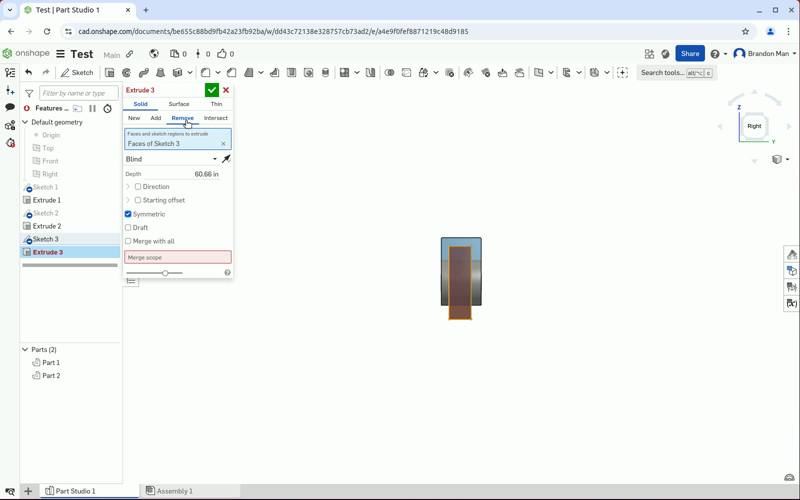
key(tab, 2)
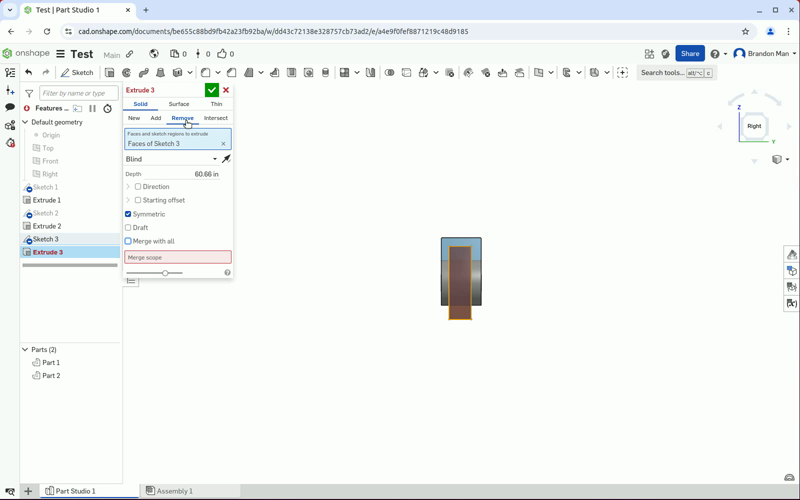
key(space)
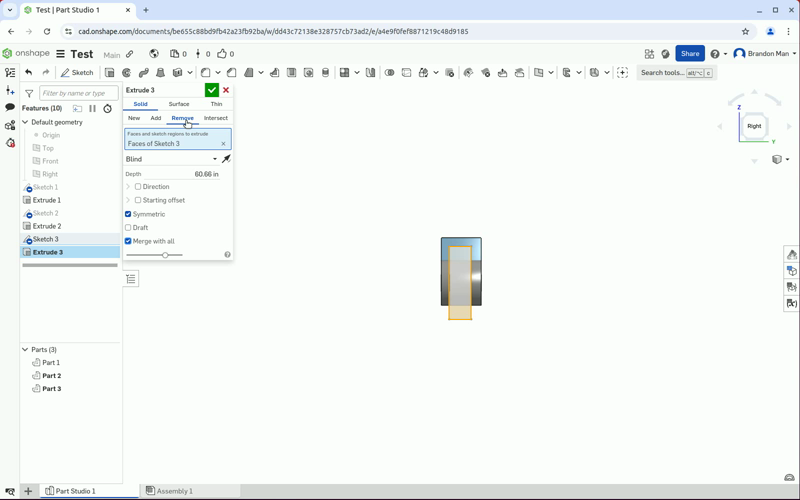
key(enter)
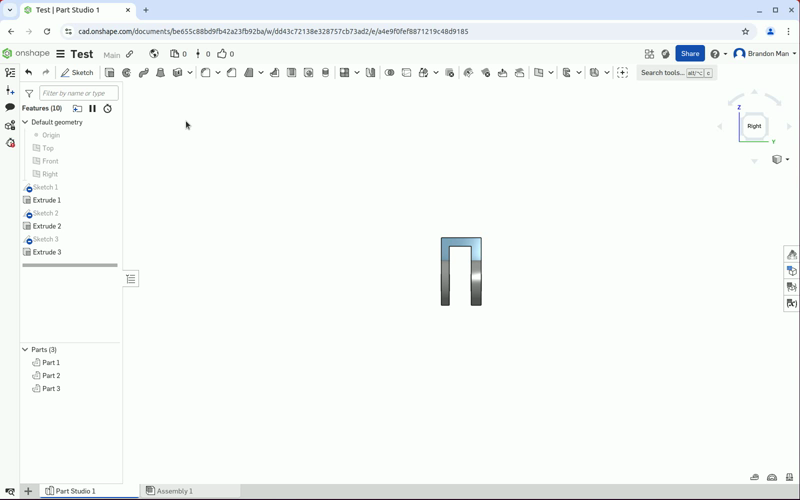
key(shift+h)
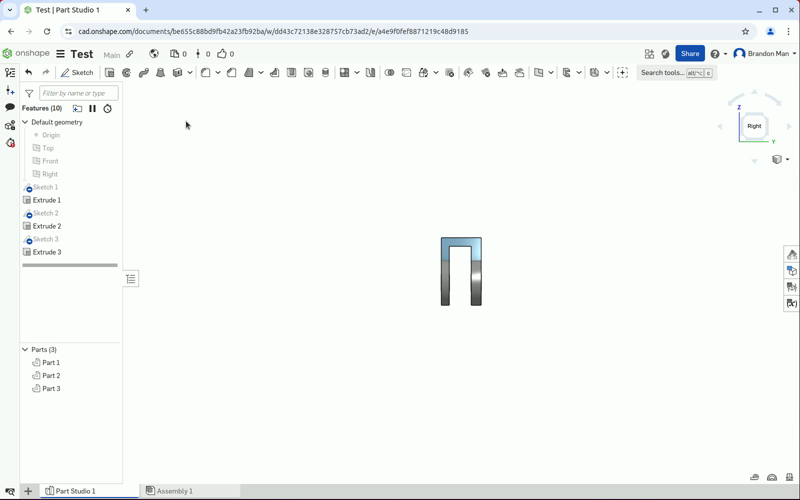
key(shift+h)
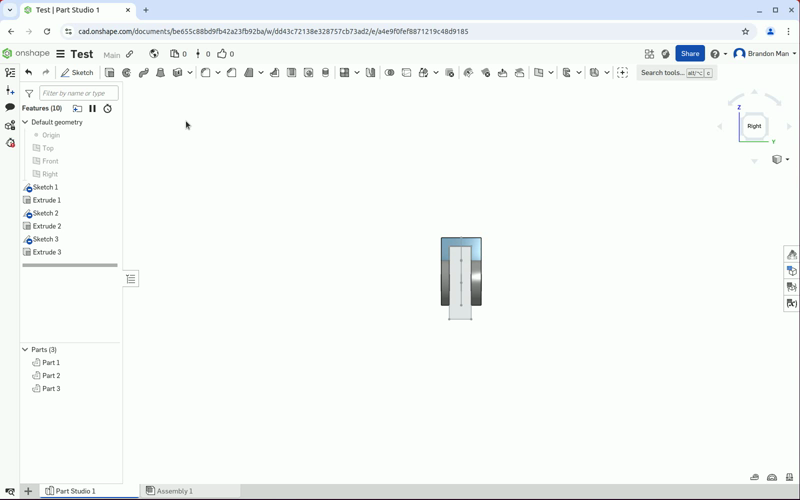
key(shift+7)
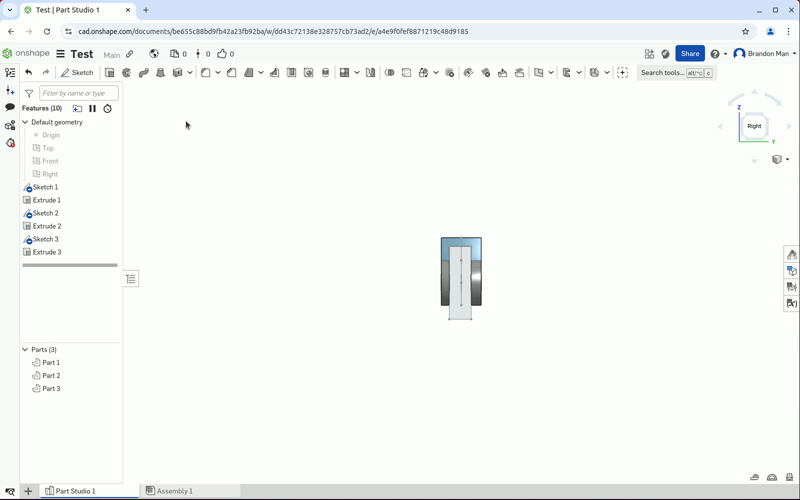
key(right, 2)
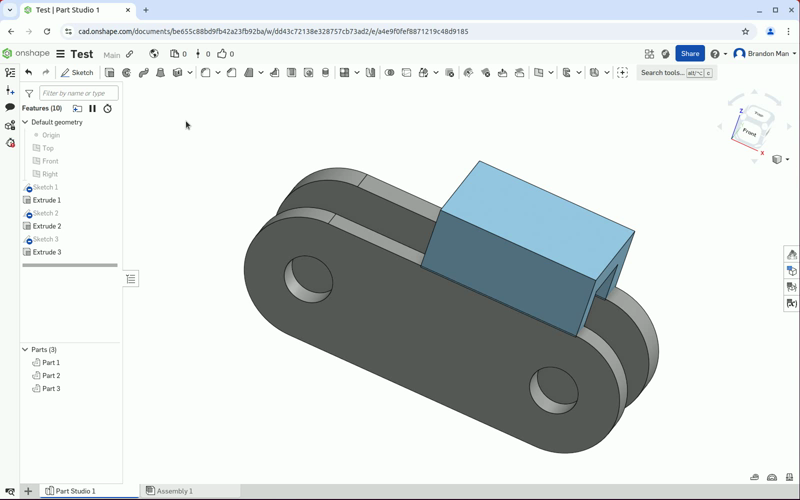
key(down, 2)
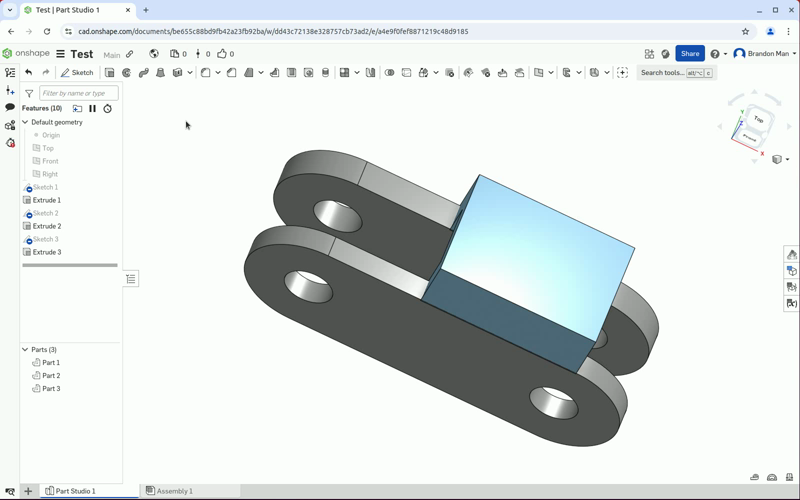
key(up, 2)
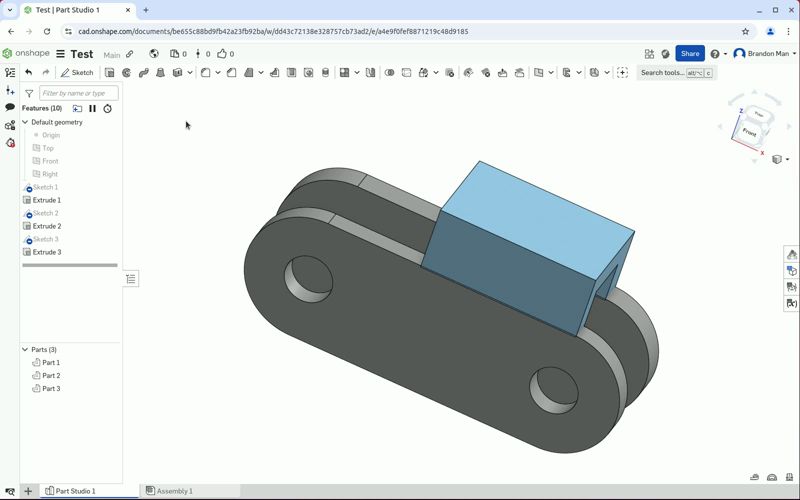
key(left, 2)
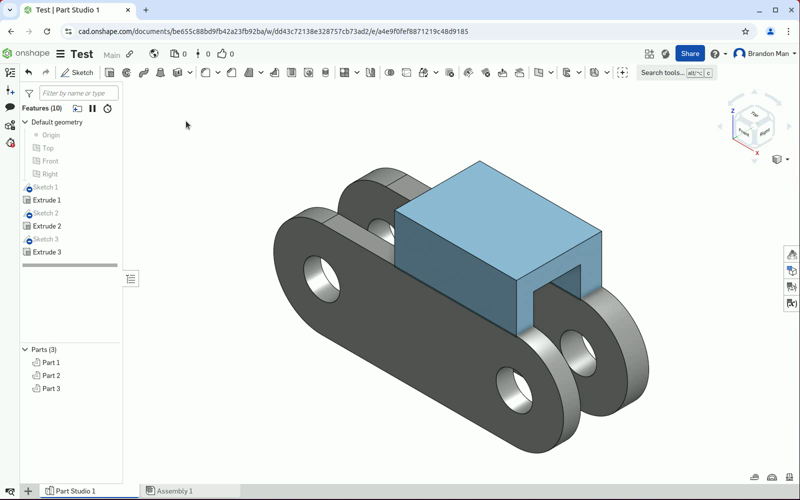
mouse_move(73, 189)
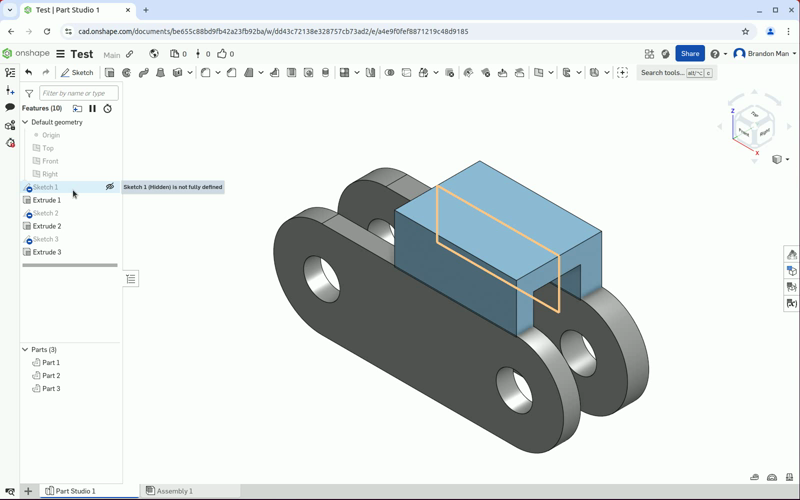
click(73, 189)